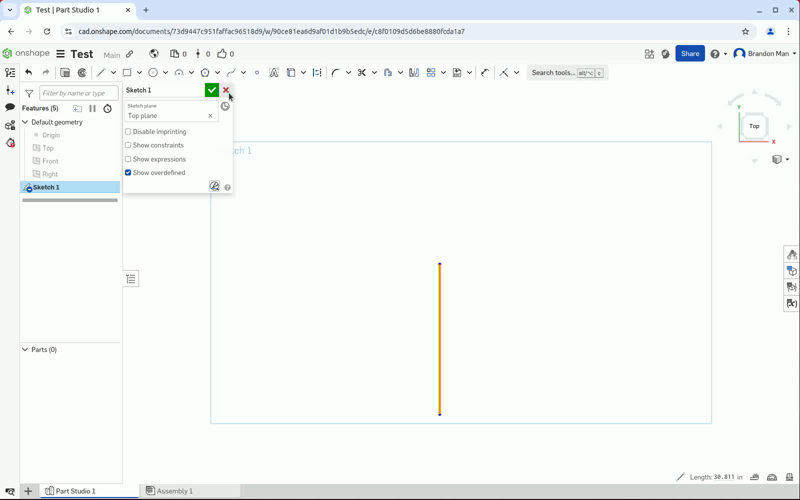
key(shift+h)
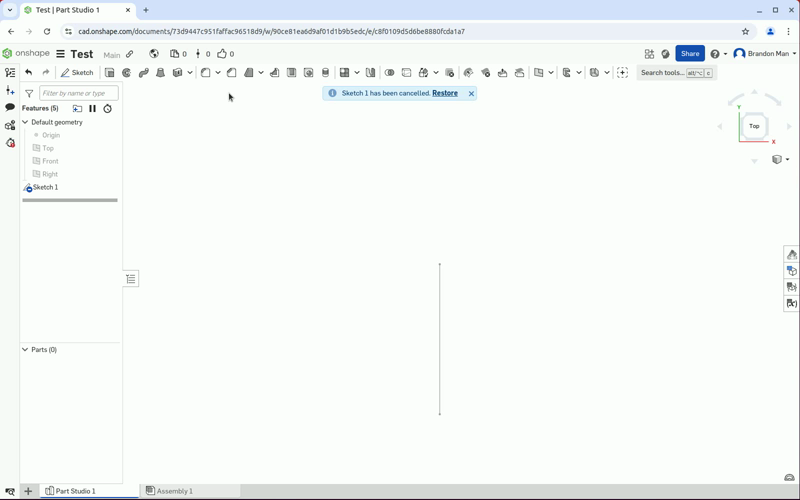
mouse_move(73, 352)
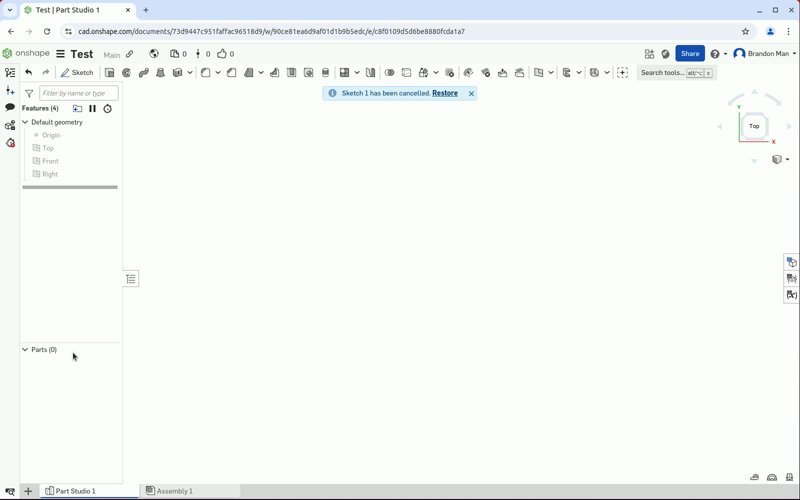
key(y)
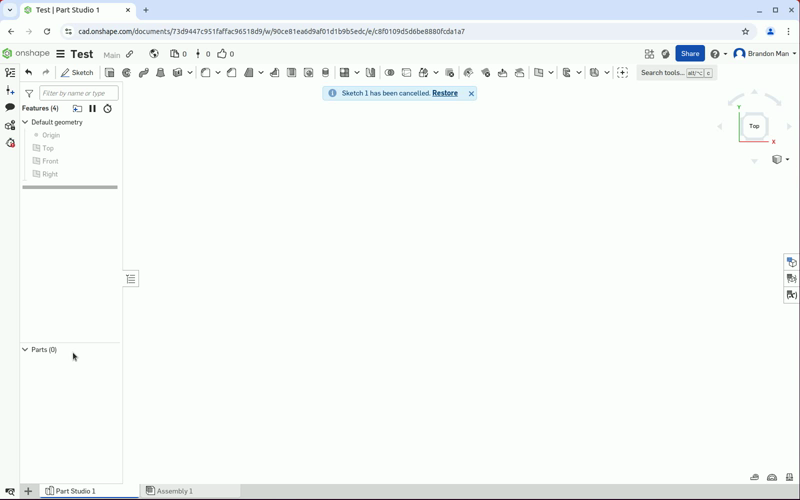
key(shift+p)
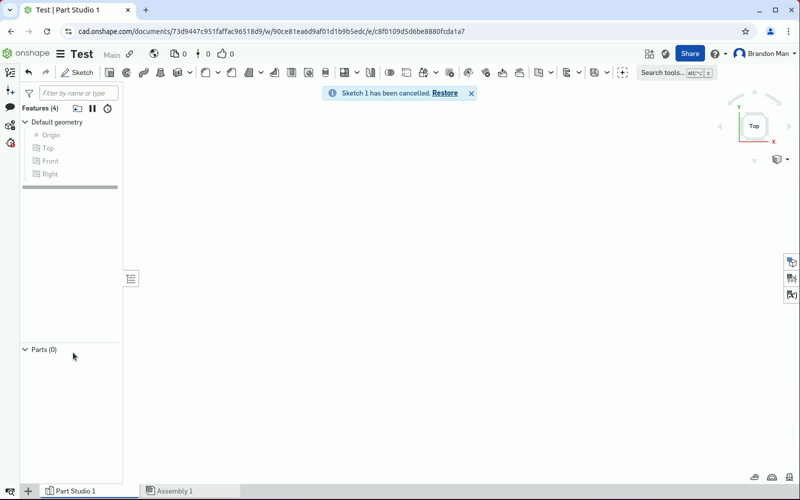
key(space)
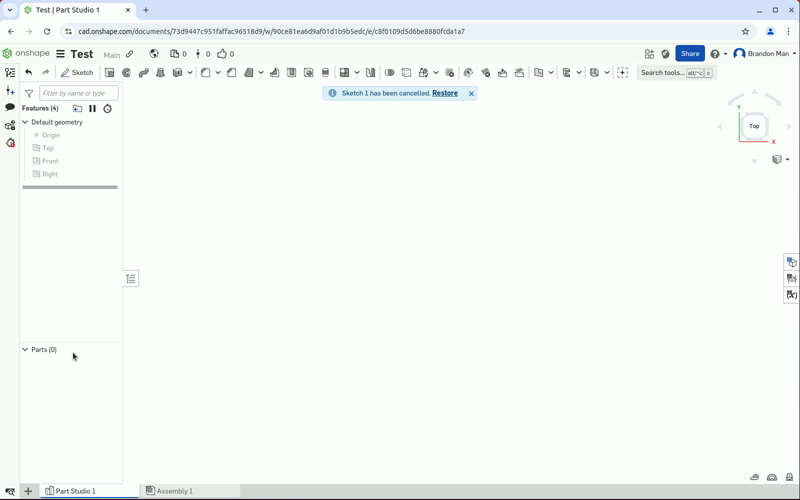
key_down(shift)
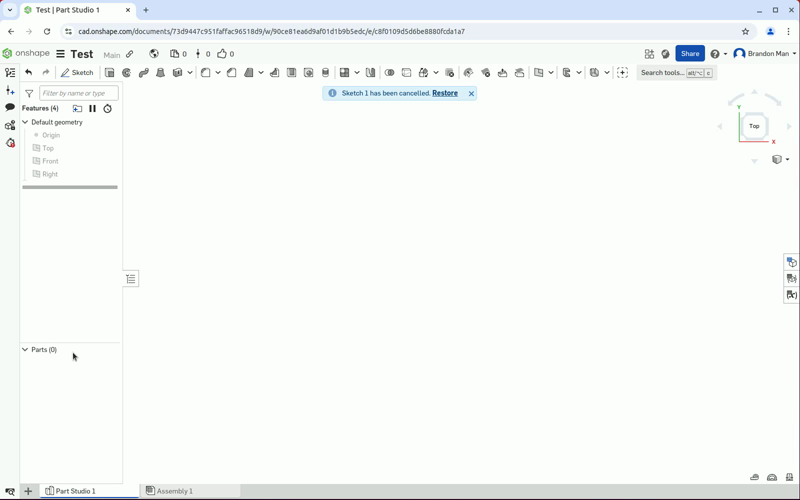
key(up)
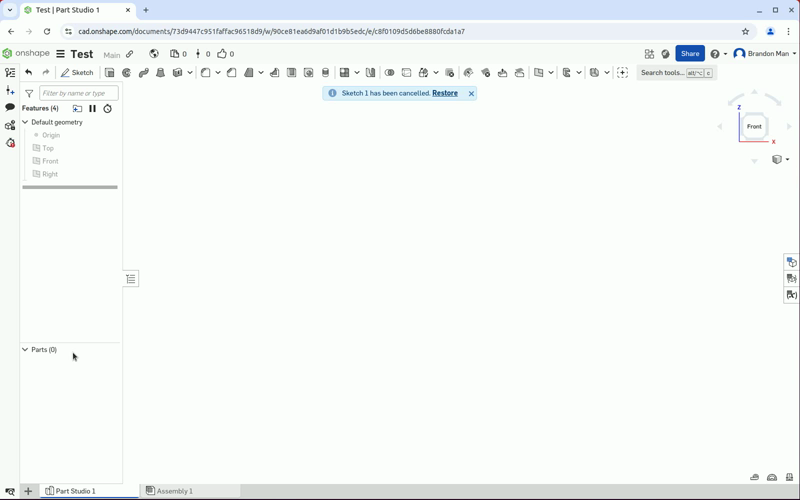
key_up(shift)
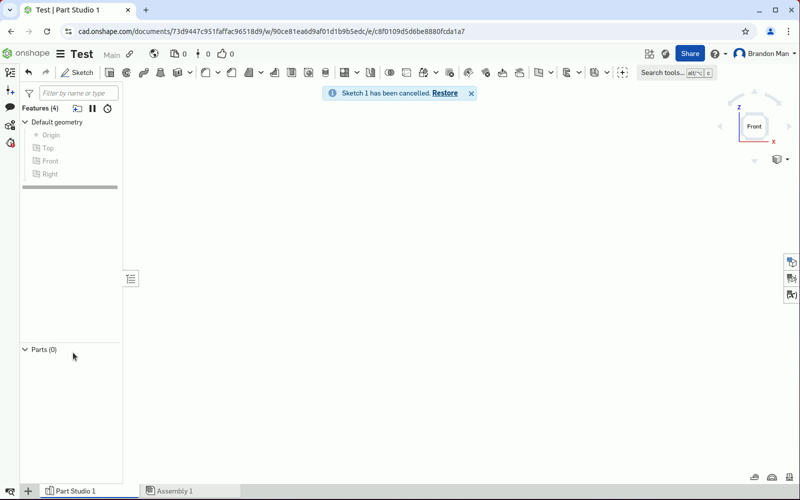
key(space)
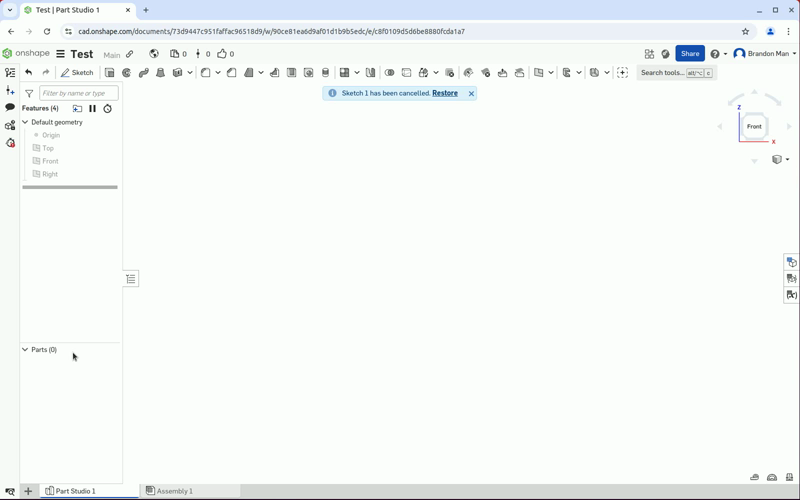
key_down(shift)
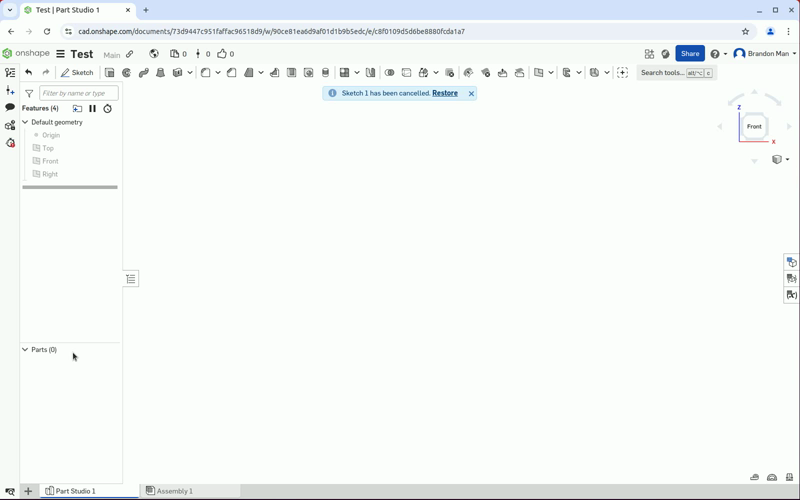
key(left)
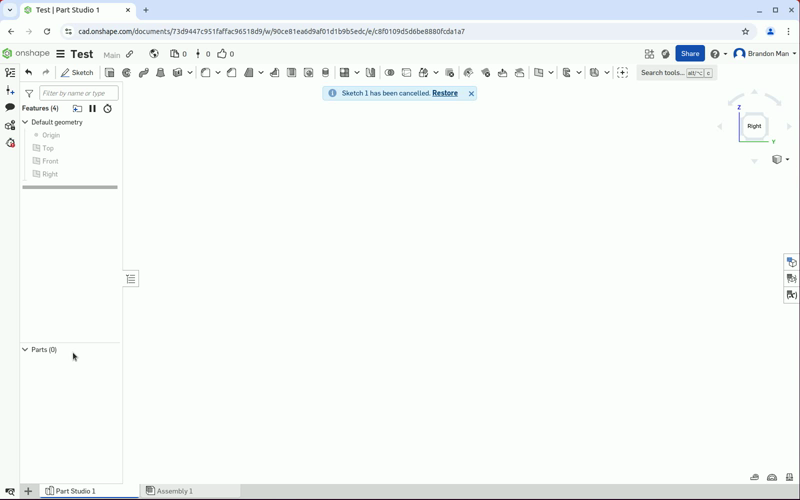
key_up(shift)
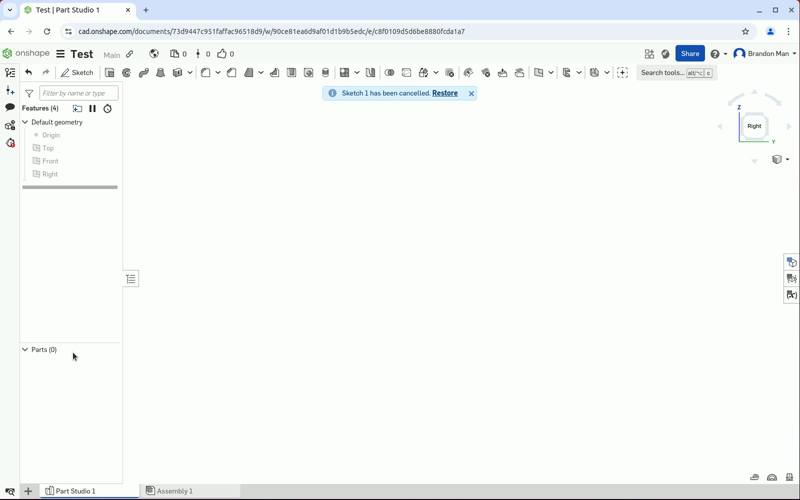
mouse_move(73, 352)
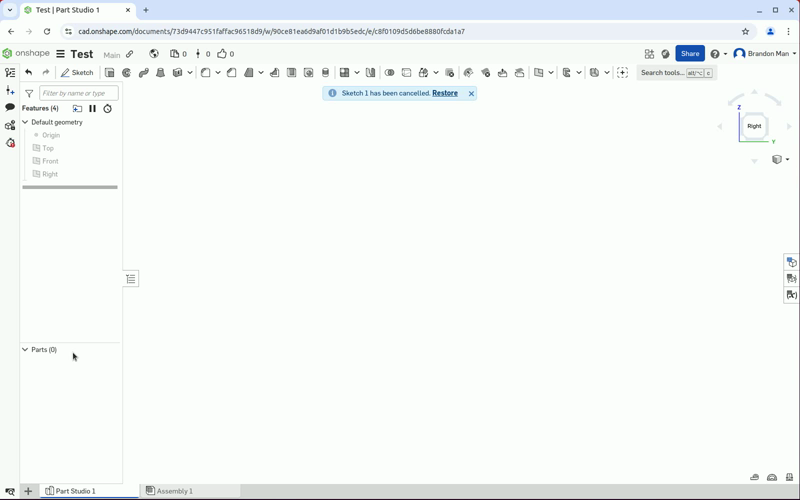
key(shift+y)
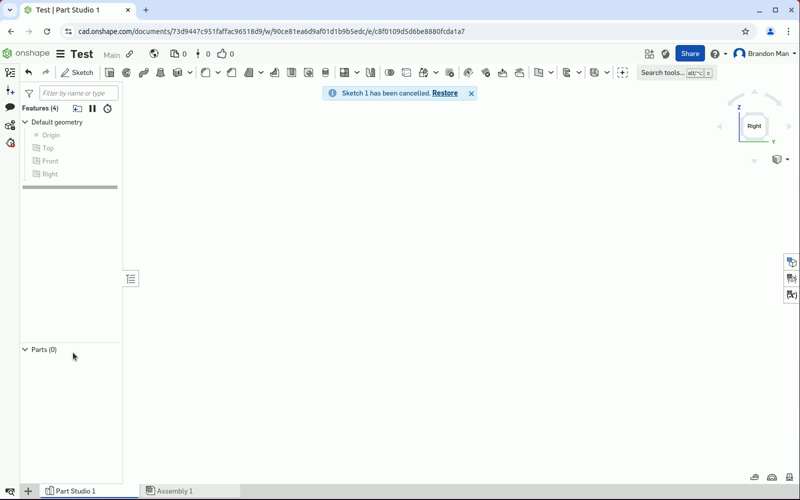
key(shift+s)
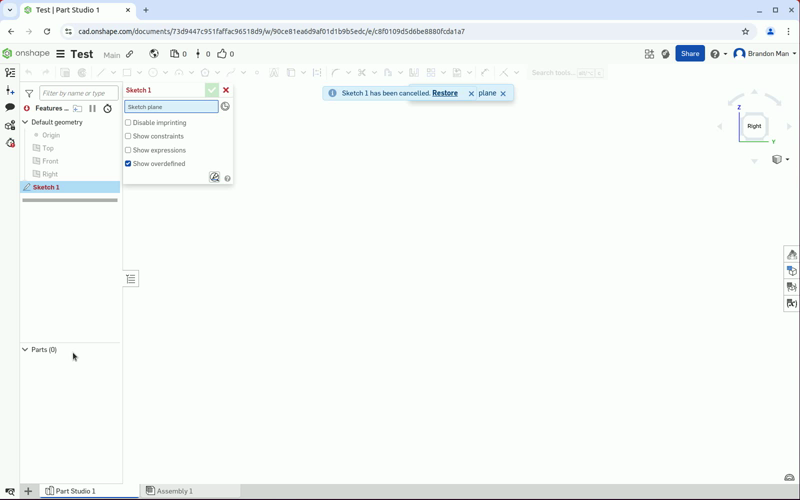
mouse_move(73, 176)
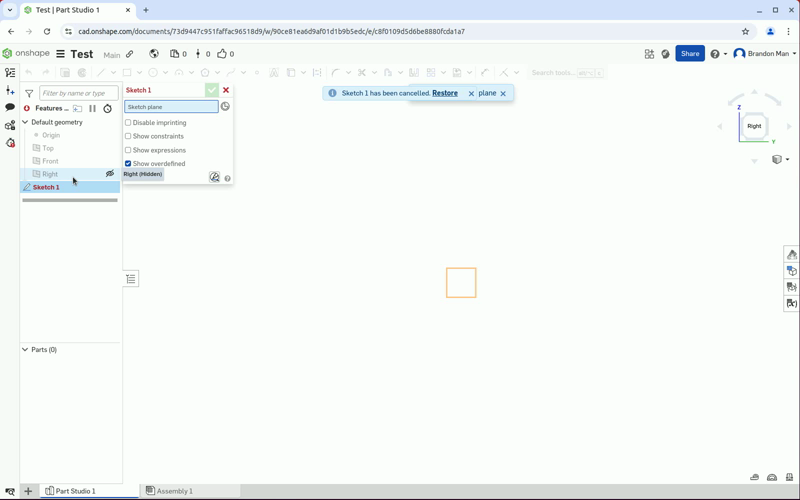
click(73, 176)
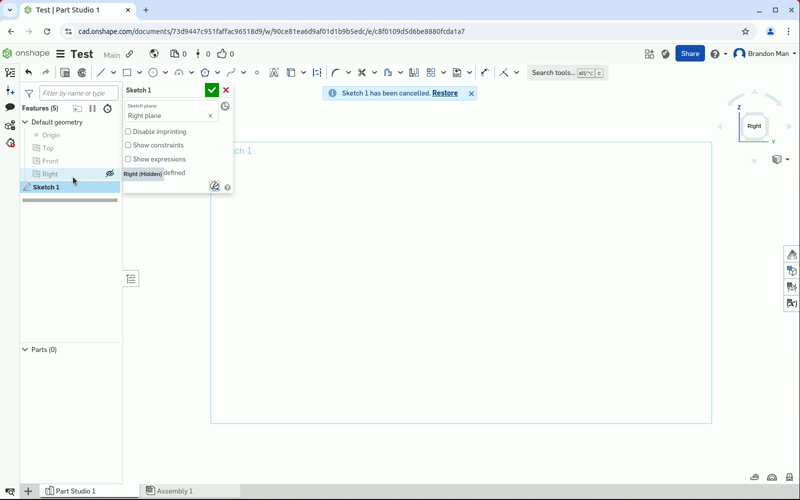
mouse_move(73, 352)
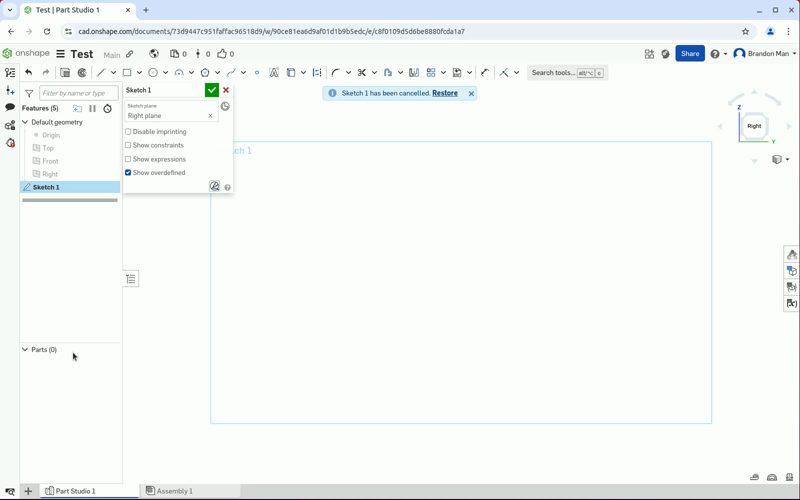
key(y)
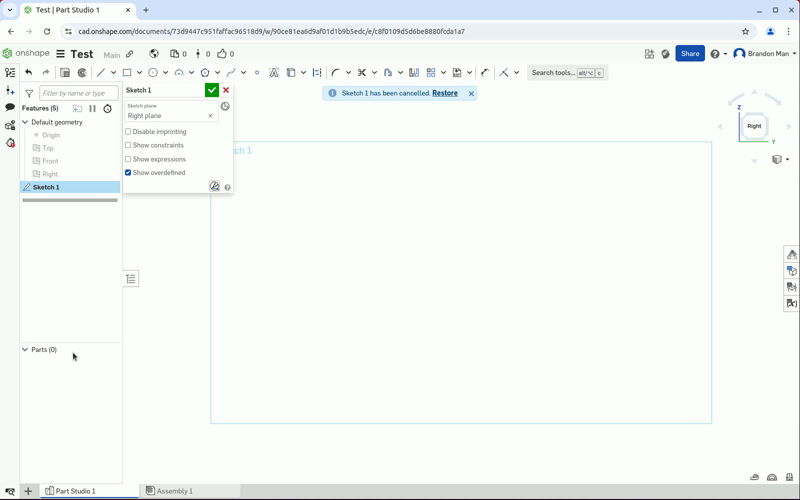
key(l)
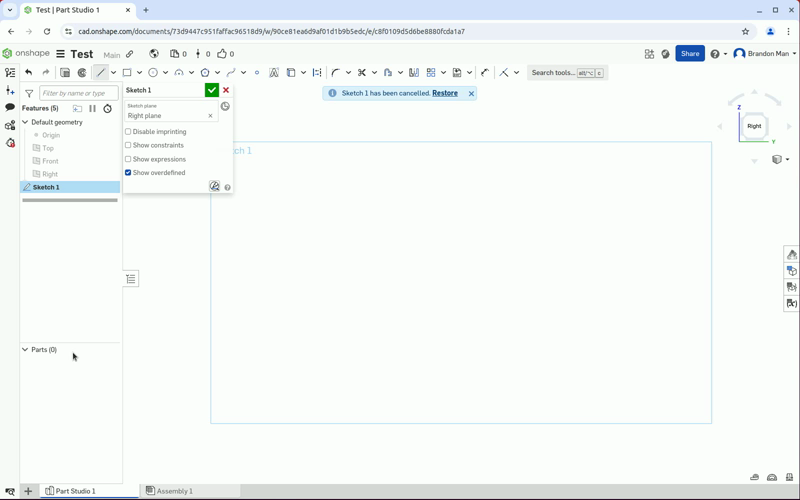
key_down(shift)
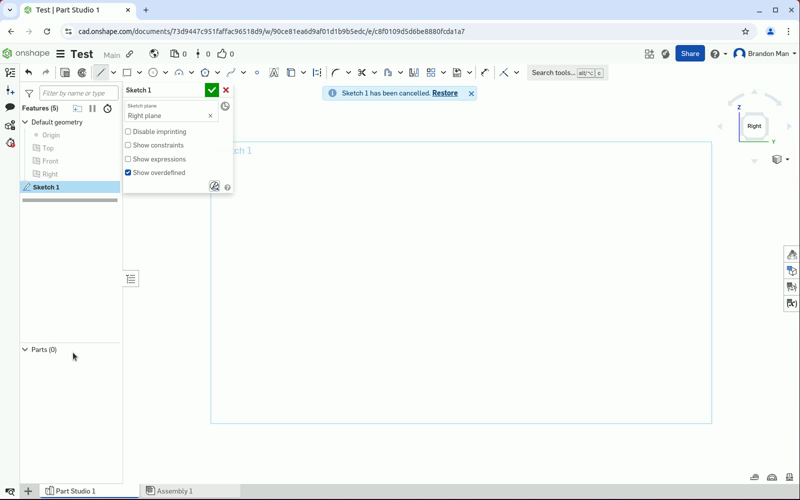
mouse_move(460, 282)
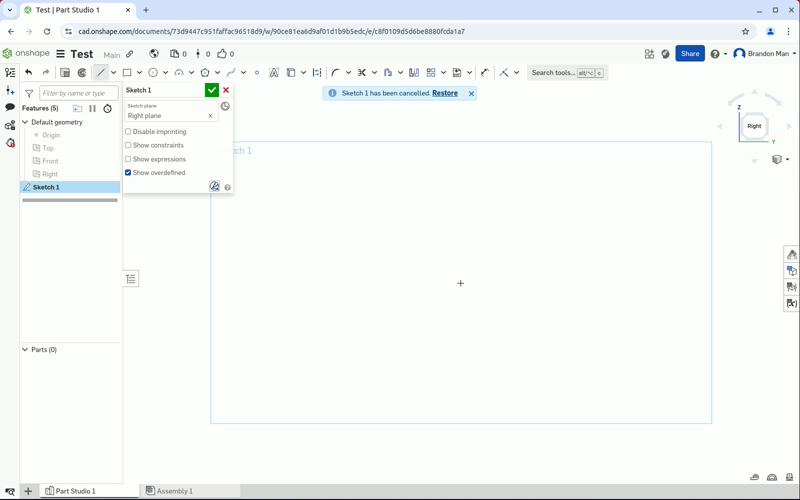
click(460, 282)
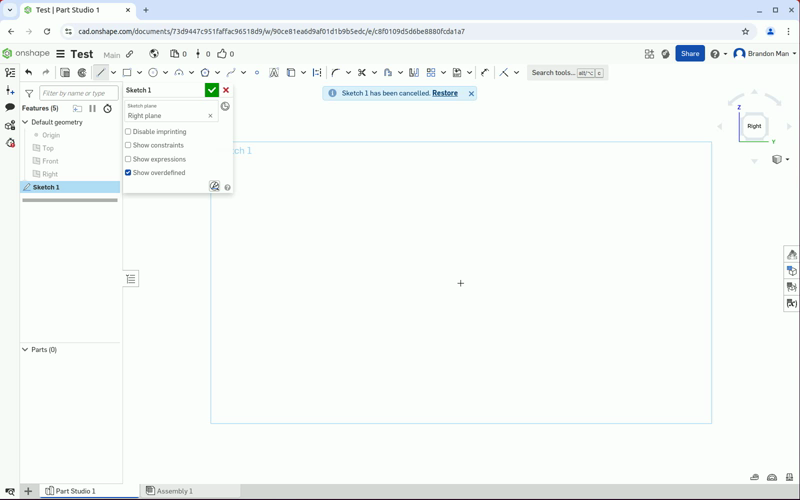
key_up(shift)
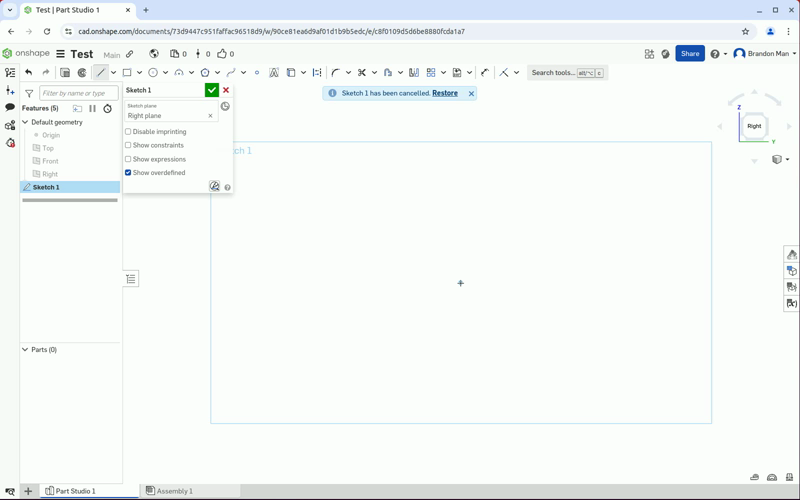
key_down(shift)
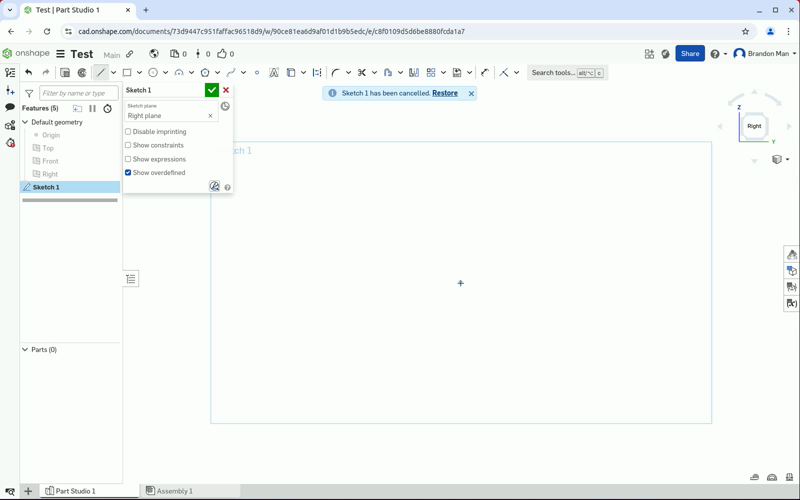
mouse_move(490, 282)
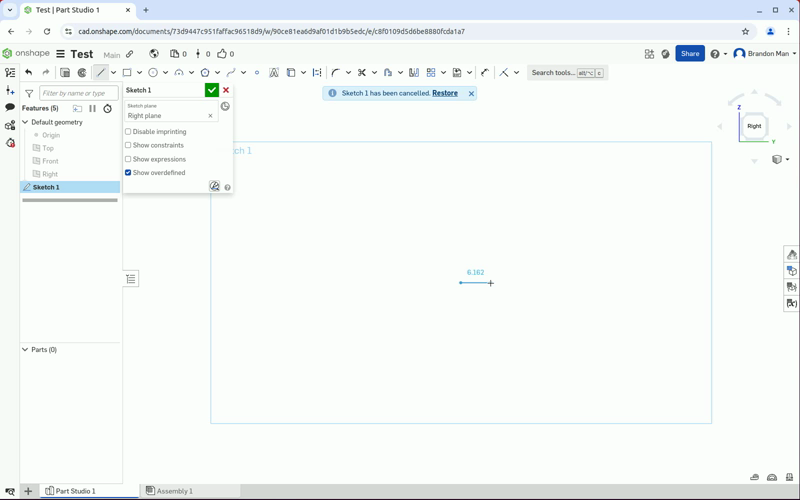
mouse_move(517, 282)
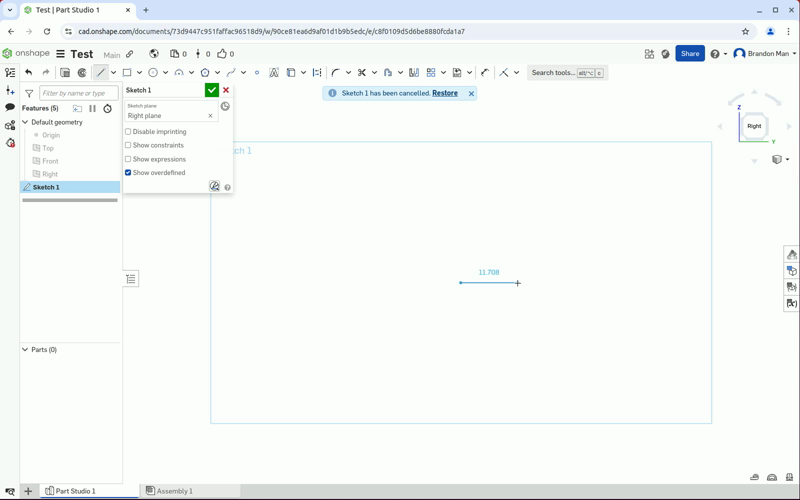
click(517, 282)
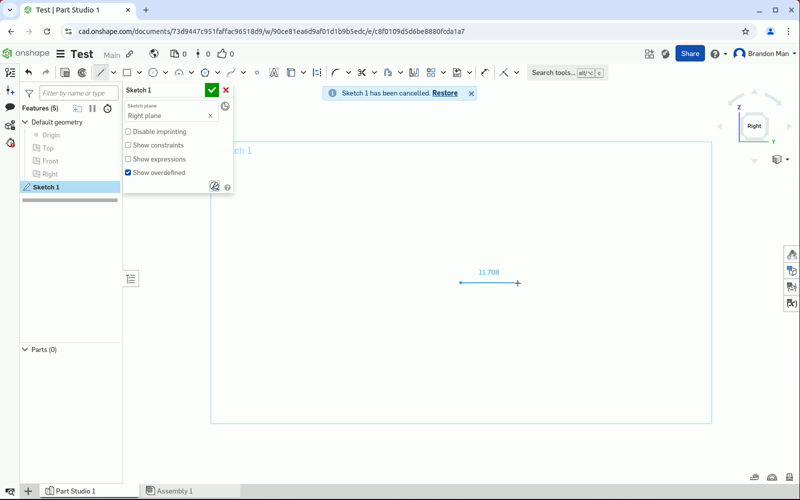
key_up(shift)
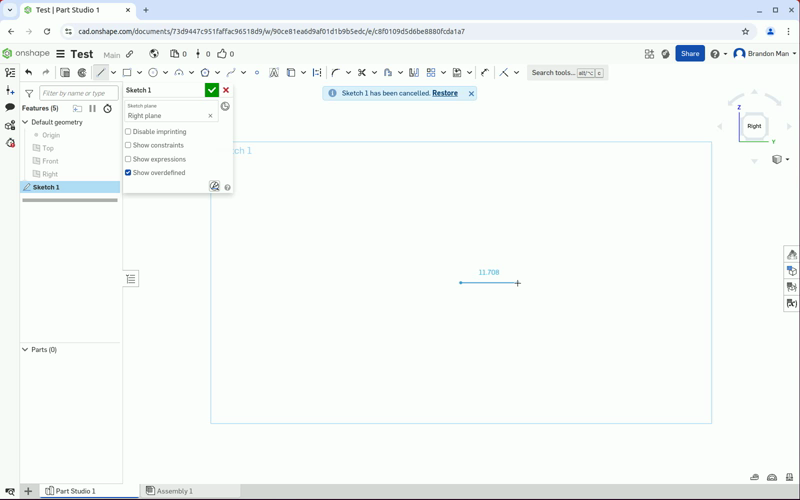
key_down(shift)
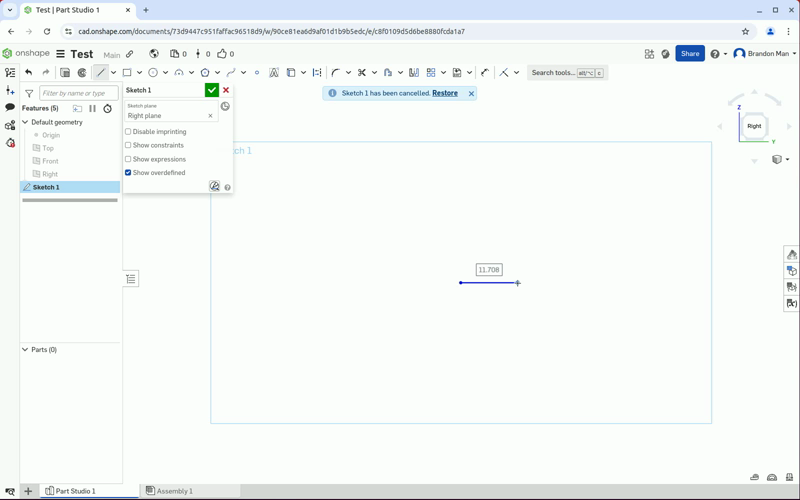
mouse_move(547, 282)
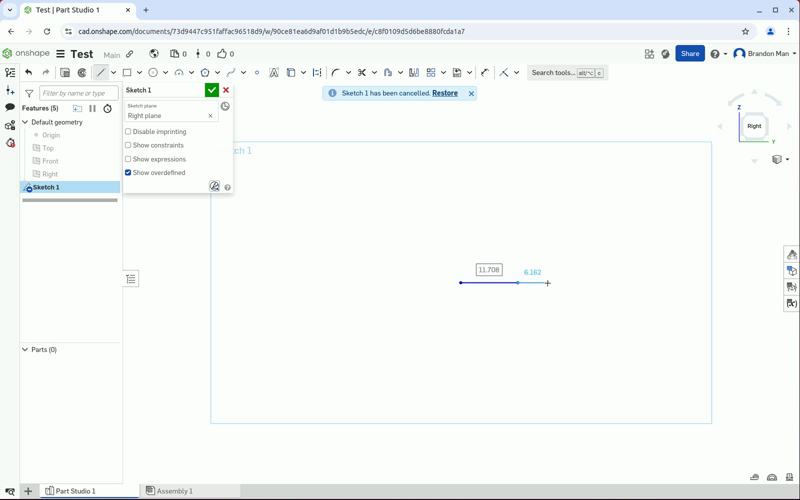
mouse_move(517, 245)
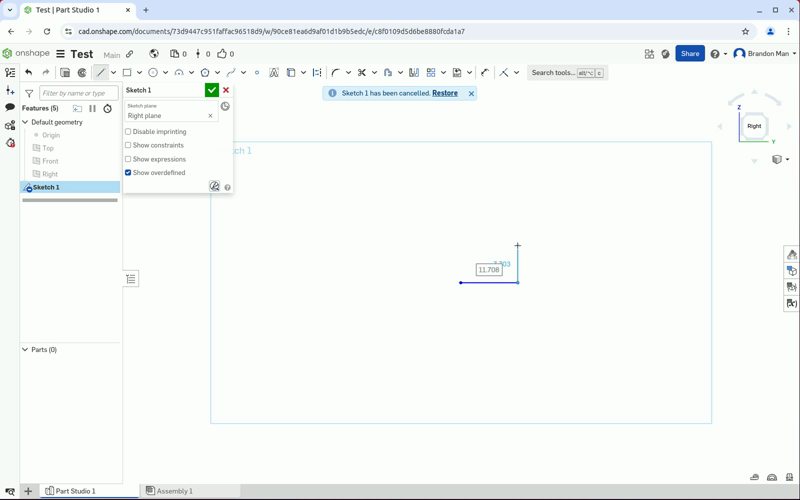
click(517, 245)
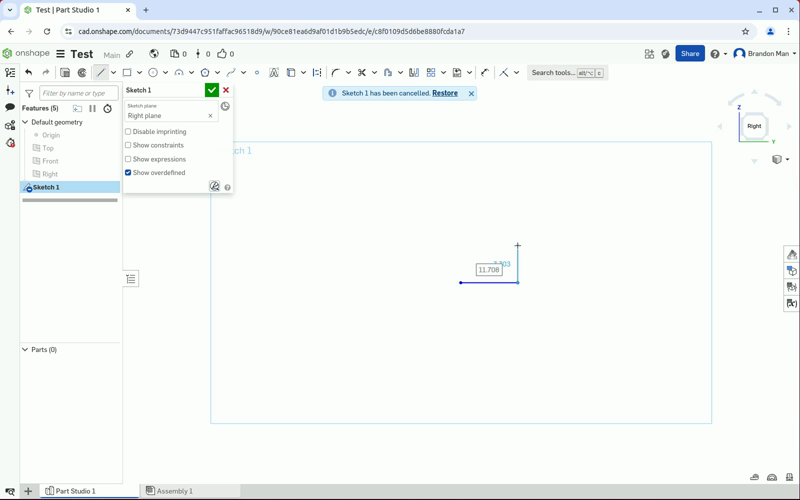
key_up(shift)
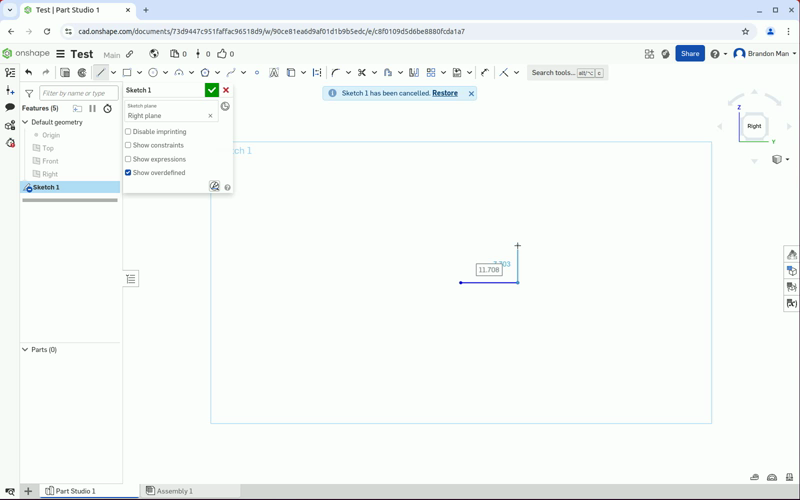
key_down(shift)
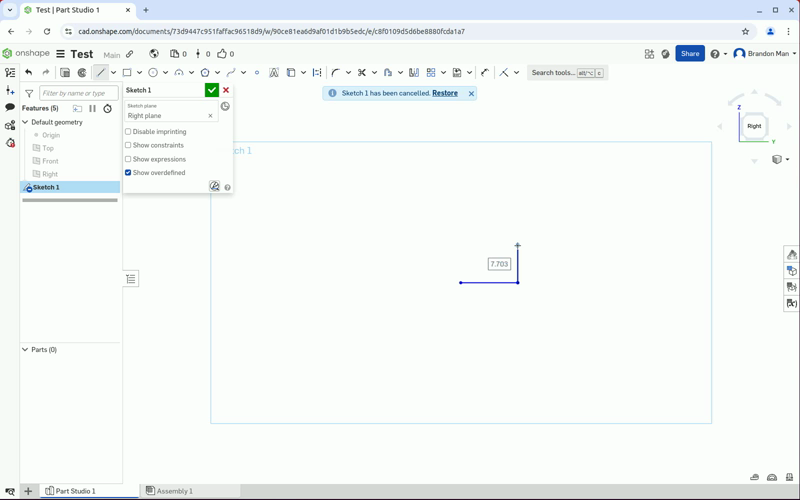
mouse_move(547, 245)
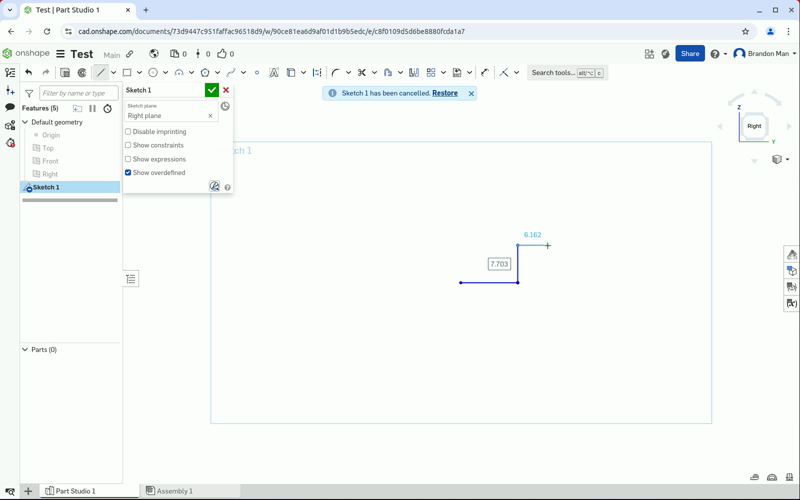
mouse_move(517, 226)
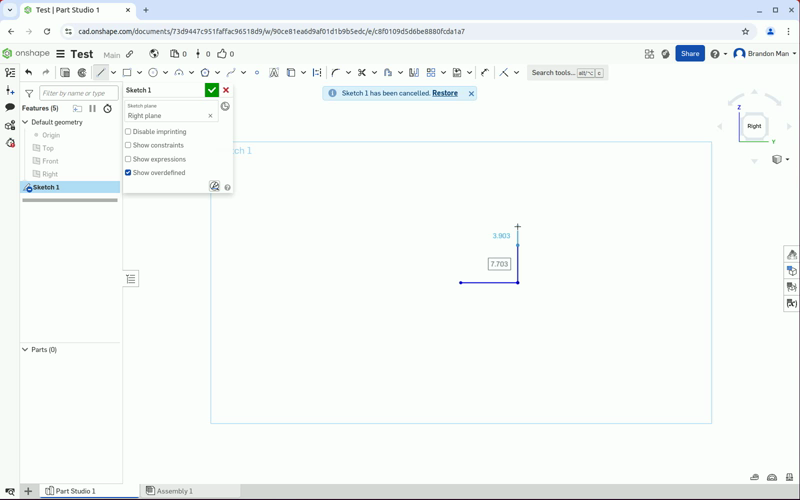
click(517, 226)
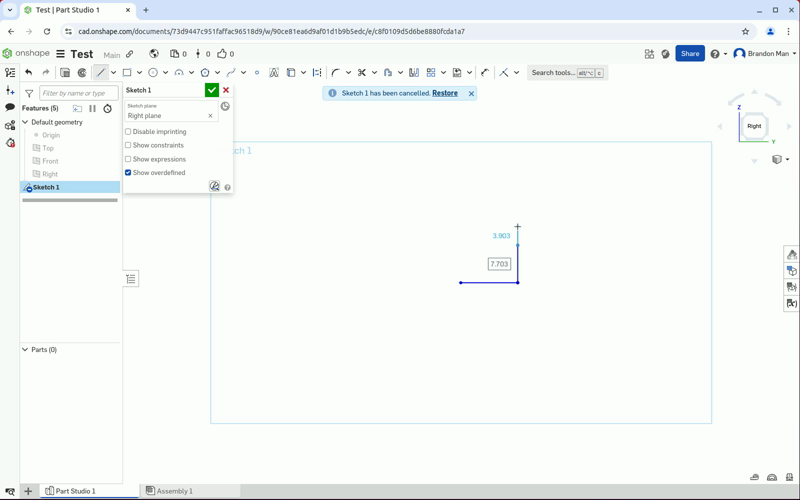
key_up(shift)
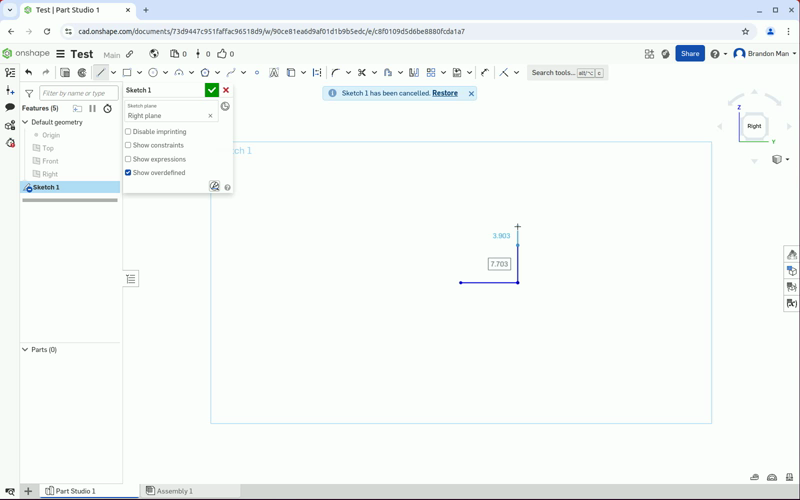
key_down(shift)
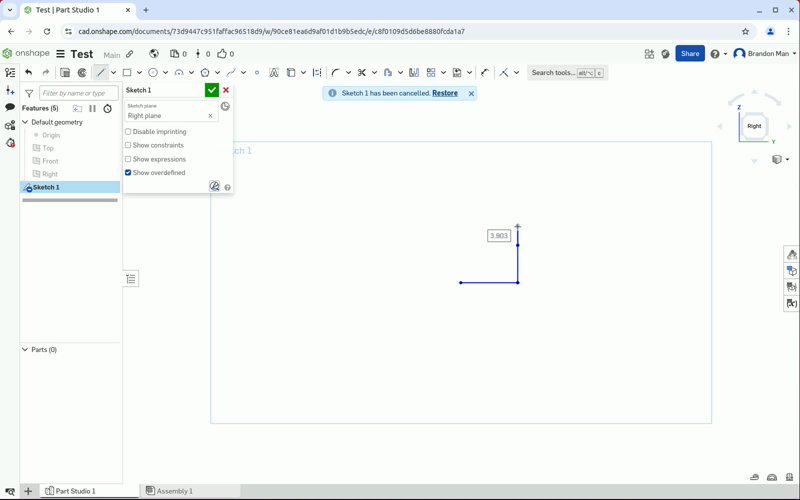
mouse_move(460, 282)
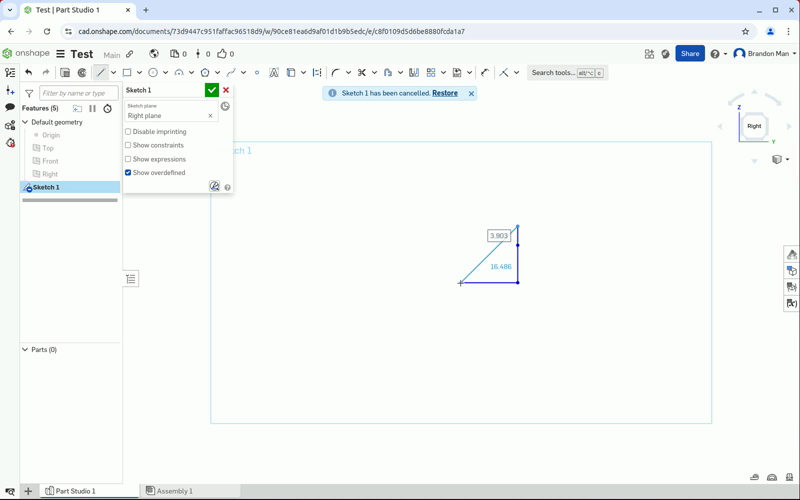
key_up(shift)
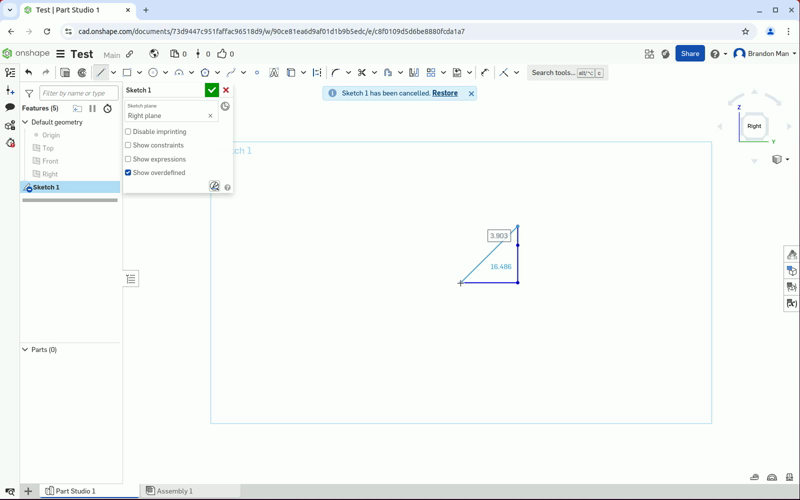
click(460, 282)
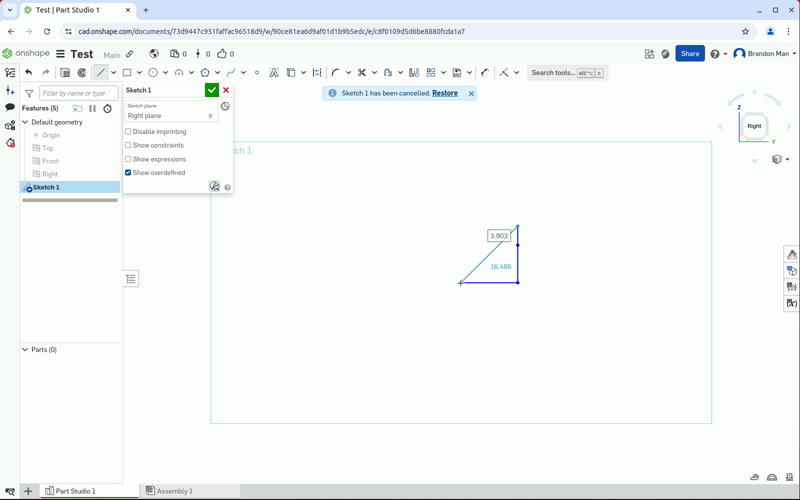
key(esc)
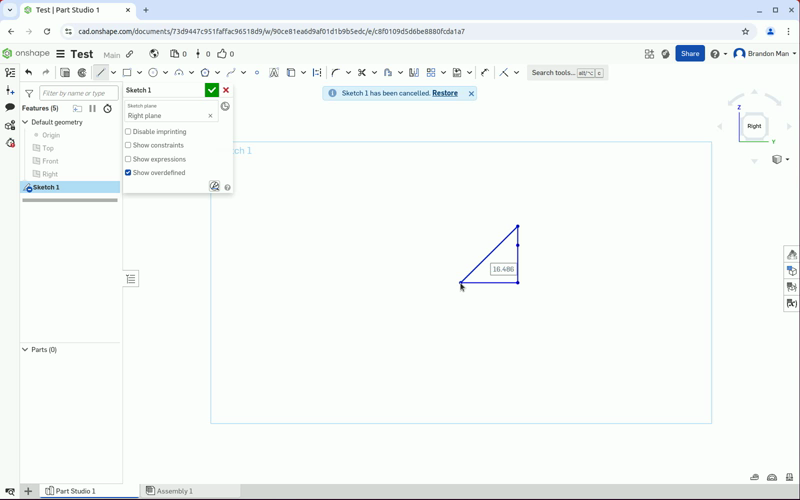
mouse_move(501, 244)
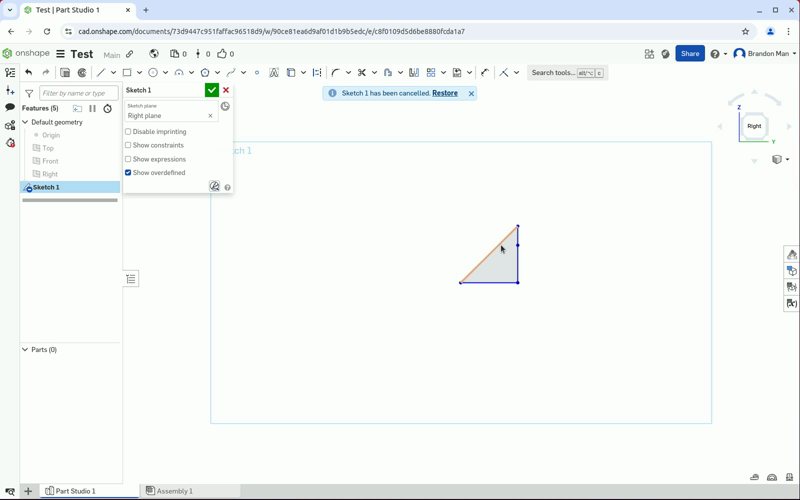
scroll(6)
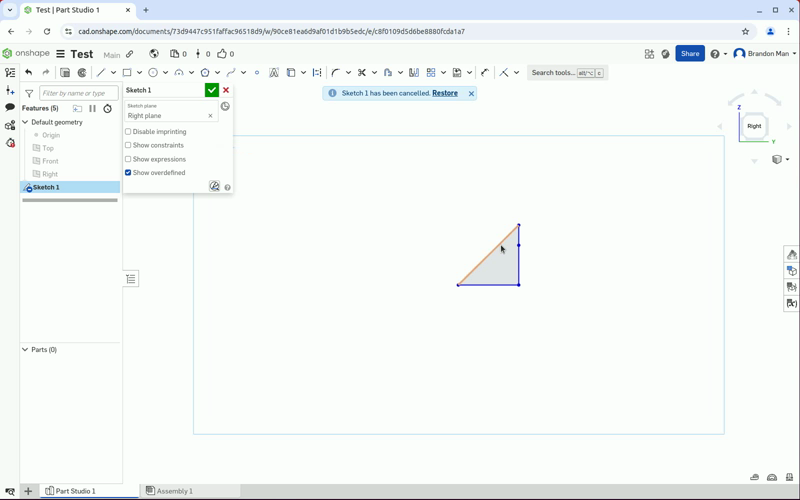
scroll(6)
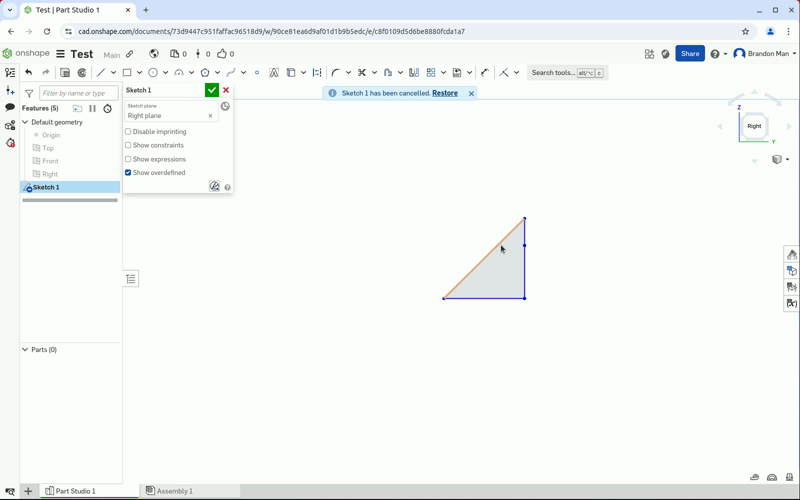
scroll(6)
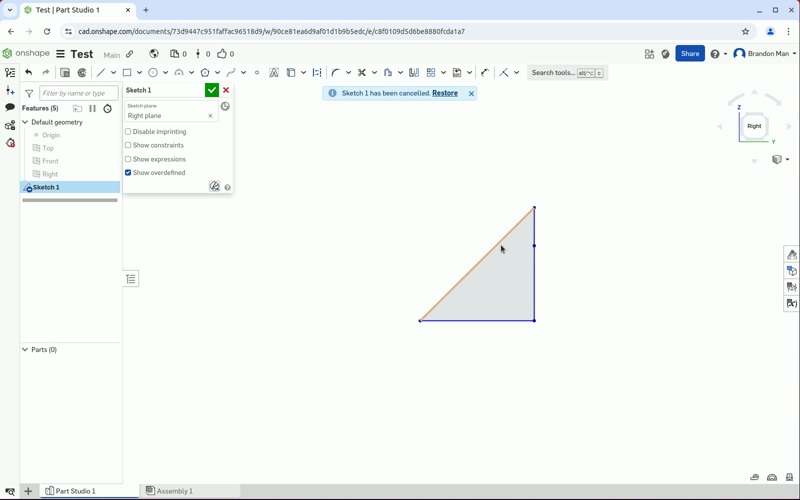
scroll(6)
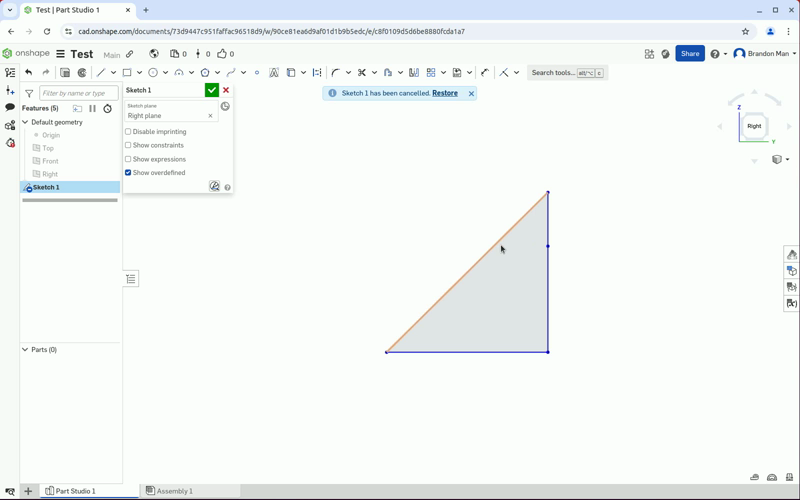
scroll(6)
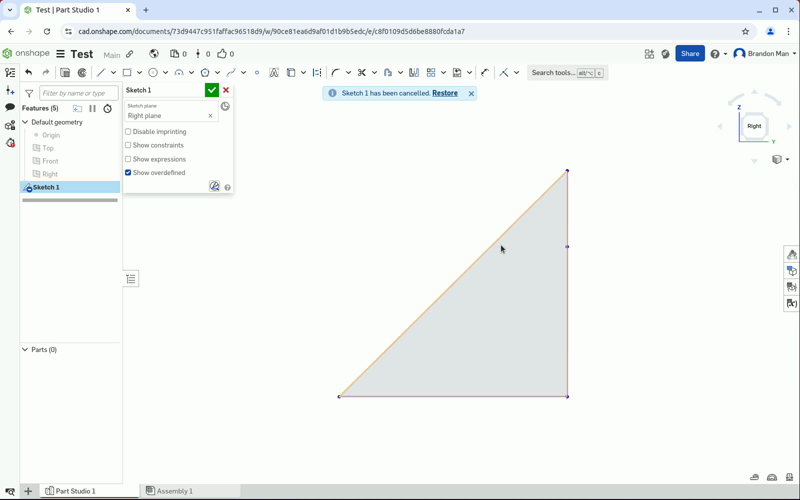
scroll(6)
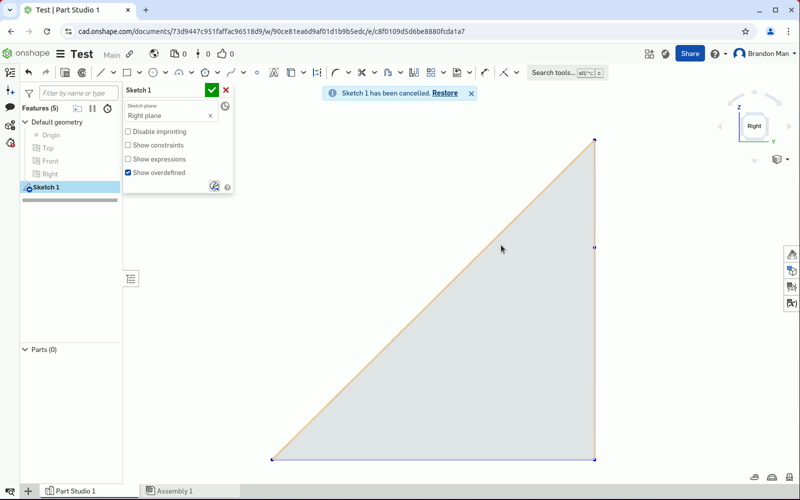
scroll(6)
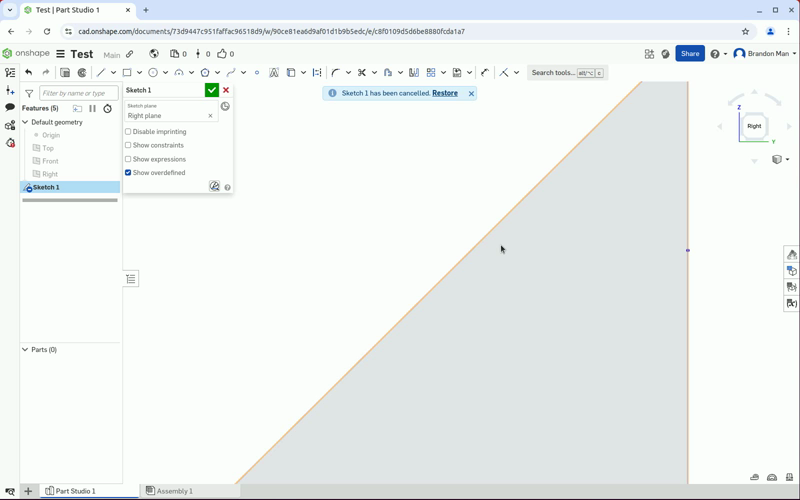
click(501, 244)
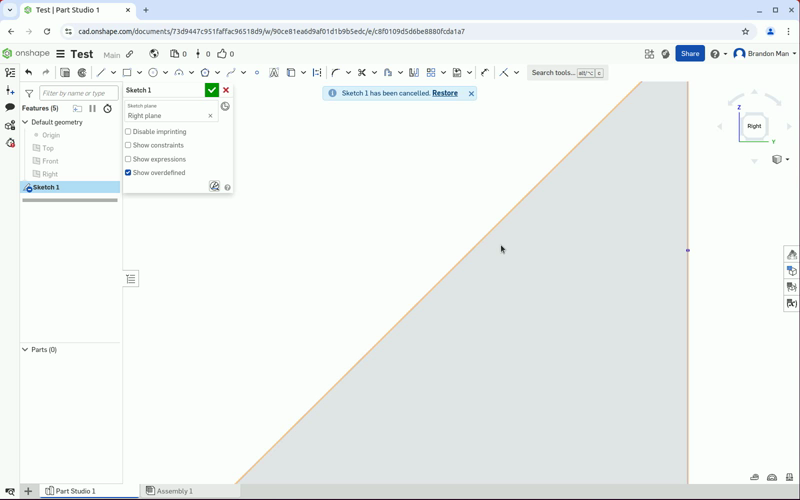
scroll(-6)
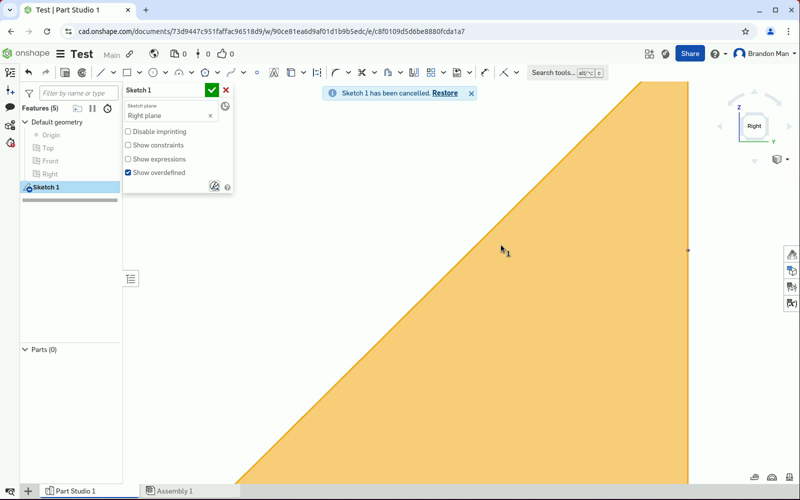
scroll(-6)
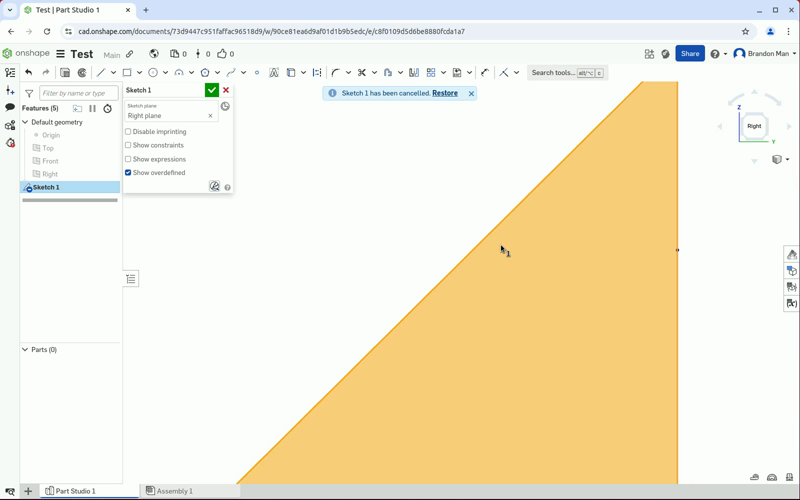
scroll(-6)
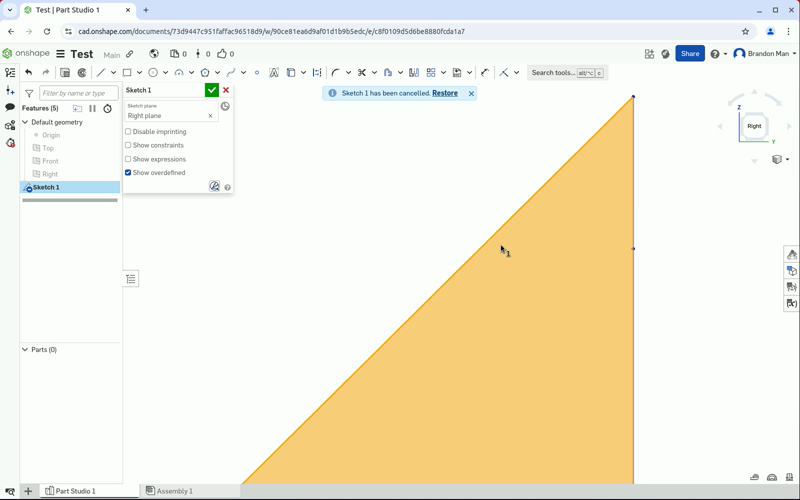
scroll(-6)
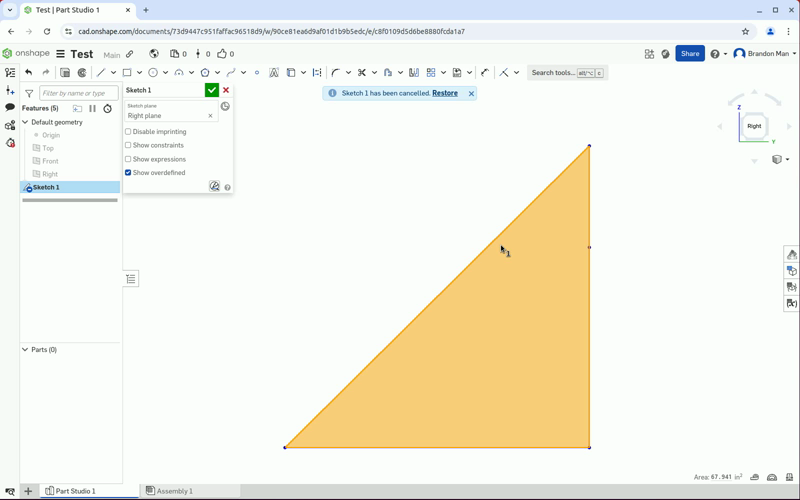
scroll(-6)
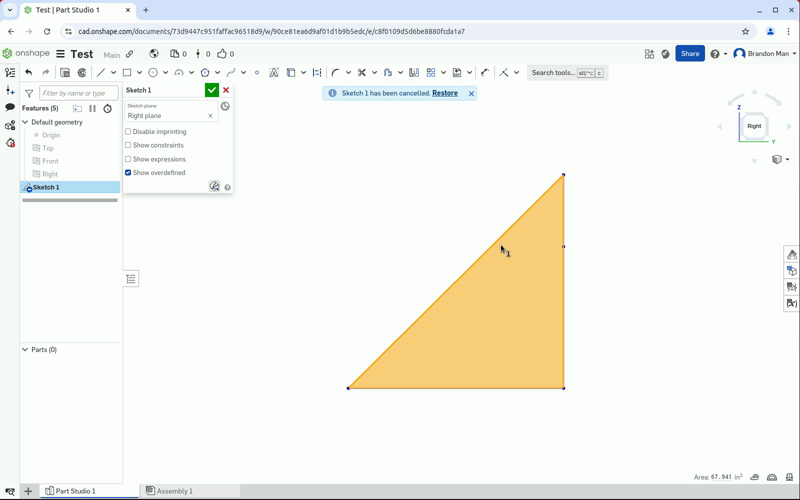
scroll(-6)
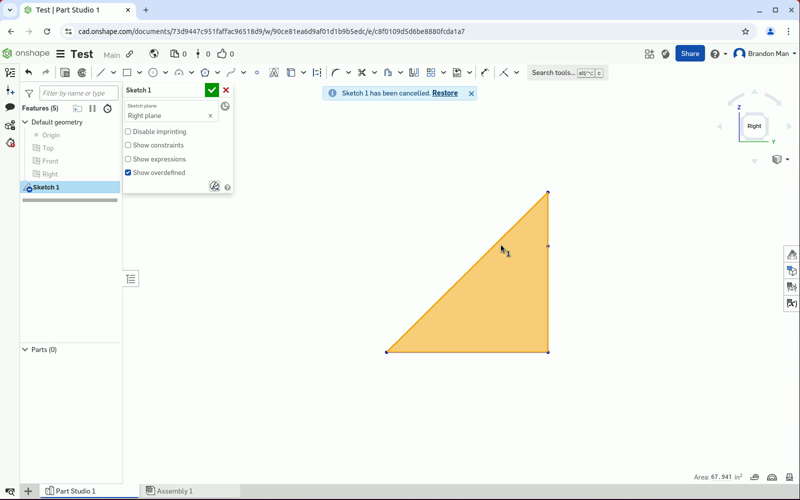
scroll(-6)
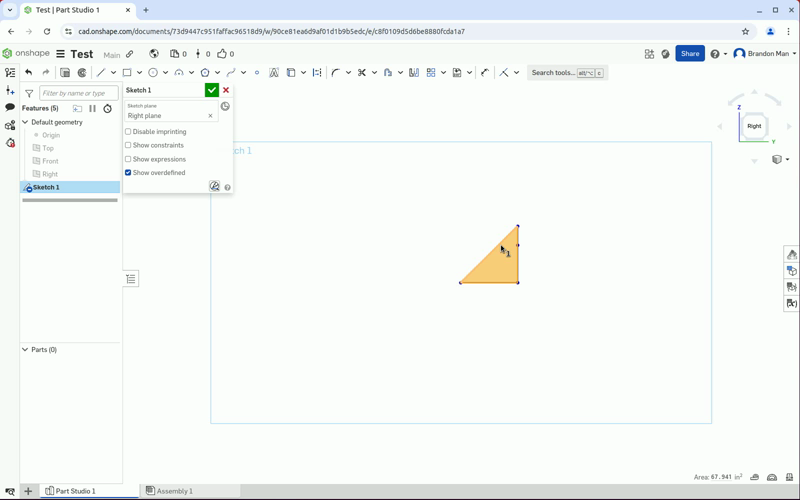
mouse_move(73, 352)
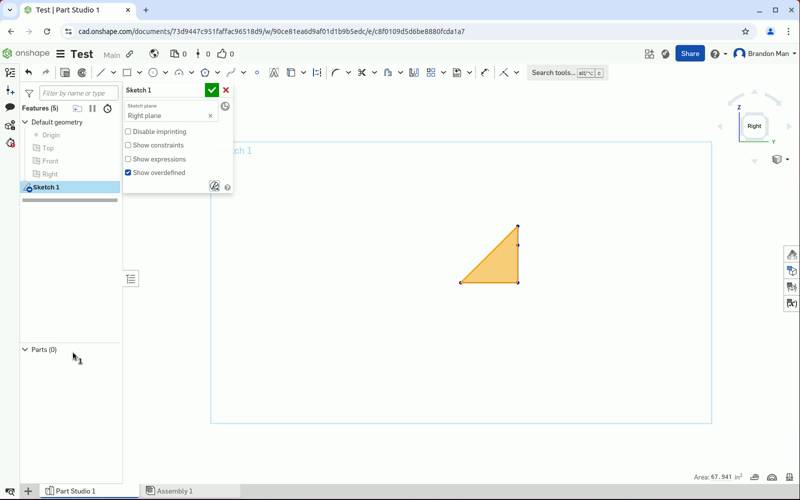
key(shift+y)
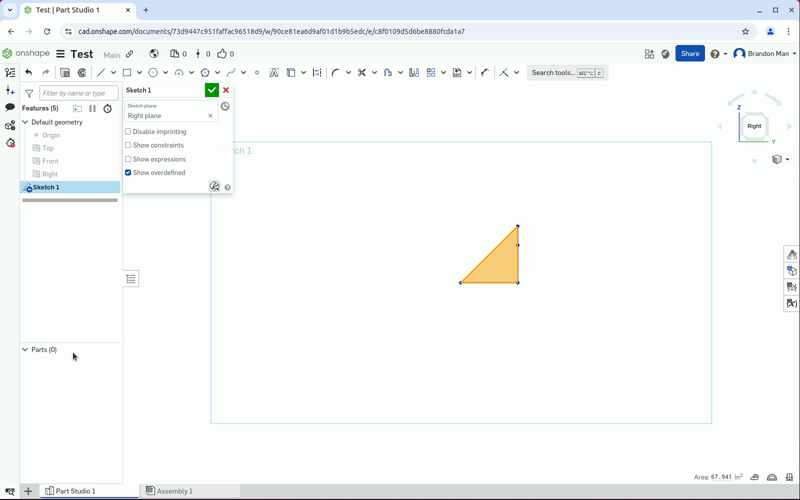
key(shift+e)
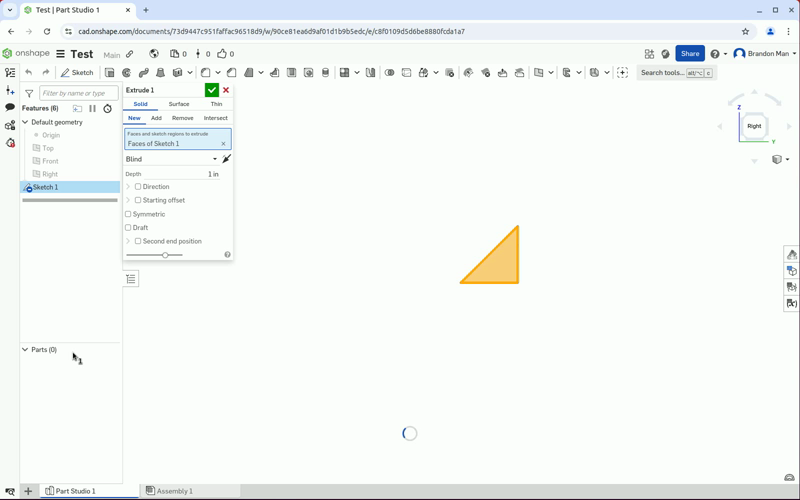
mouse_move(143, 106)
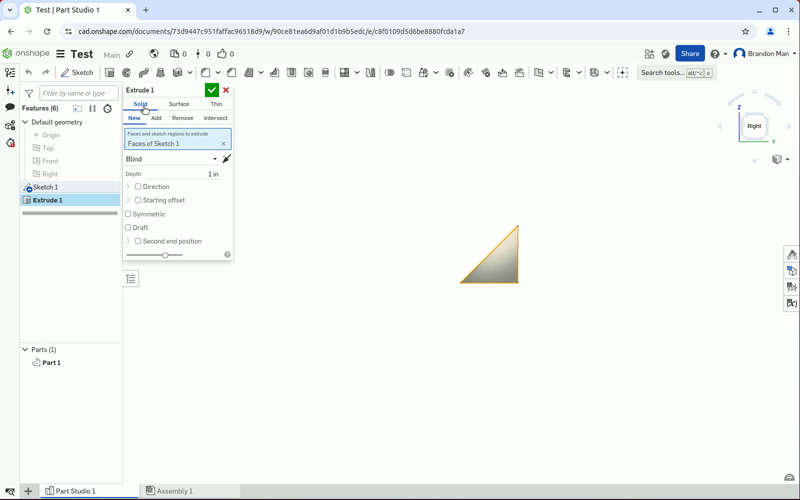
click(143, 106)
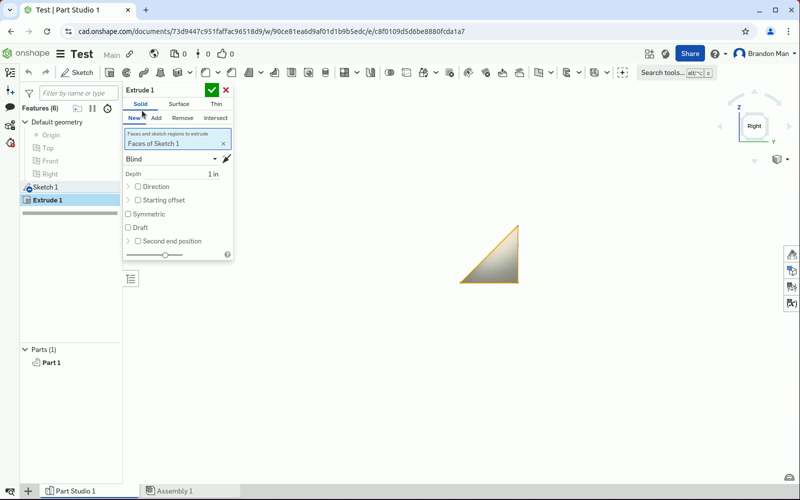
mouse_move(137, 120)
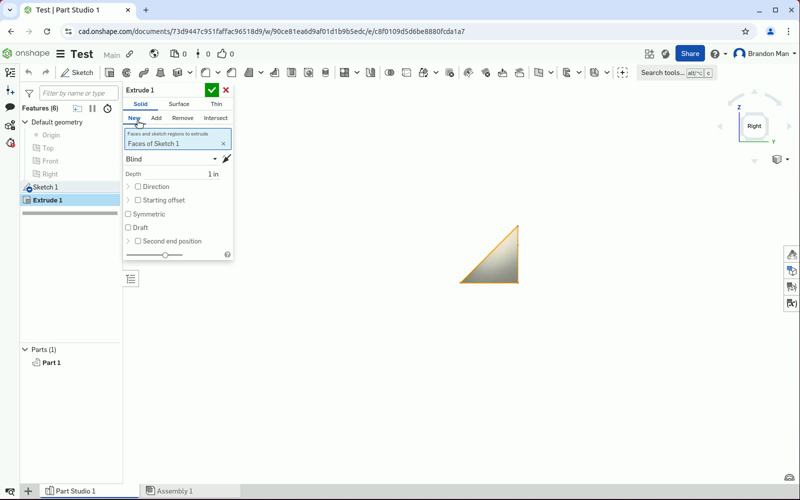
click(137, 120)
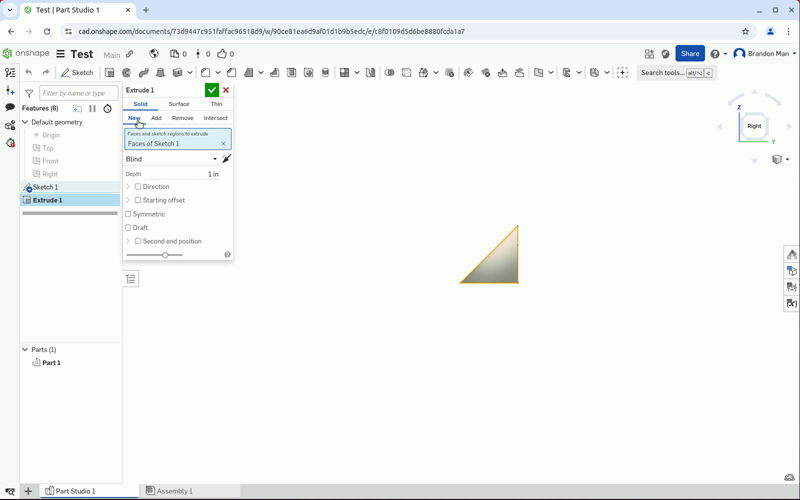
key(tab, 4)
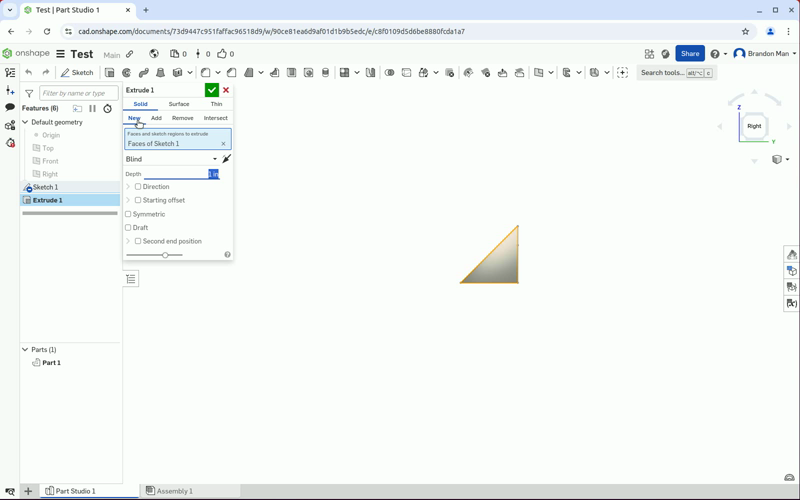
text(23.108)
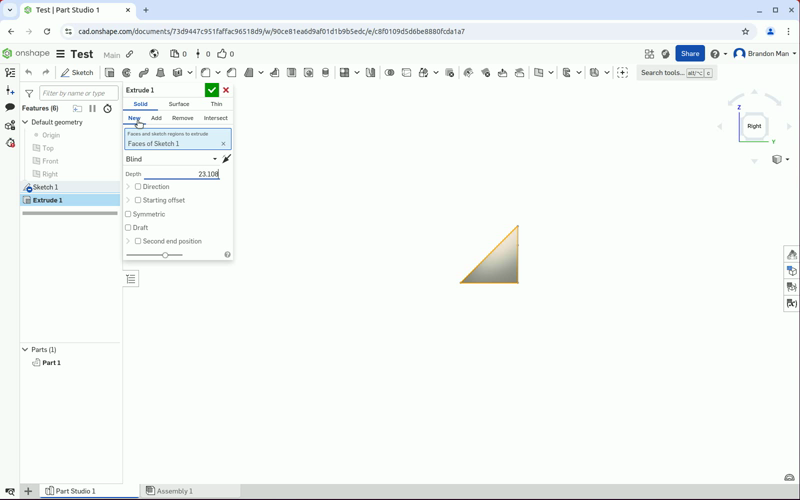
key(enter)
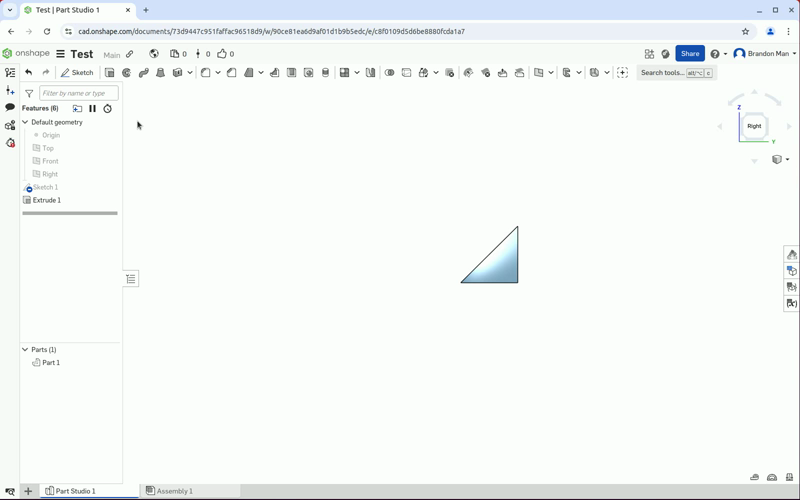
key(shift+h)
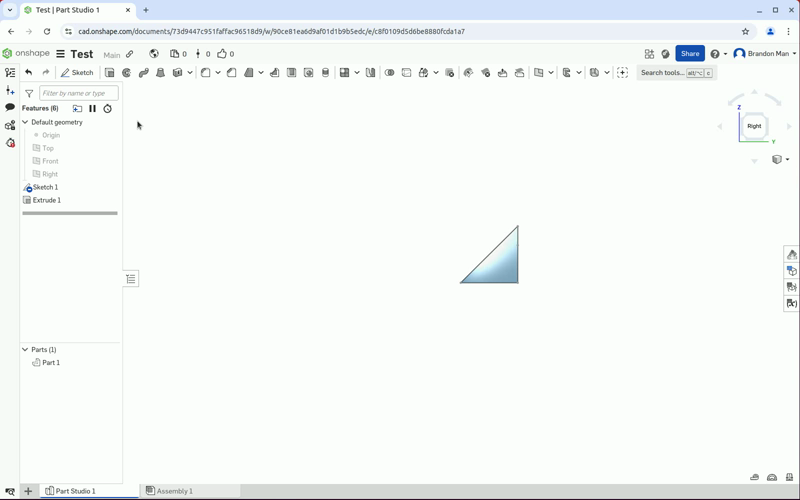
key(shift+h)
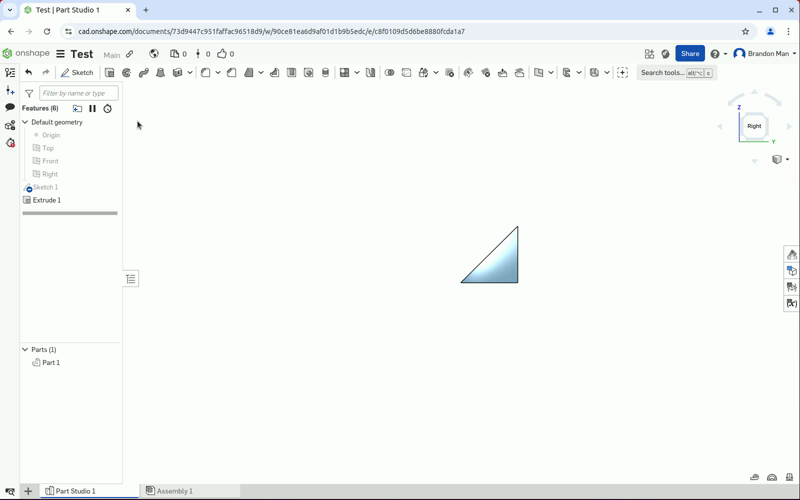
mouse_move(73, 189)
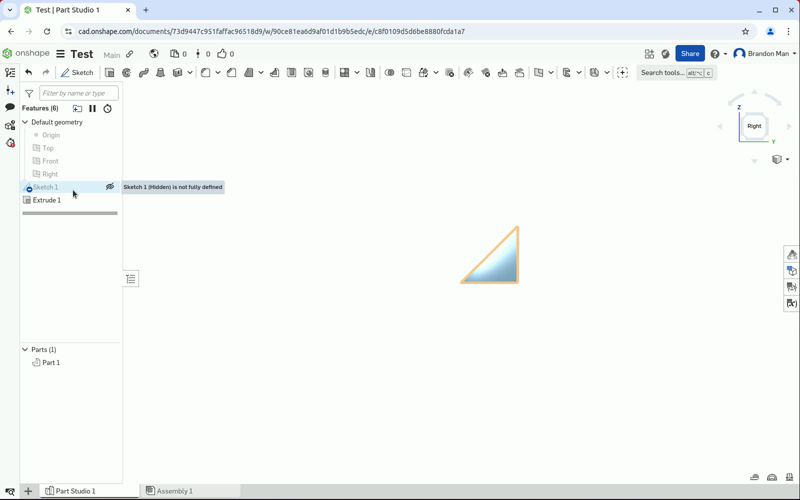
click(73, 189)
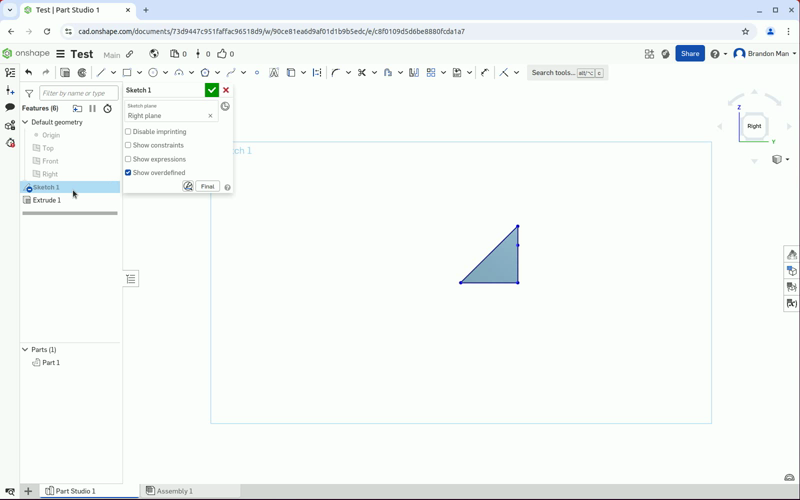
mouse_move(229, 92)
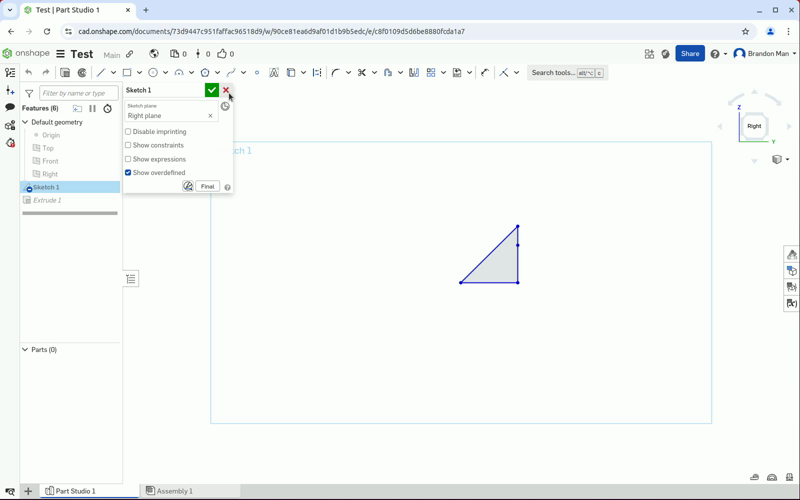
click(229, 92)
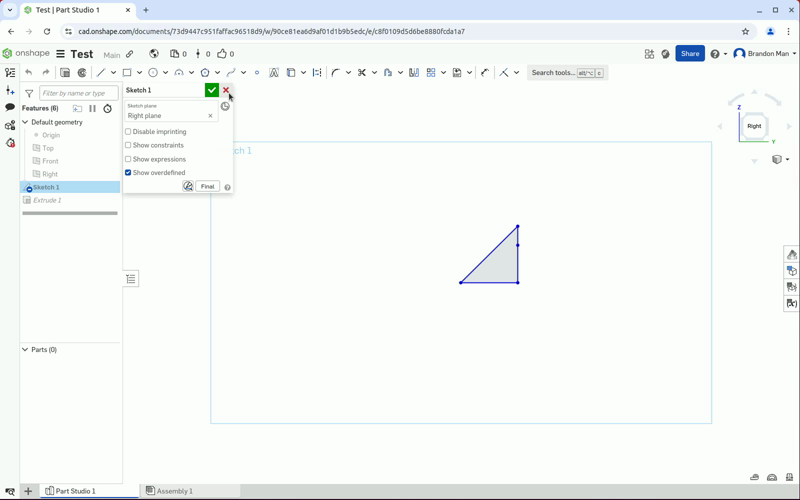
key(shift+s)
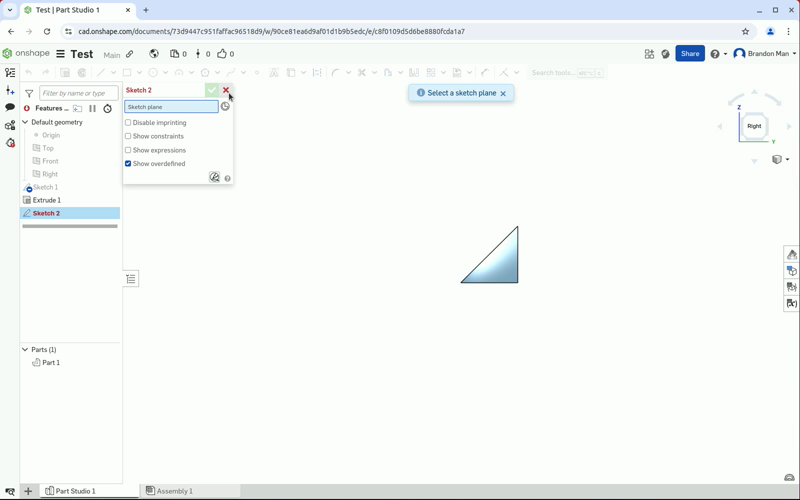
mouse_move(73, 176)
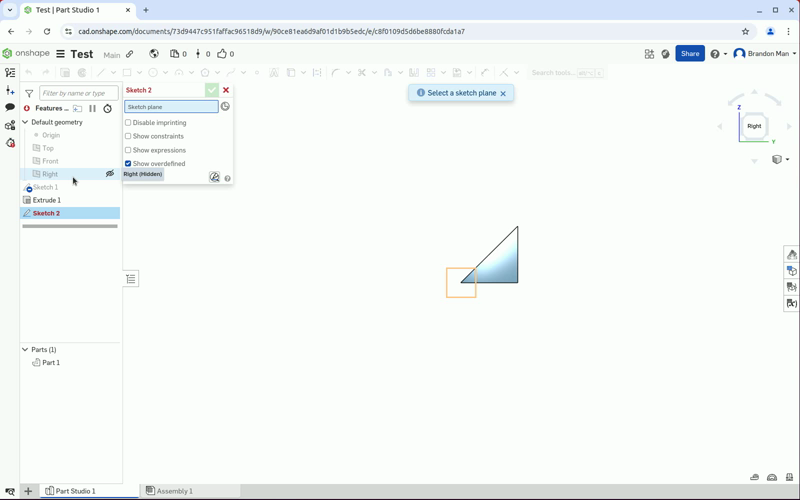
click(73, 176)
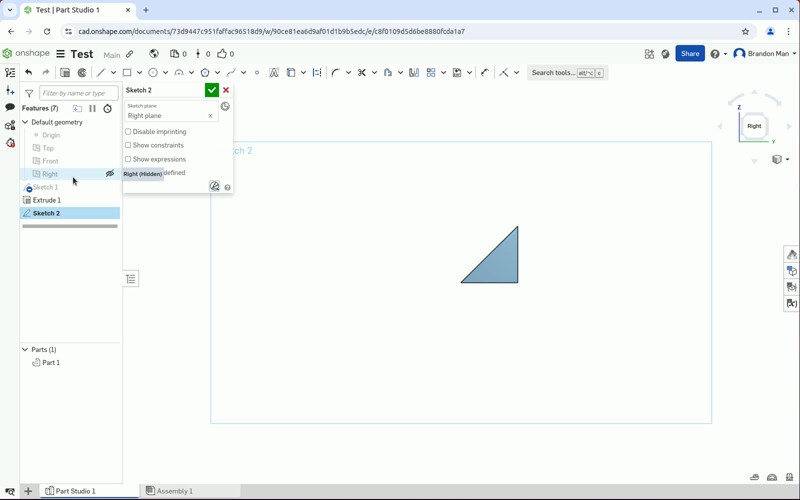
mouse_move(73, 352)
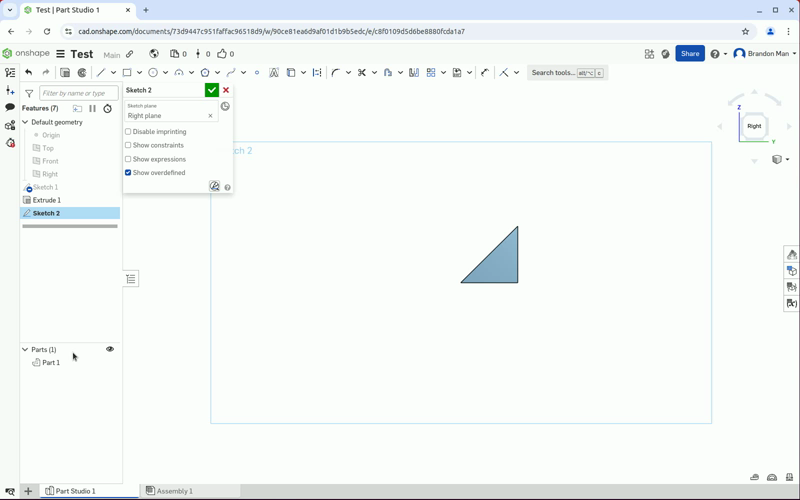
key(y)
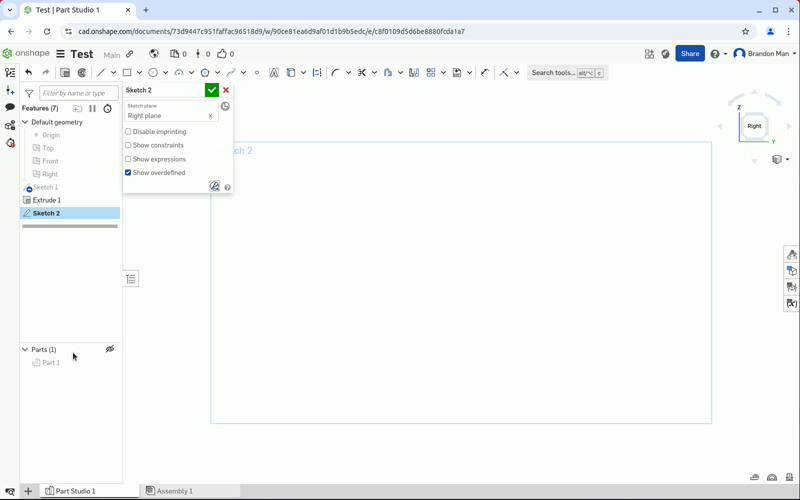
key(l)
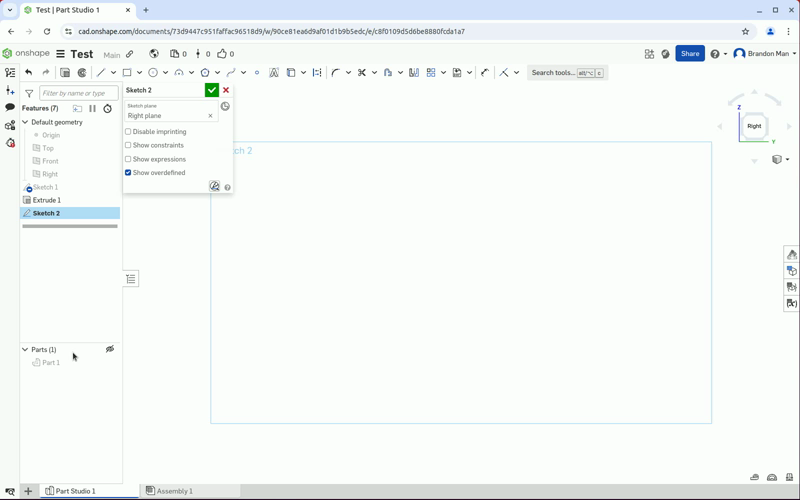
key_down(shift)
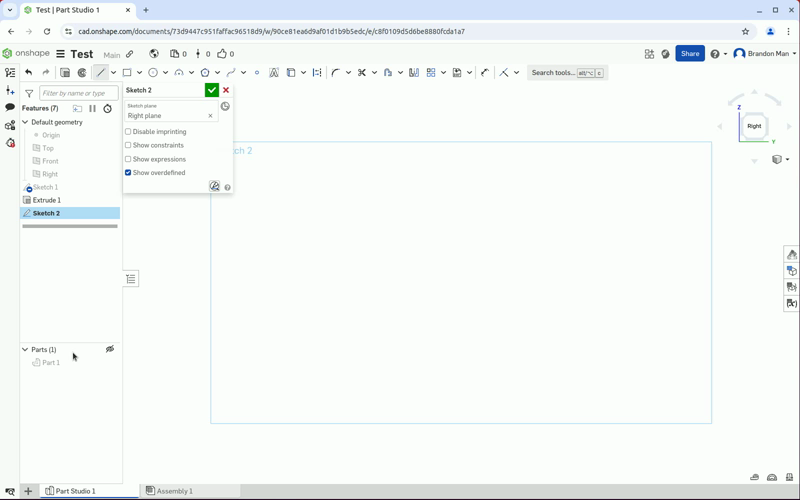
mouse_move(516, 282)
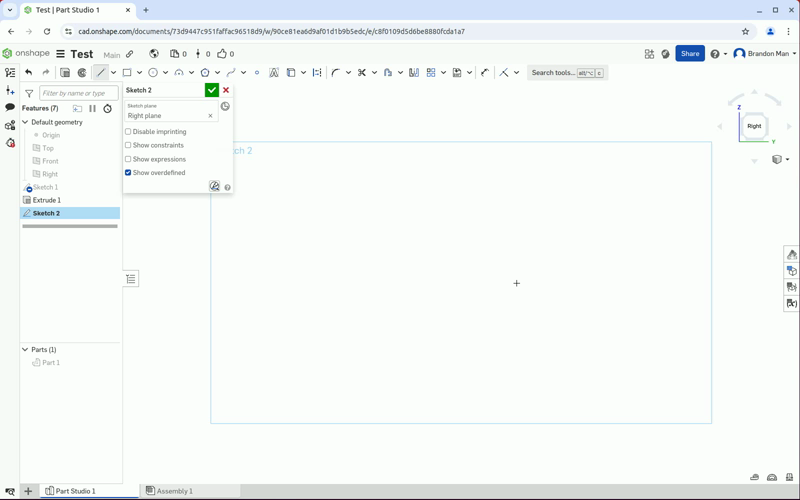
click(516, 282)
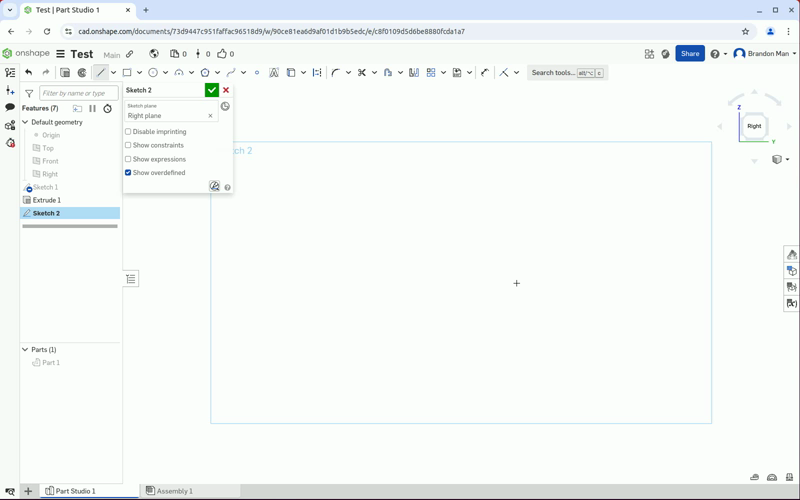
key_up(shift)
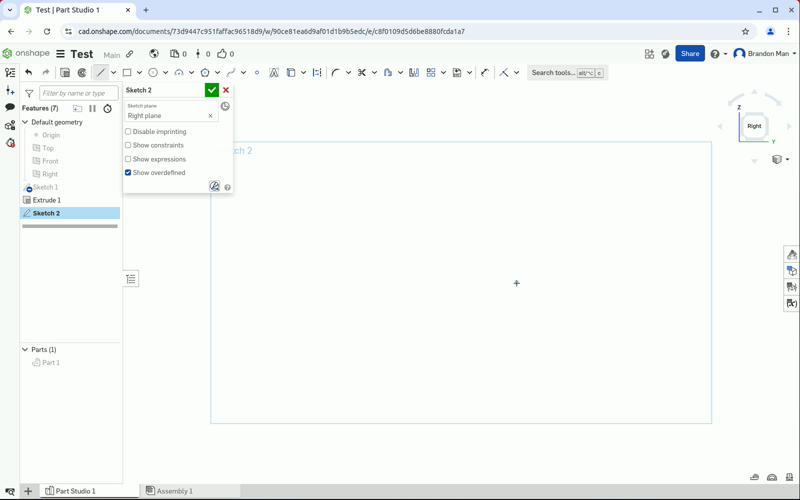
key_down(shift)
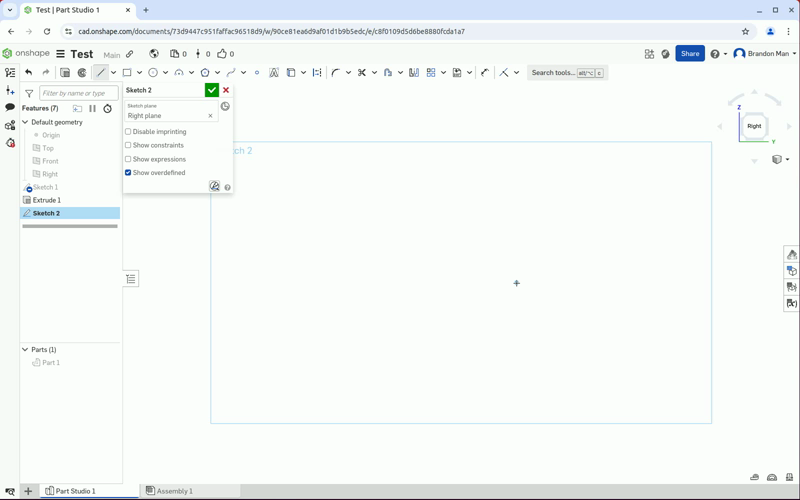
mouse_move(546, 282)
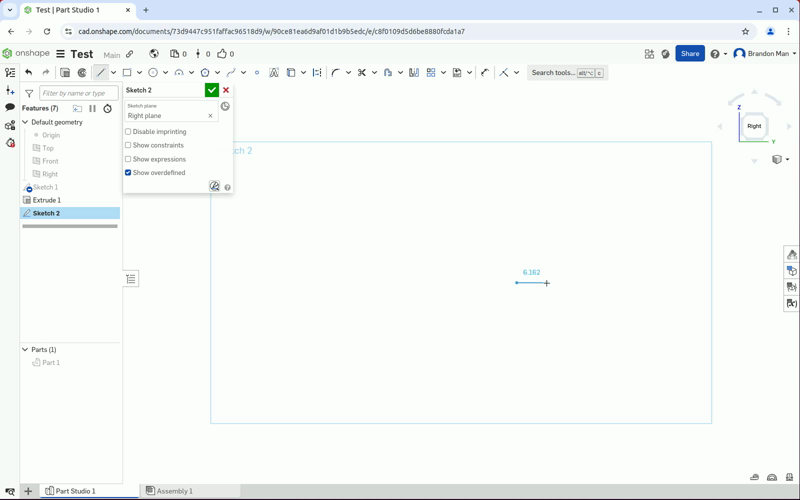
mouse_move(536, 282)
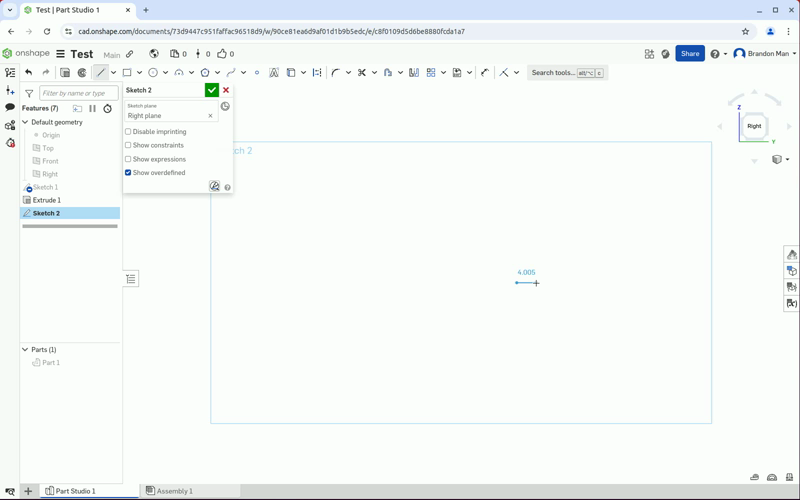
click(536, 282)
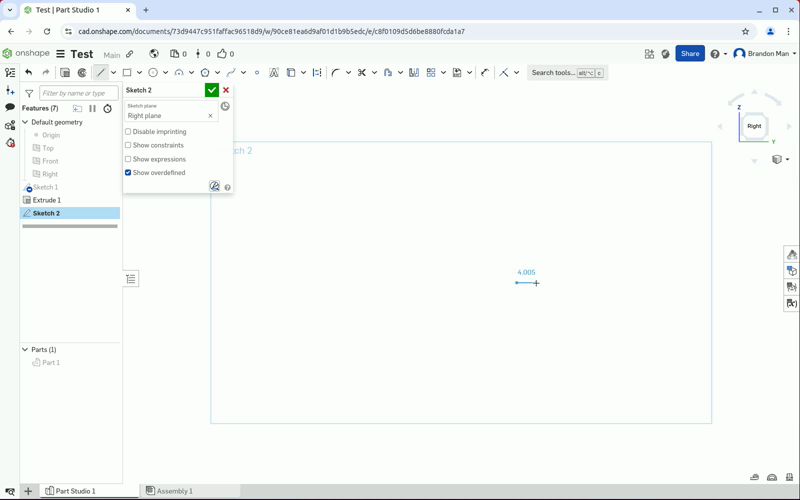
key_up(shift)
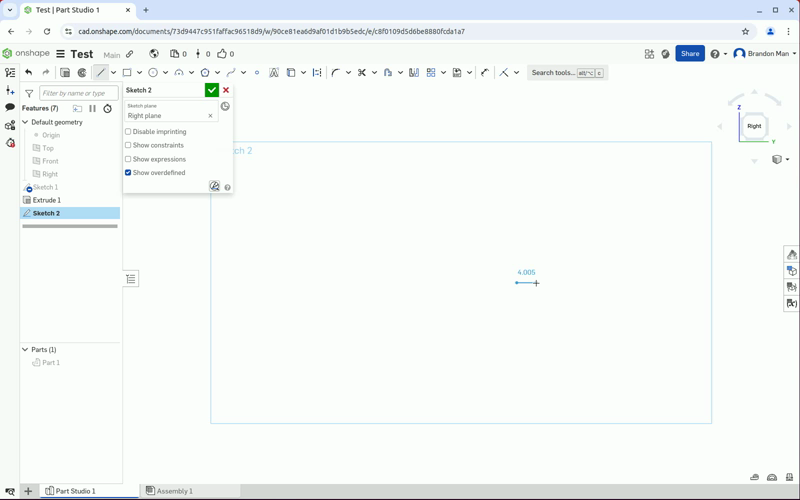
key_down(shift)
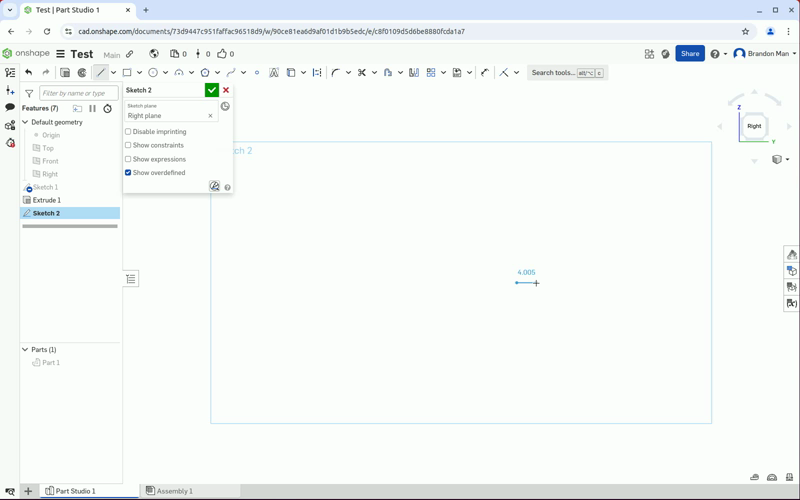
mouse_move(566, 282)
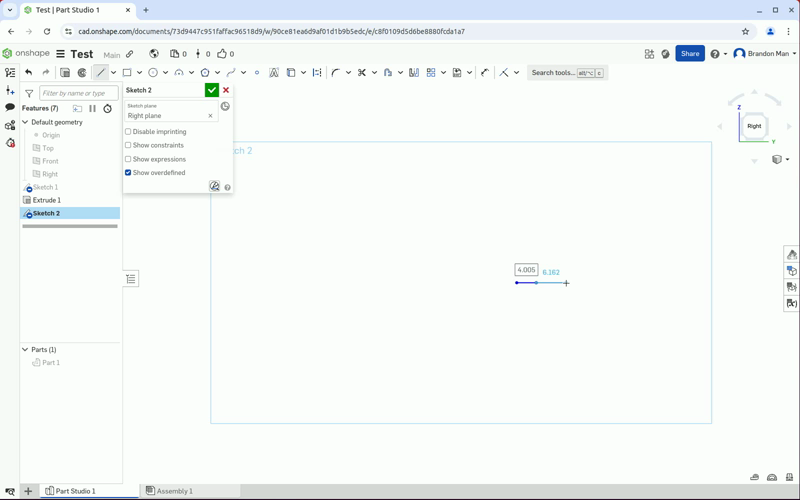
mouse_move(536, 244)
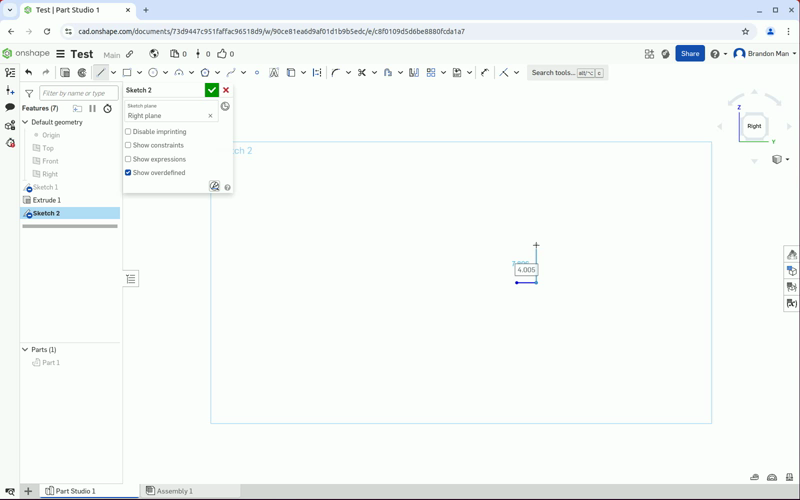
click(536, 244)
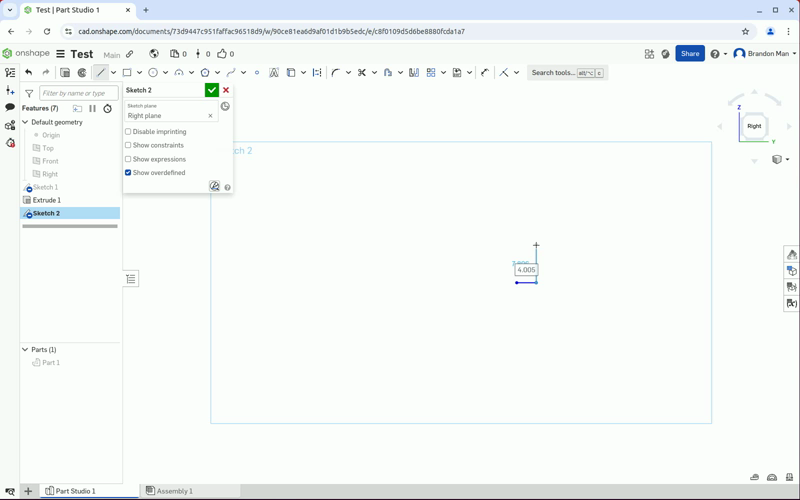
key_up(shift)
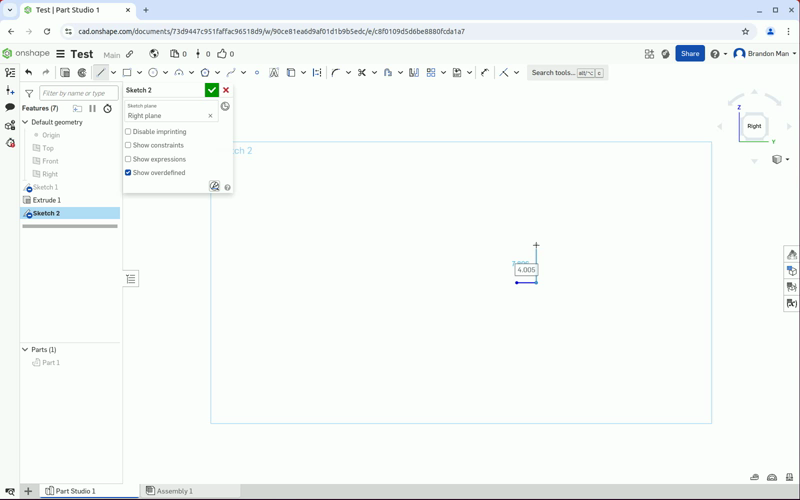
key_down(shift)
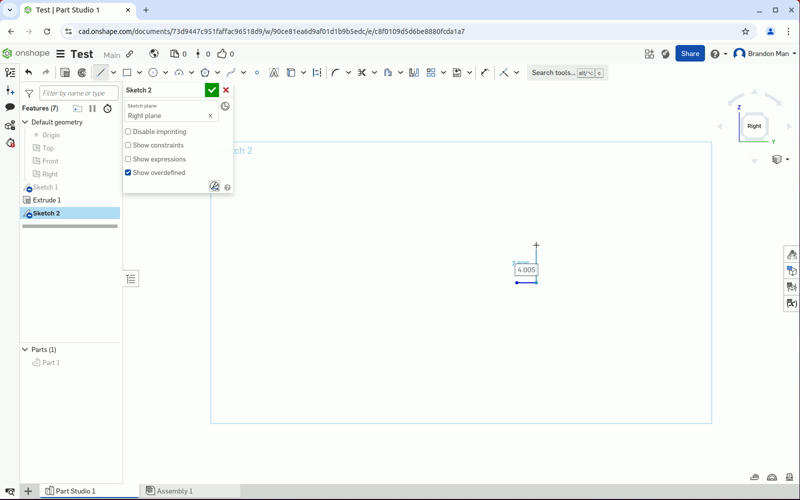
mouse_move(566, 244)
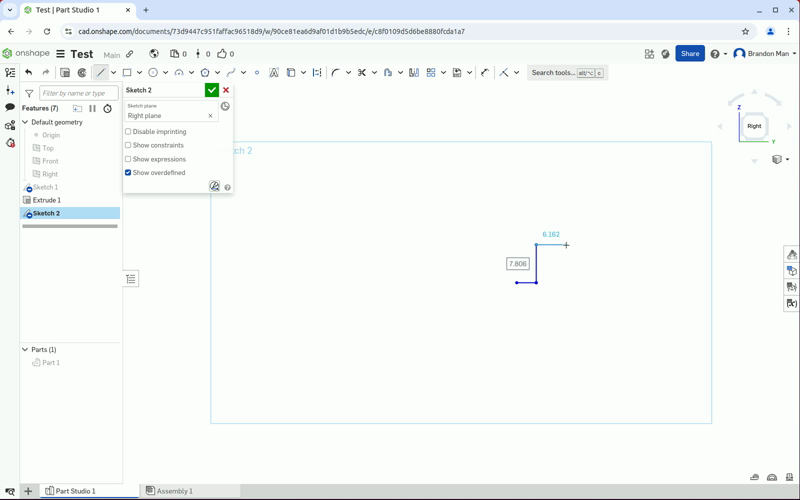
mouse_move(516, 244)
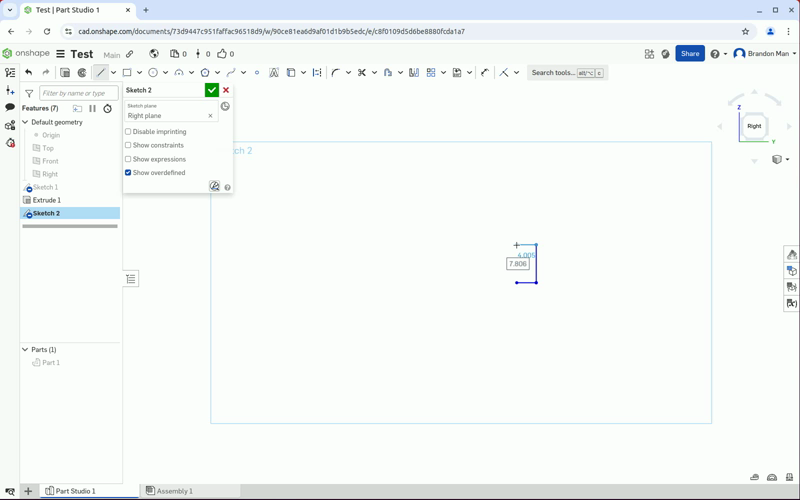
click(516, 244)
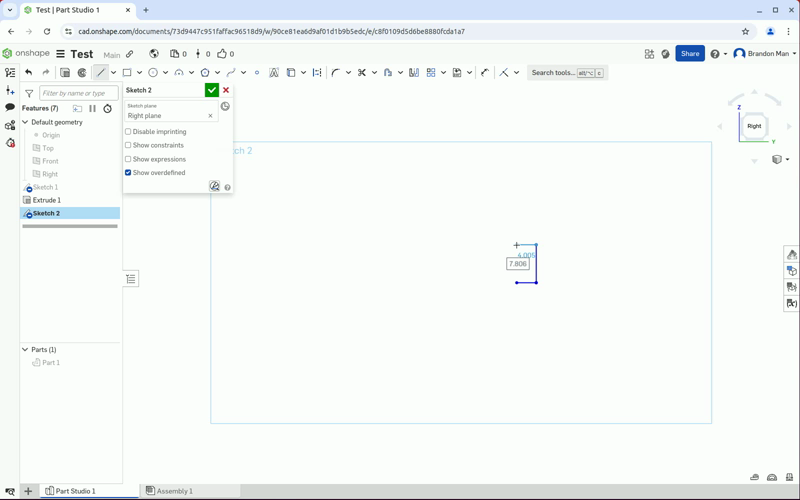
key_up(shift)
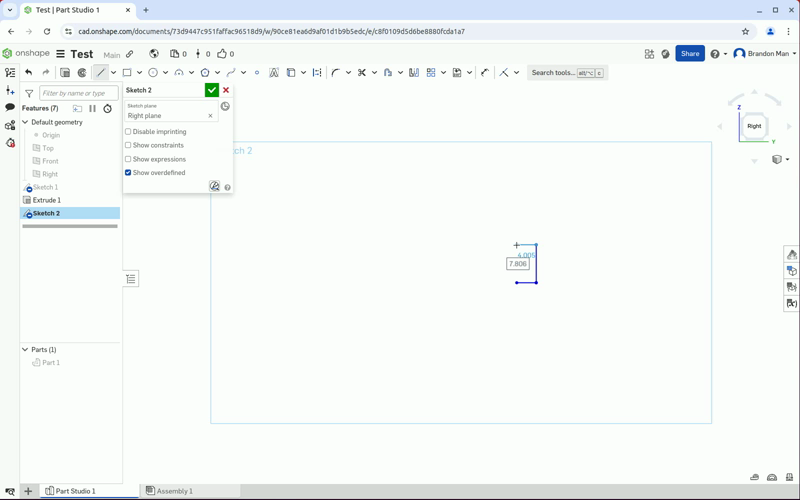
mouse_move(546, 244)
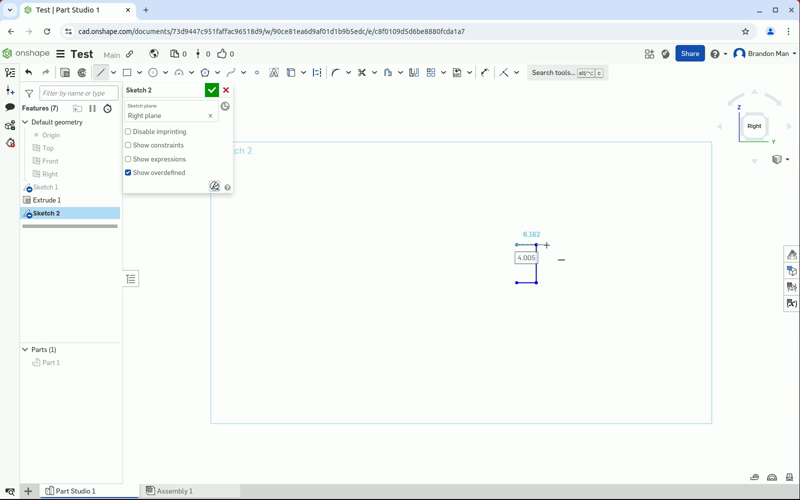
key_down(shift)
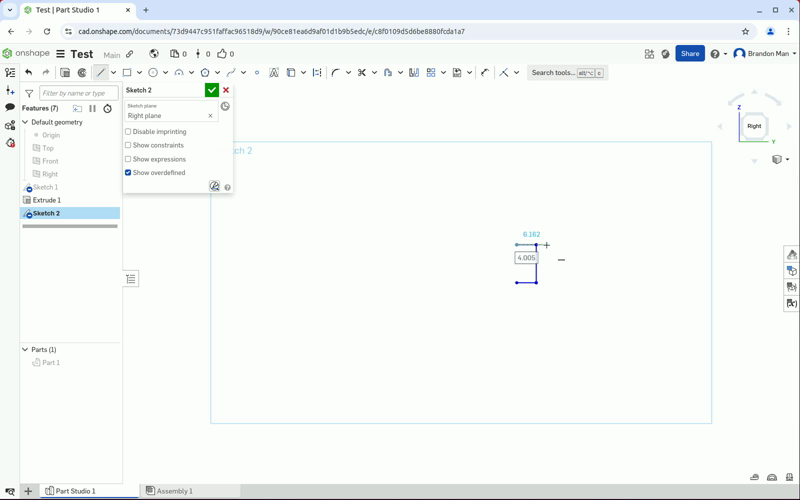
mouse_move(516, 282)
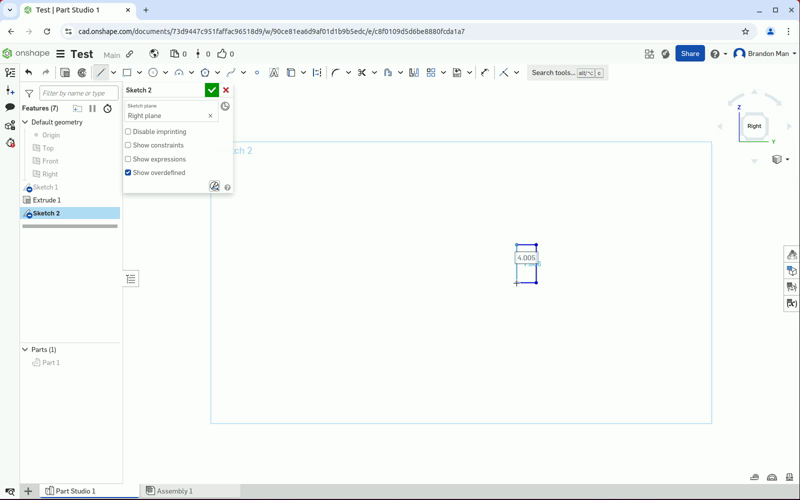
key_up(shift)
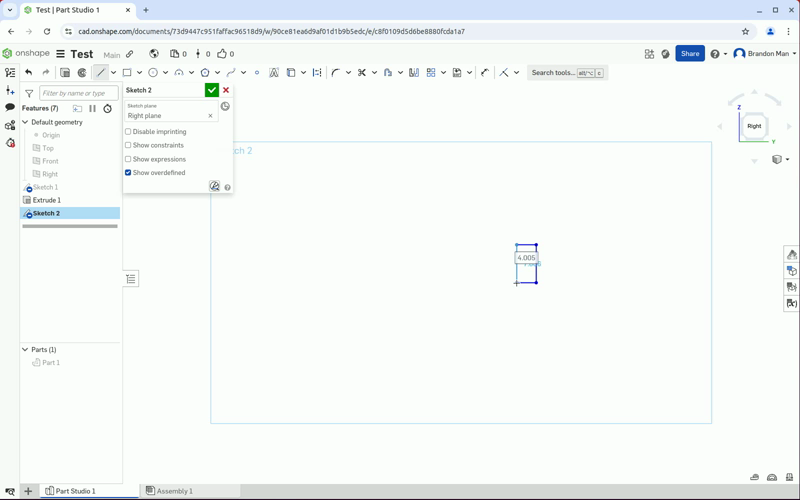
click(516, 282)
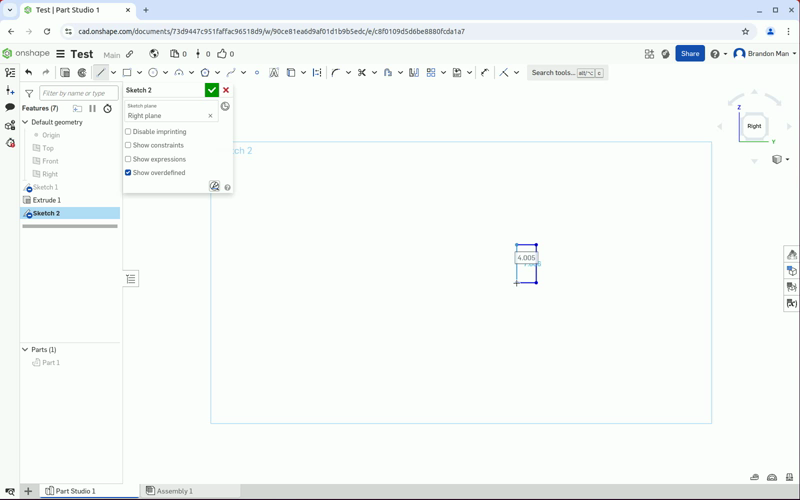
key(esc)
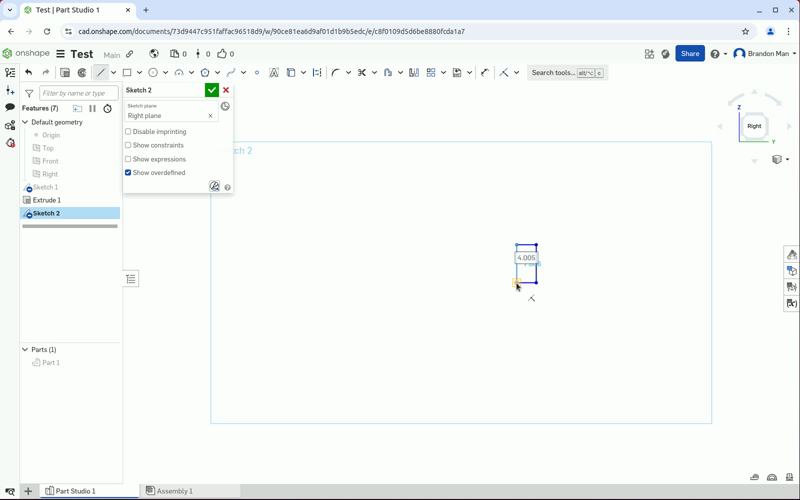
mouse_move(522, 272)
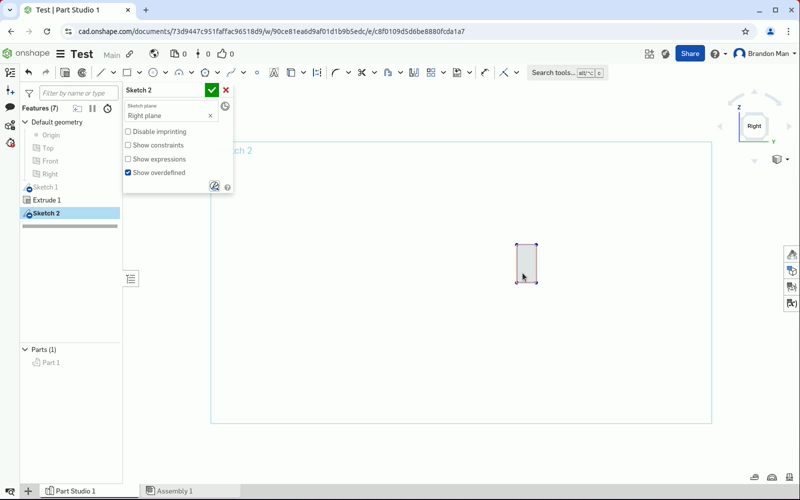
scroll(6)
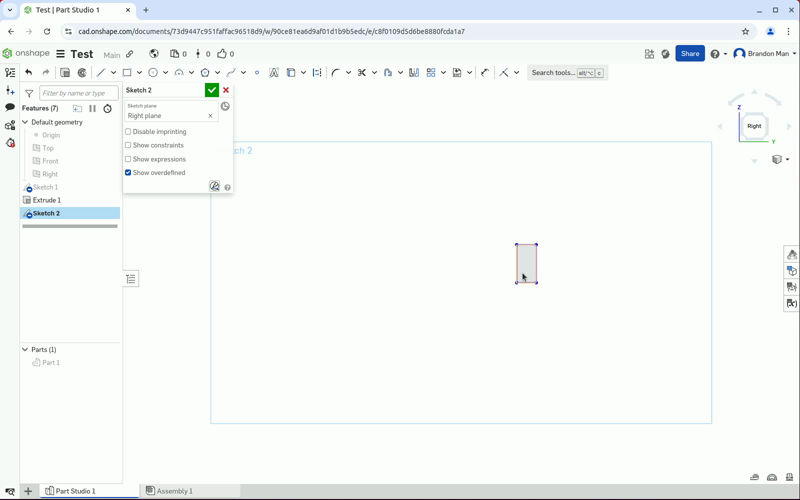
scroll(6)
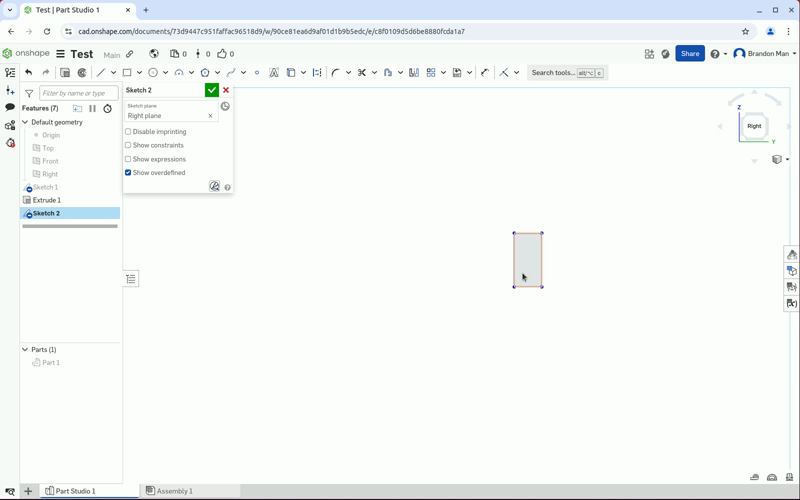
scroll(6)
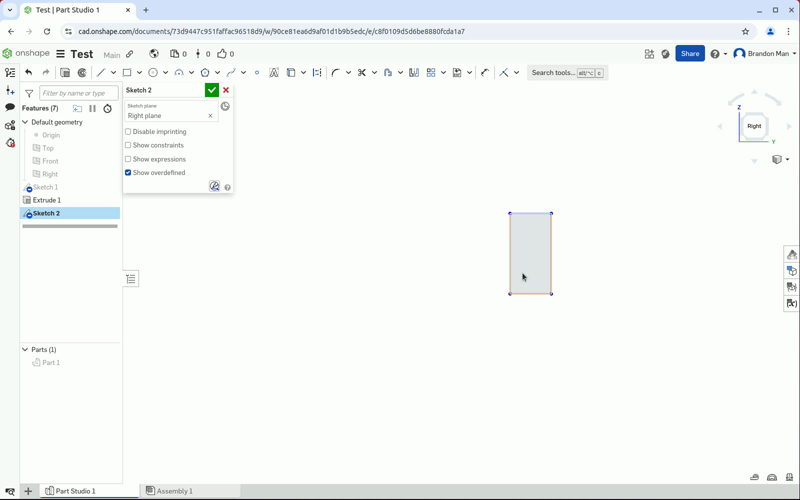
scroll(6)
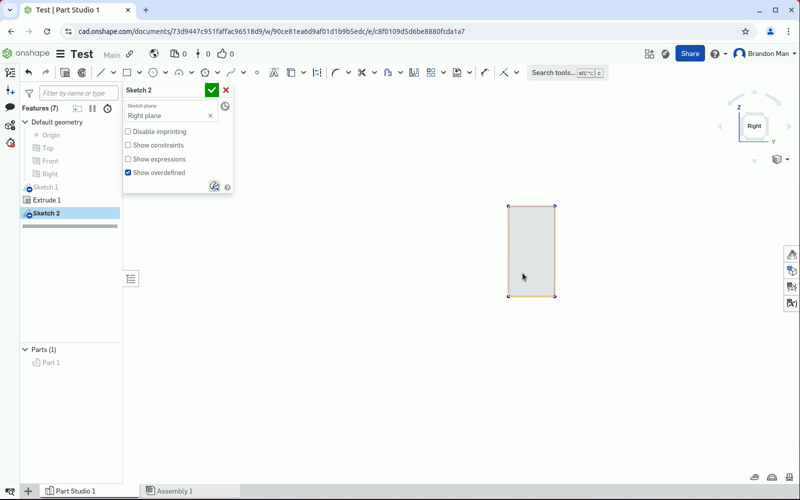
scroll(6)
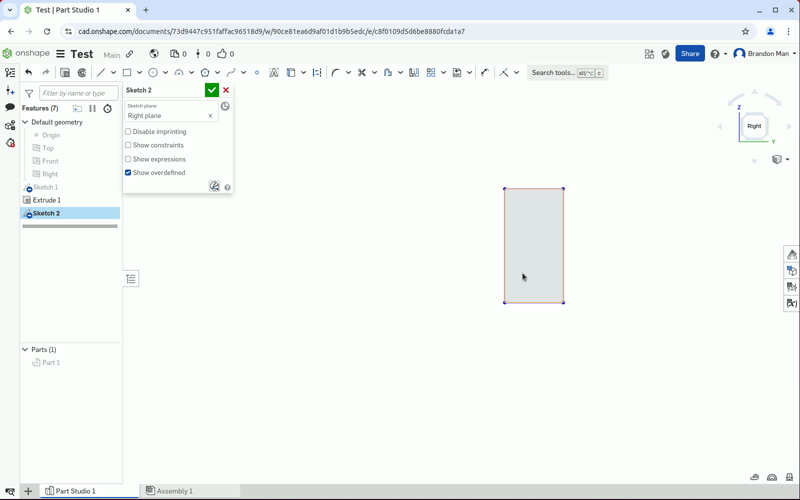
scroll(6)
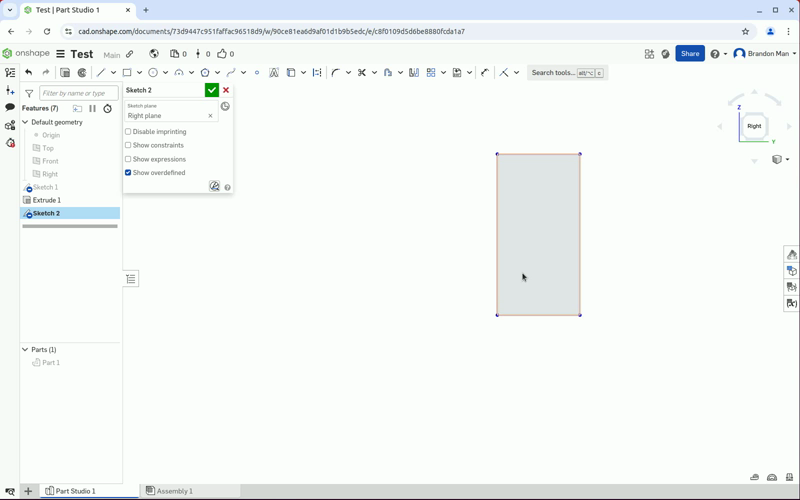
scroll(6)
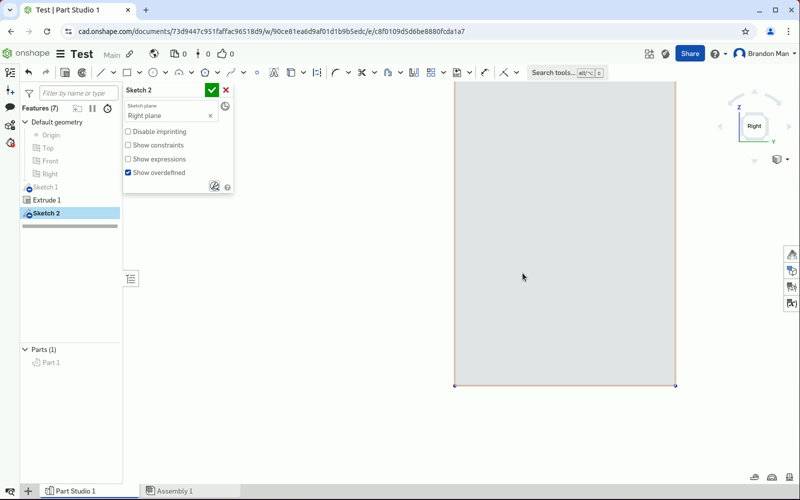
click(522, 272)
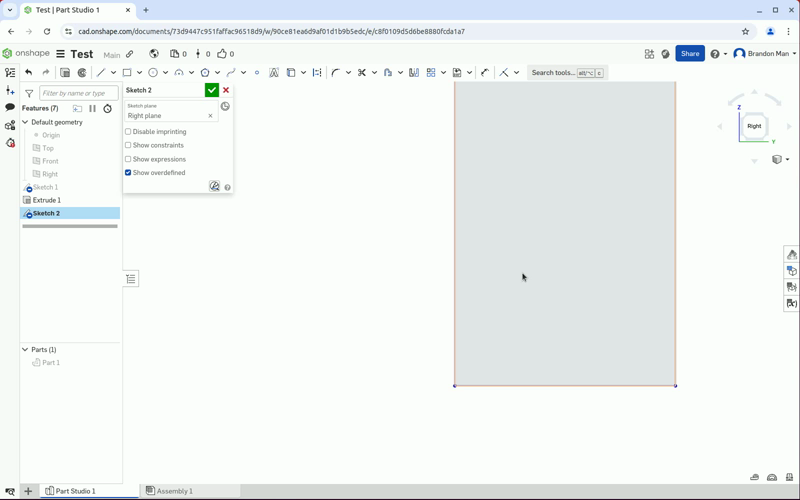
scroll(-6)
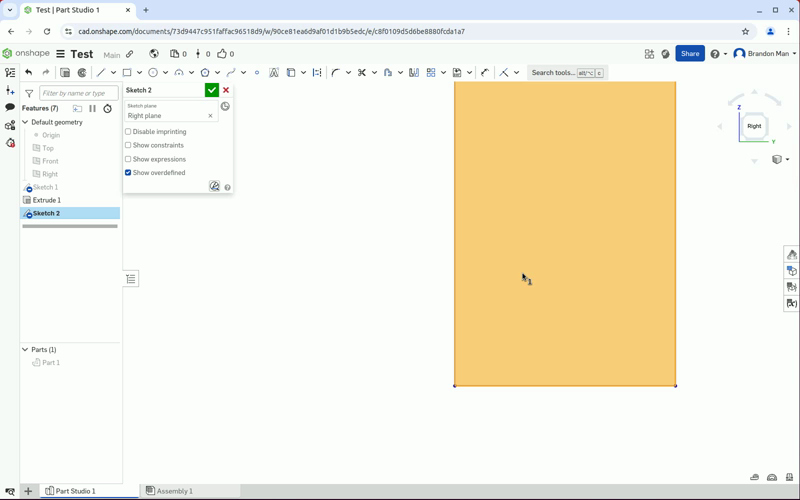
scroll(-6)
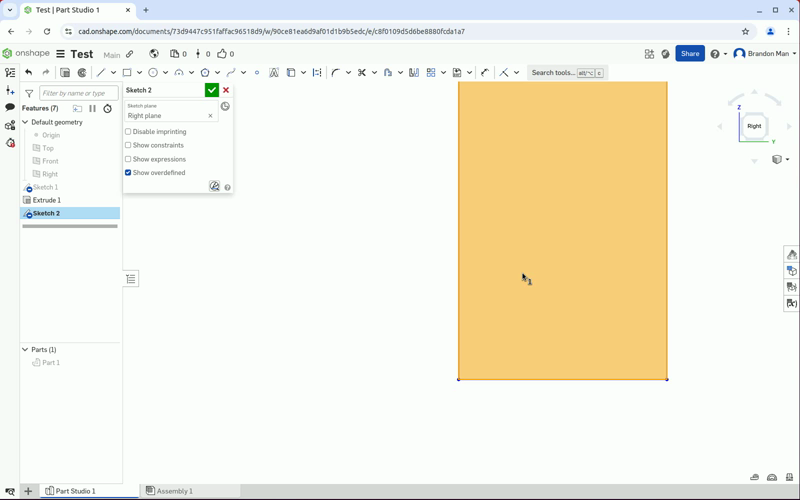
scroll(-6)
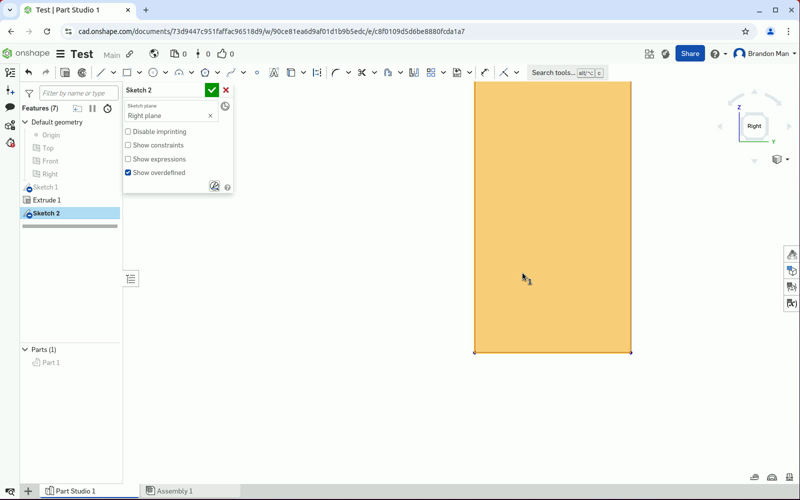
scroll(-6)
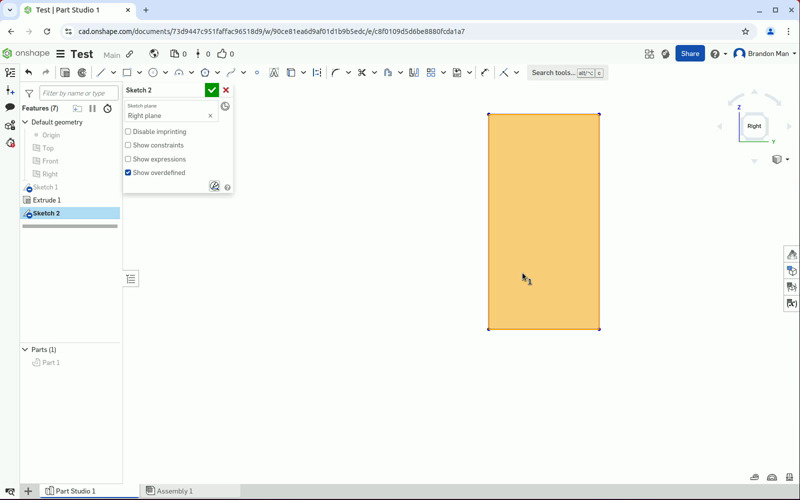
scroll(-6)
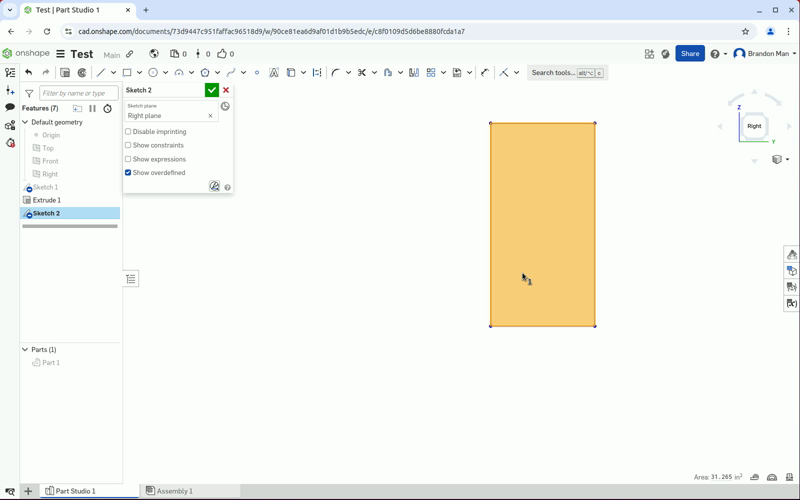
scroll(-6)
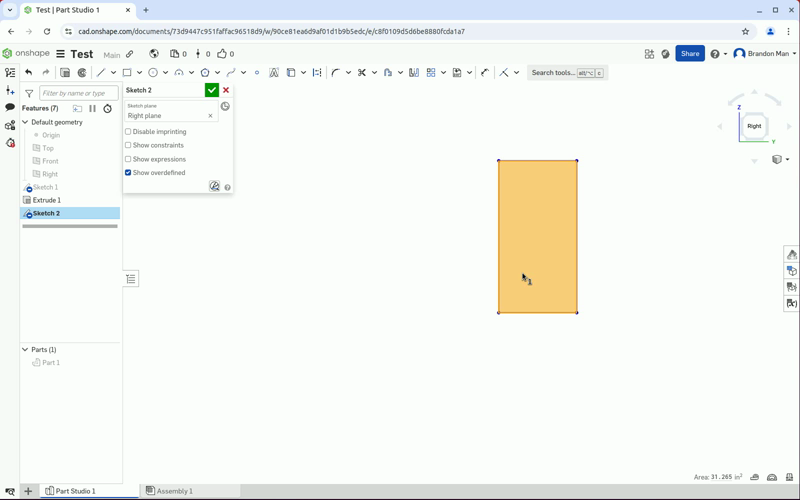
scroll(-6)
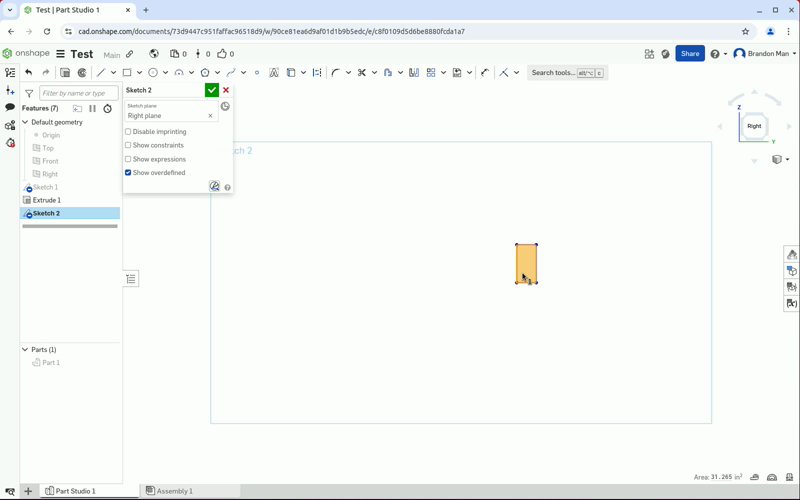
mouse_move(73, 352)
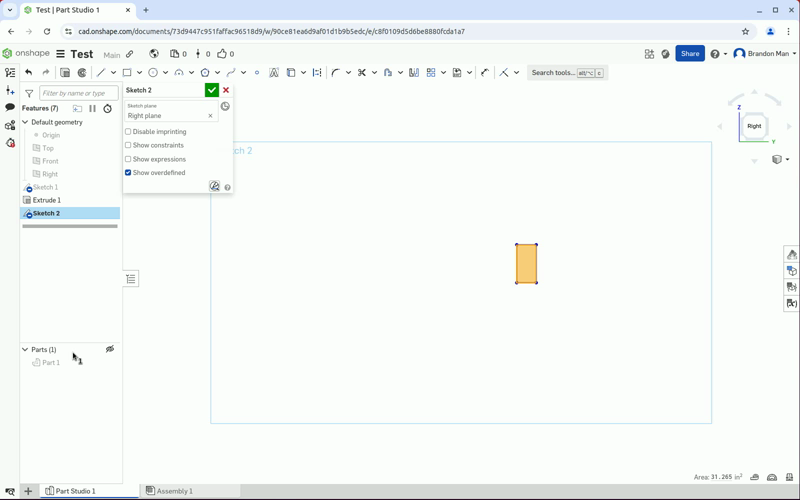
key(shift+y)
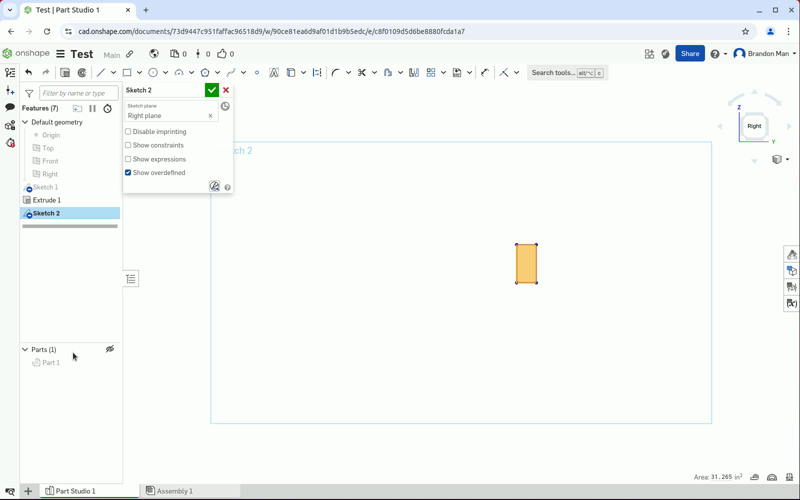
key(shift+e)
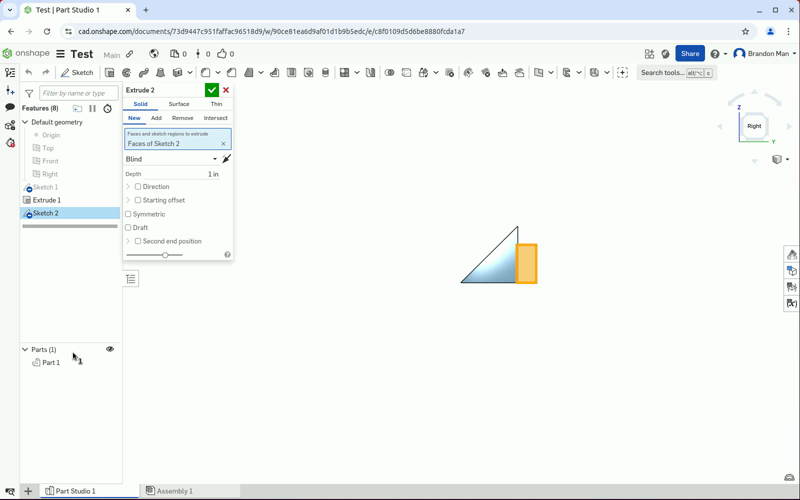
mouse_move(143, 106)
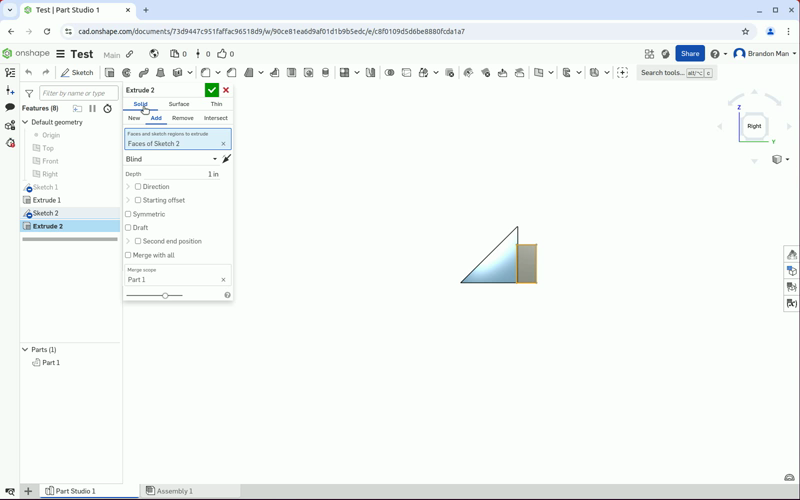
click(143, 106)
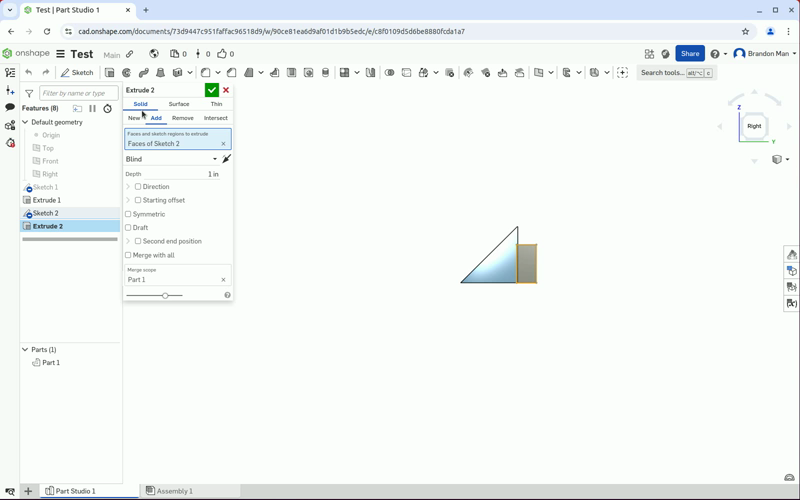
mouse_move(137, 120)
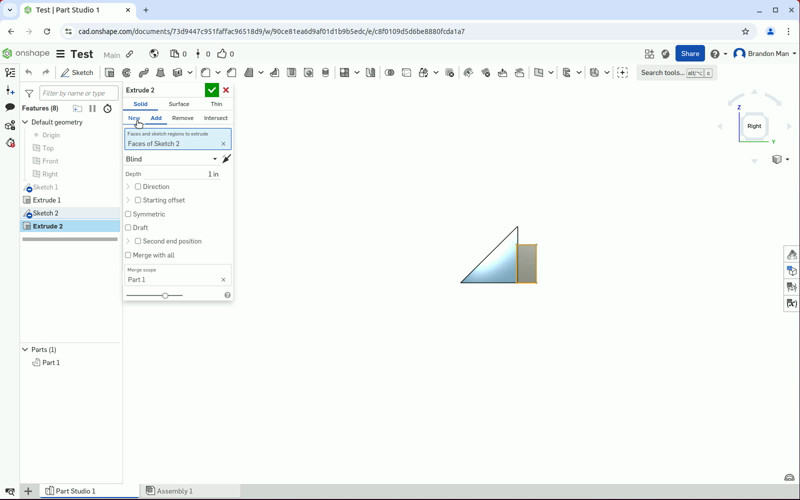
click(137, 120)
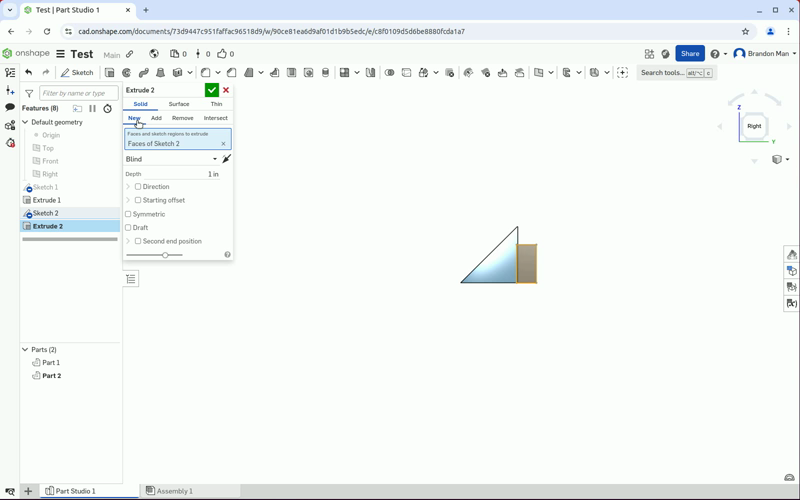
key(tab, 4)
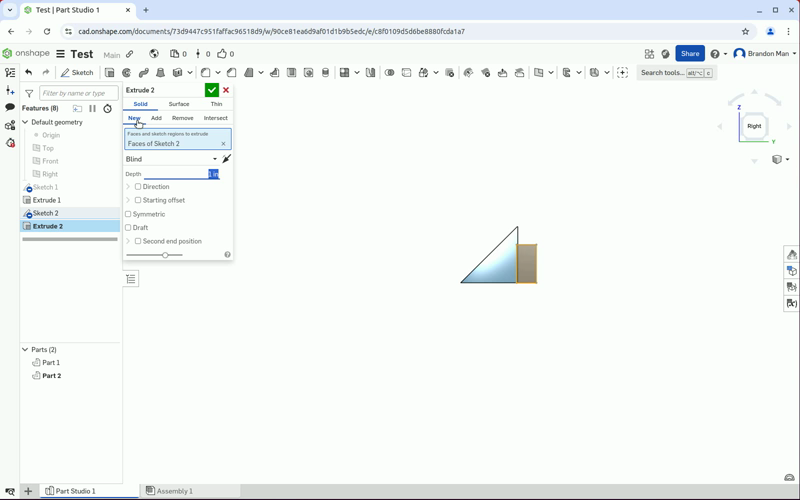
text(23.108)
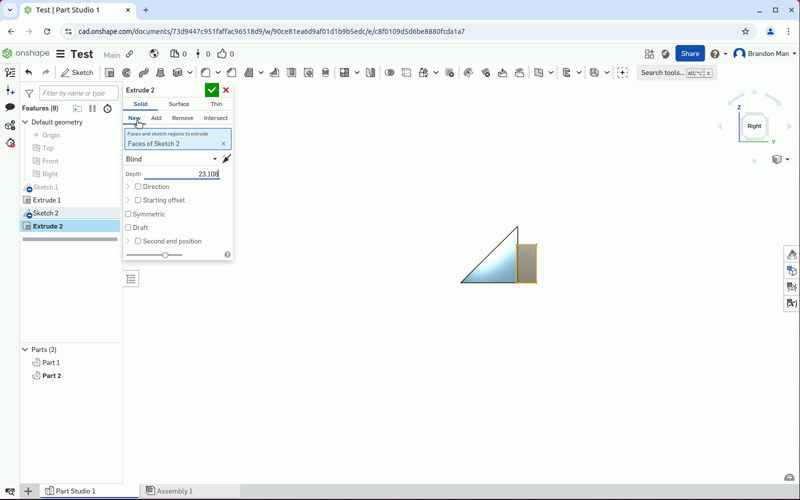
key(enter)
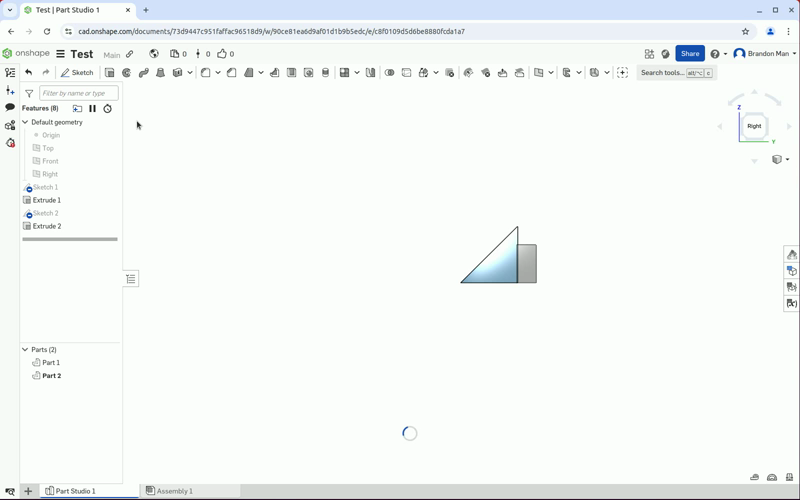
key(shift+h)
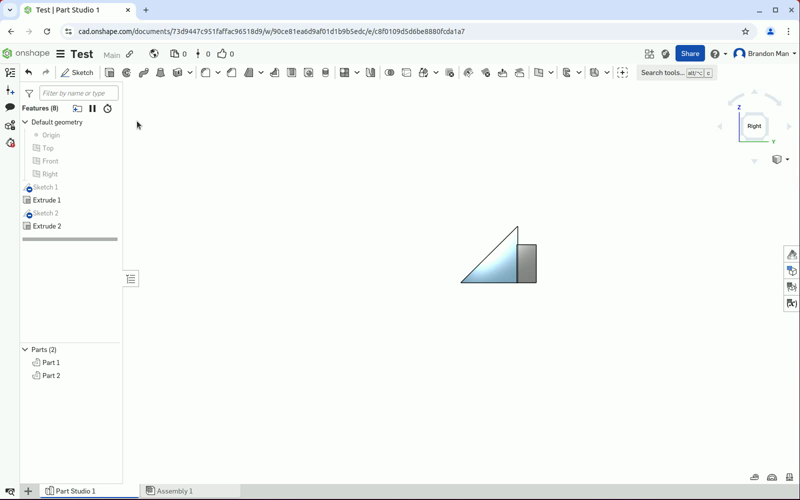
key(shift+h)
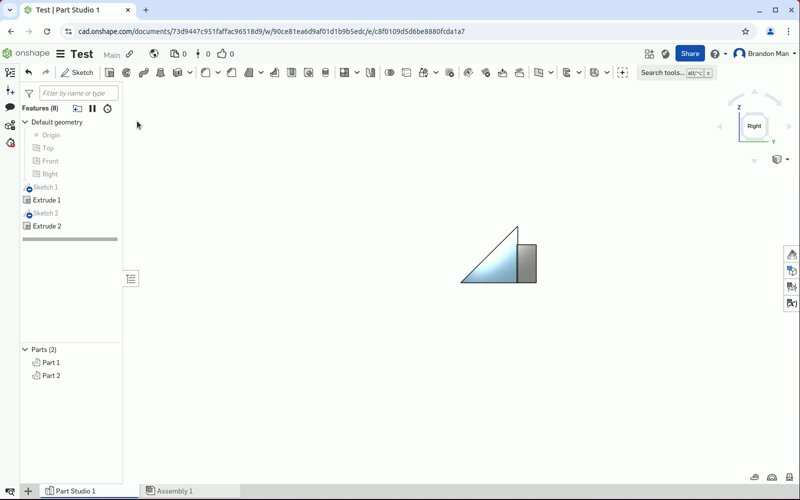
mouse_move(73, 189)
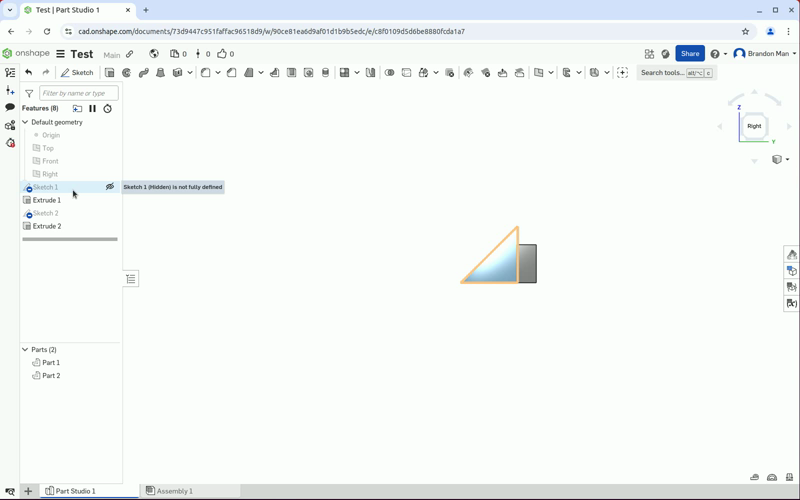
click(73, 189)
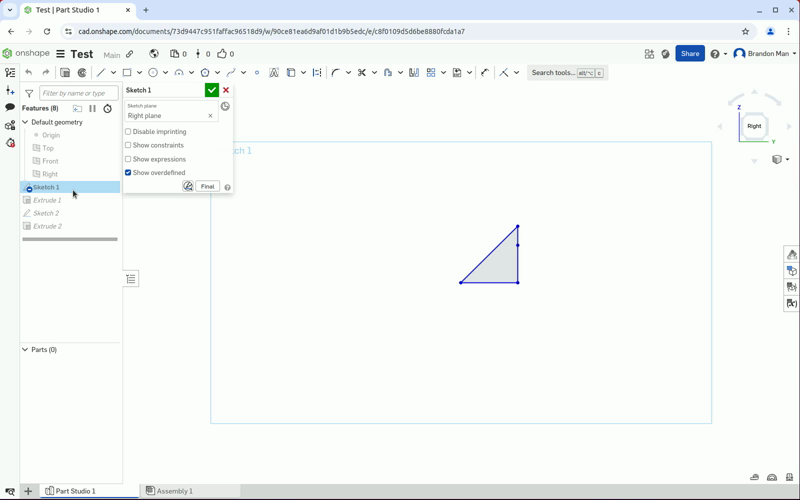
mouse_move(229, 92)
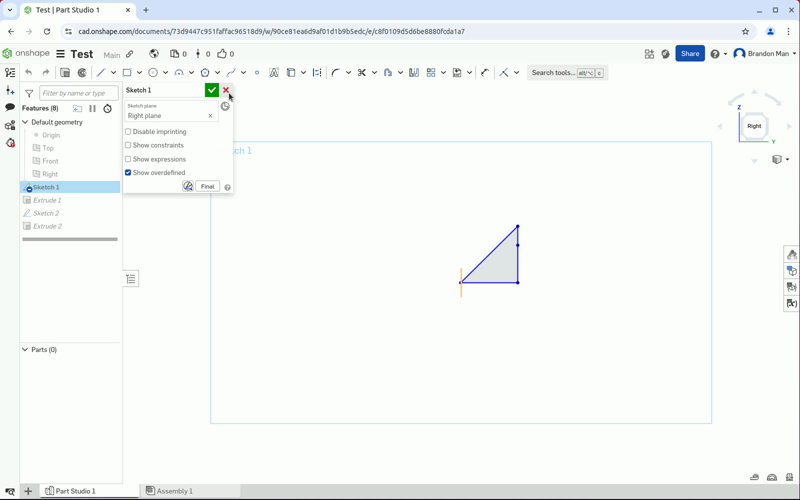
click(229, 92)
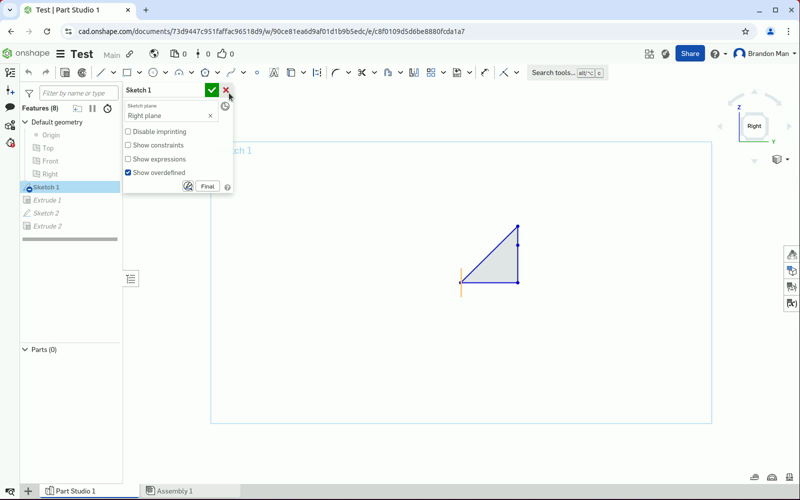
key(shift+s)
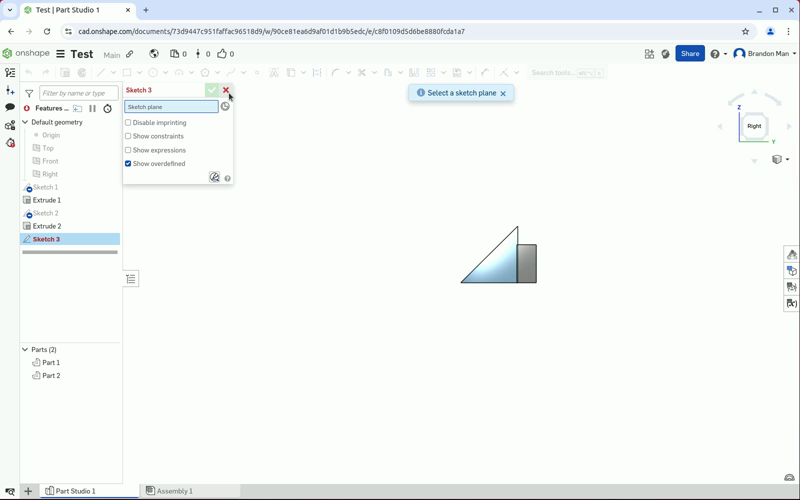
mouse_move(73, 176)
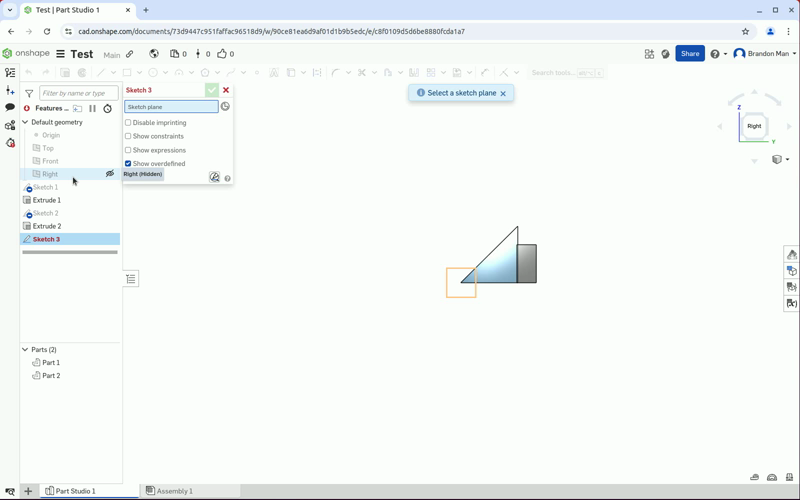
click(73, 176)
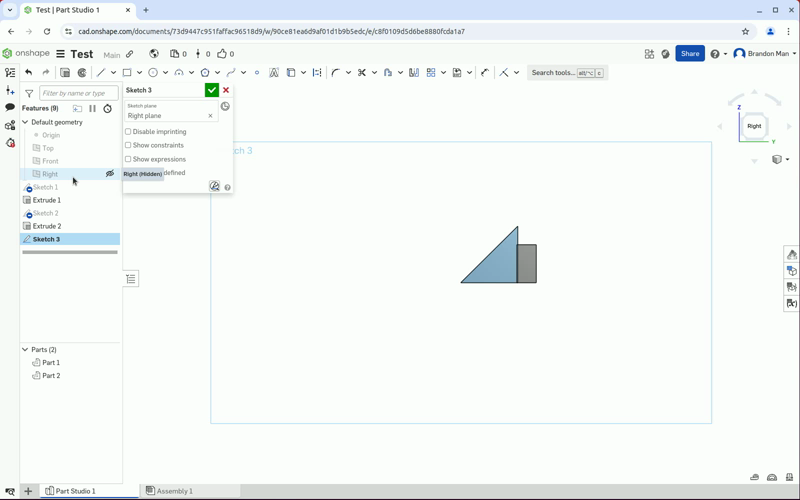
mouse_move(73, 352)
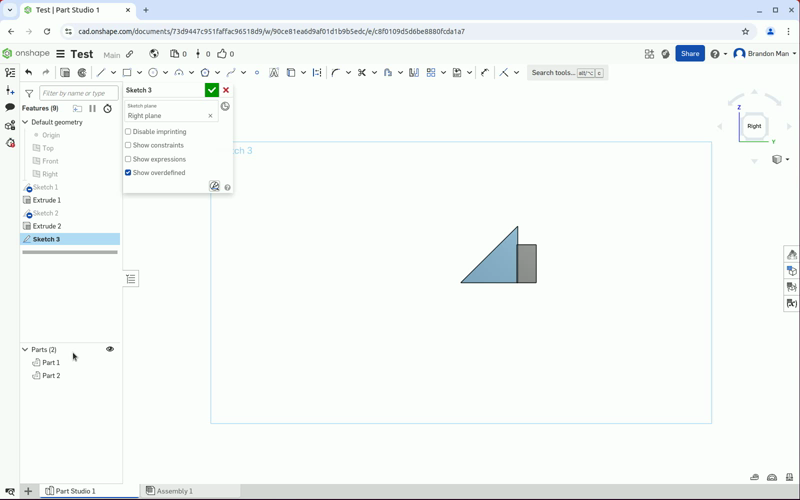
key(y)
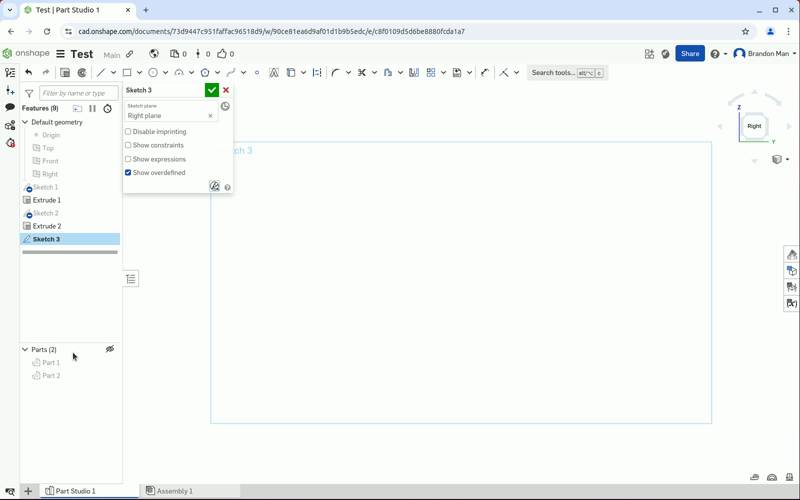
key(l)
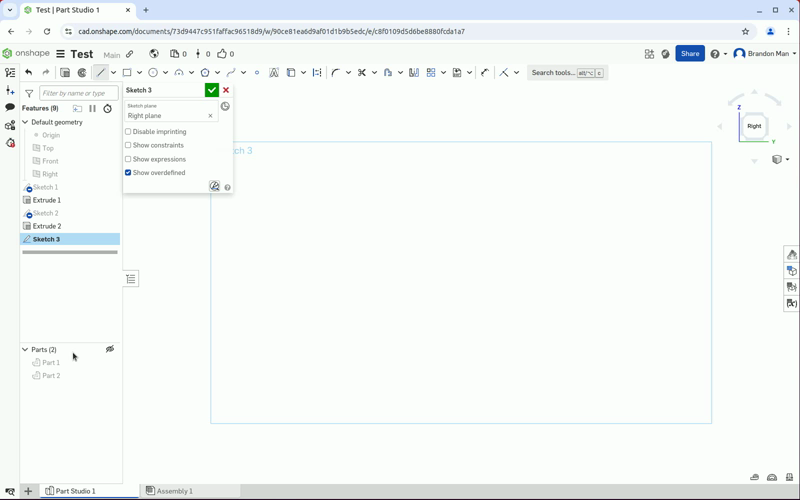
key_down(shift)
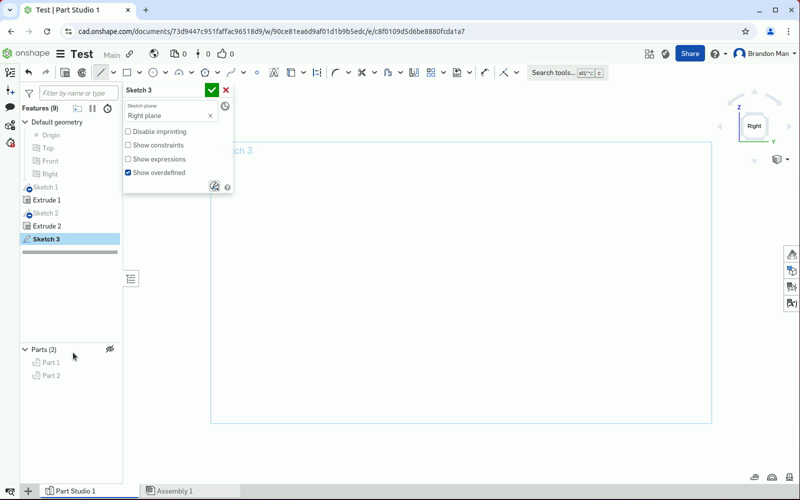
mouse_move(516, 245)
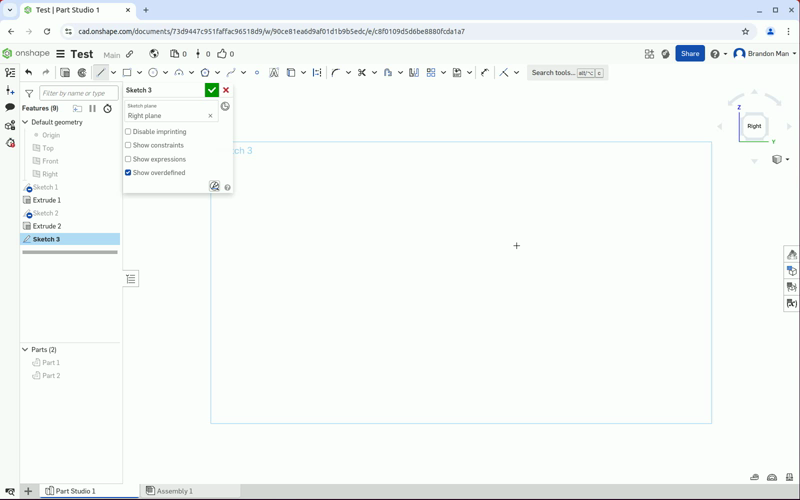
click(516, 245)
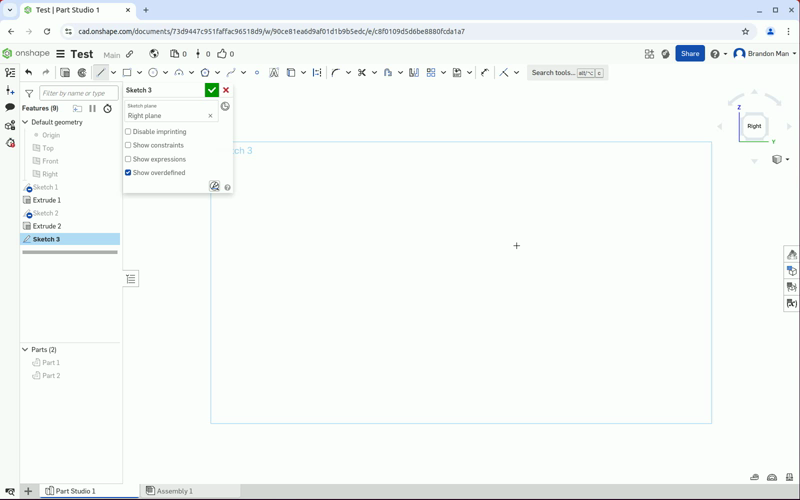
key_up(shift)
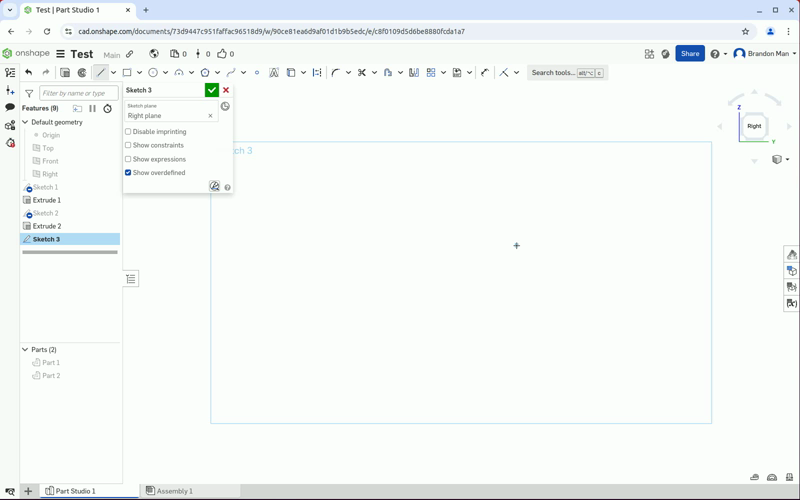
key_down(shift)
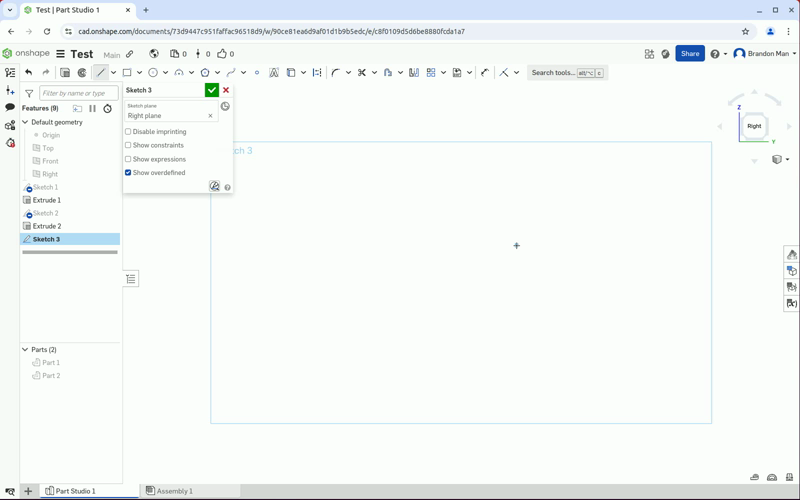
mouse_move(546, 245)
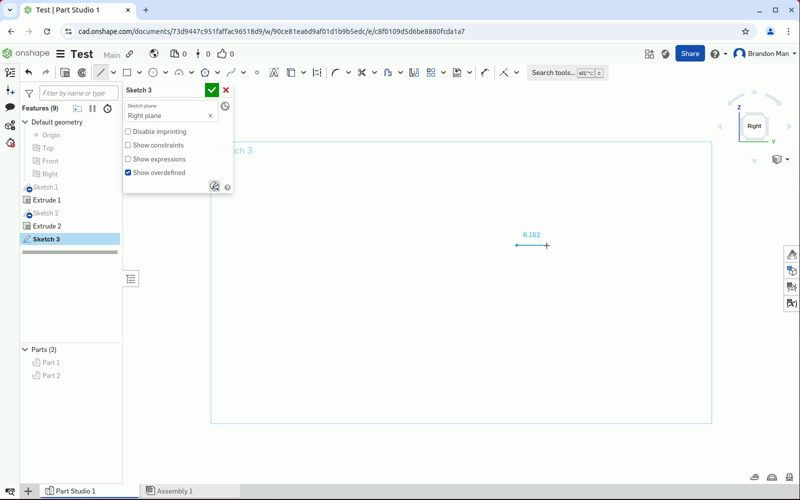
mouse_move(536, 245)
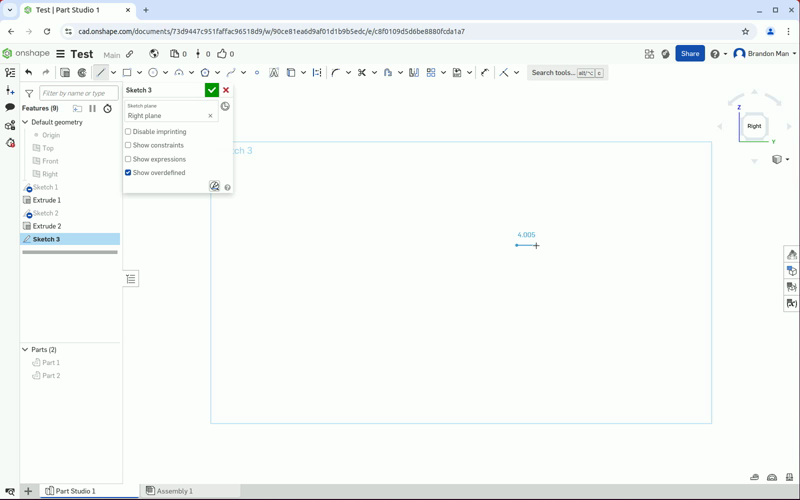
click(536, 245)
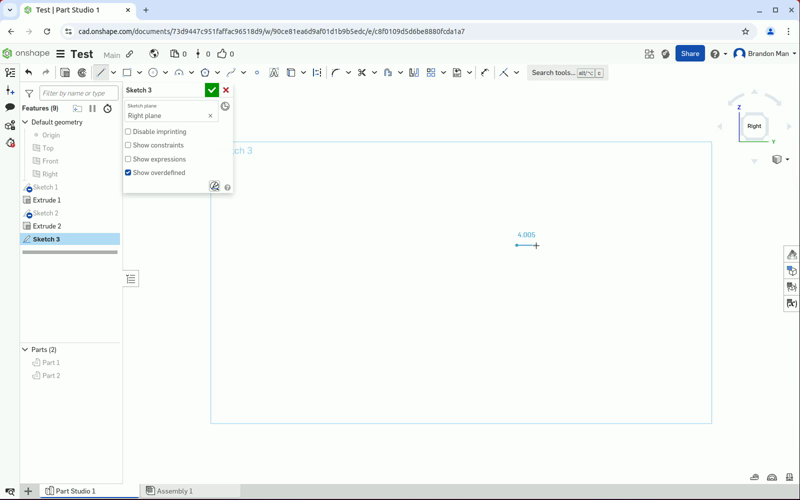
key_up(shift)
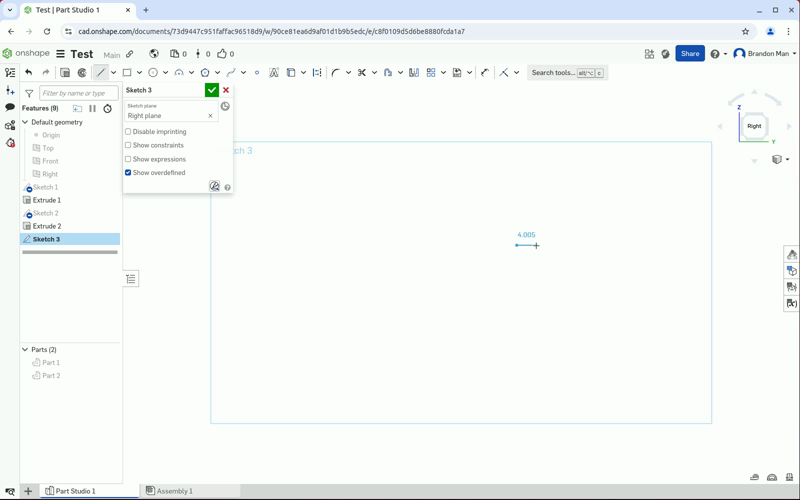
key_down(shift)
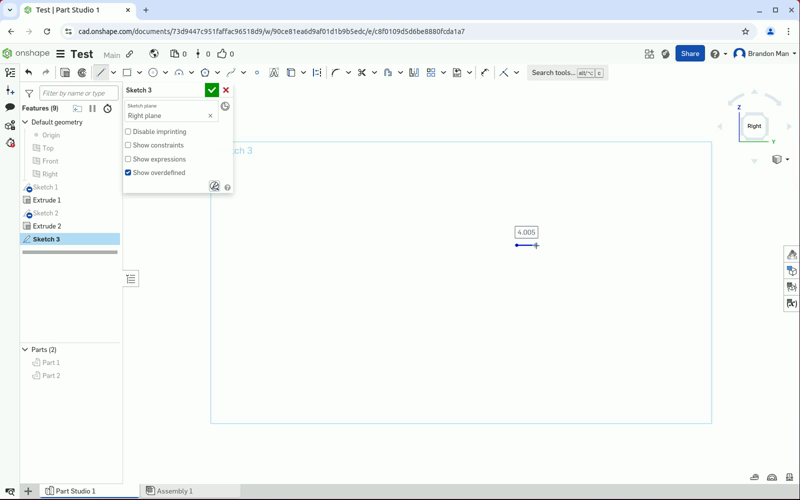
mouse_move(566, 245)
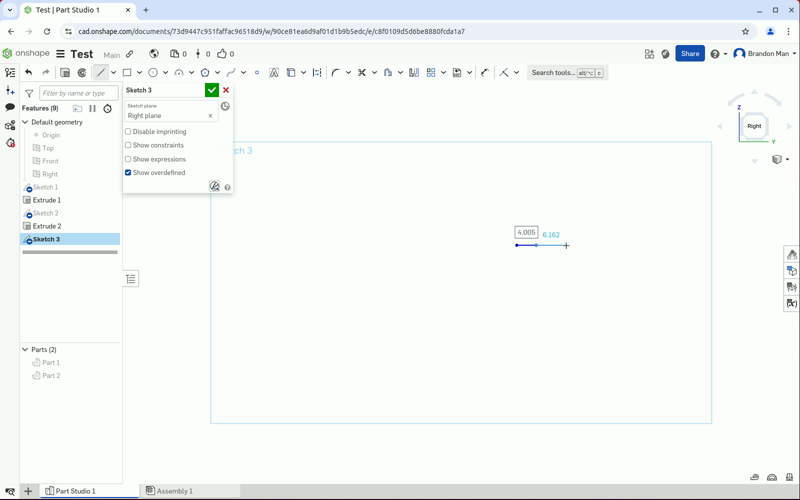
mouse_move(536, 207)
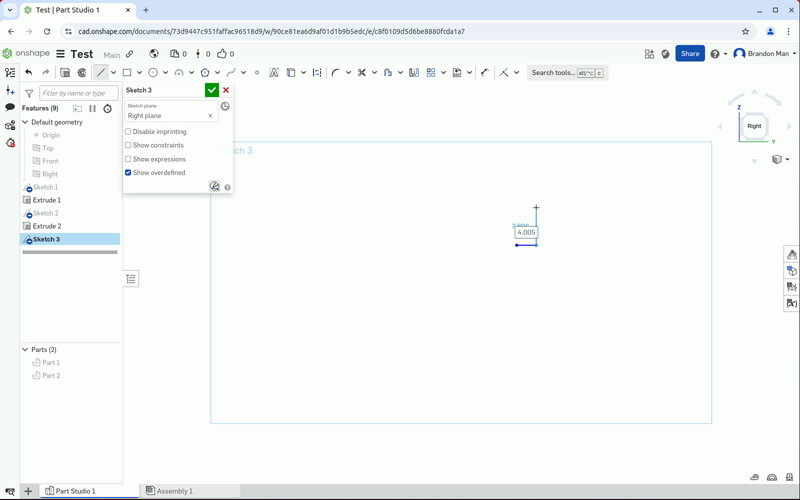
click(536, 207)
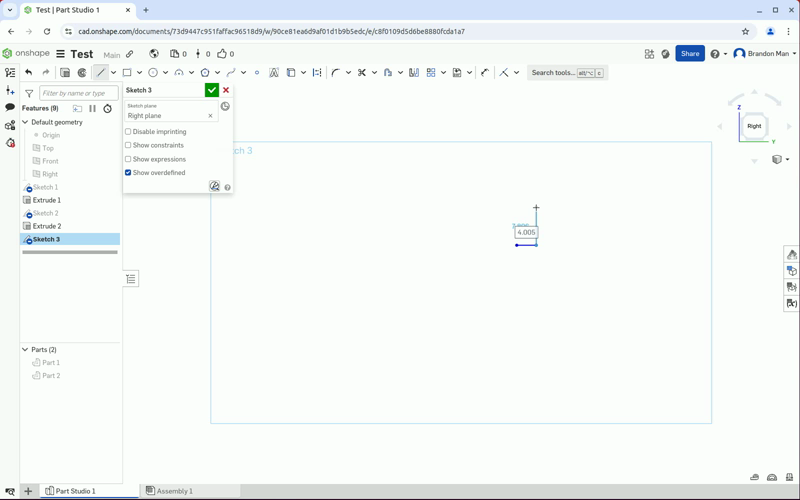
key_up(shift)
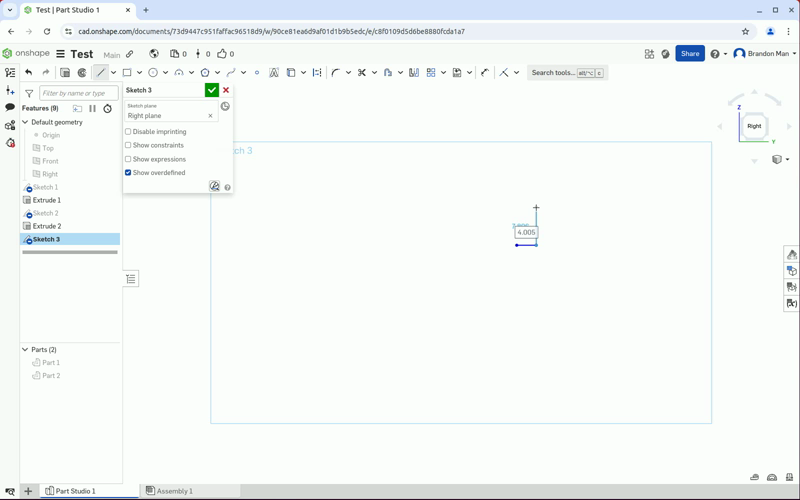
key_down(shift)
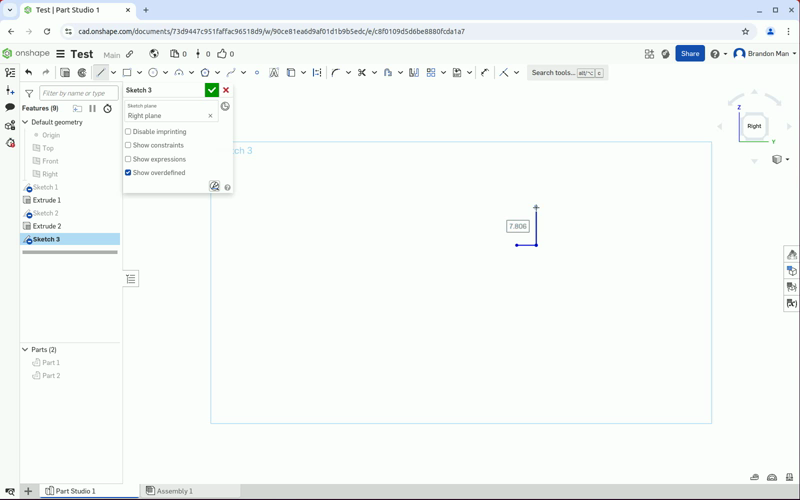
mouse_move(566, 207)
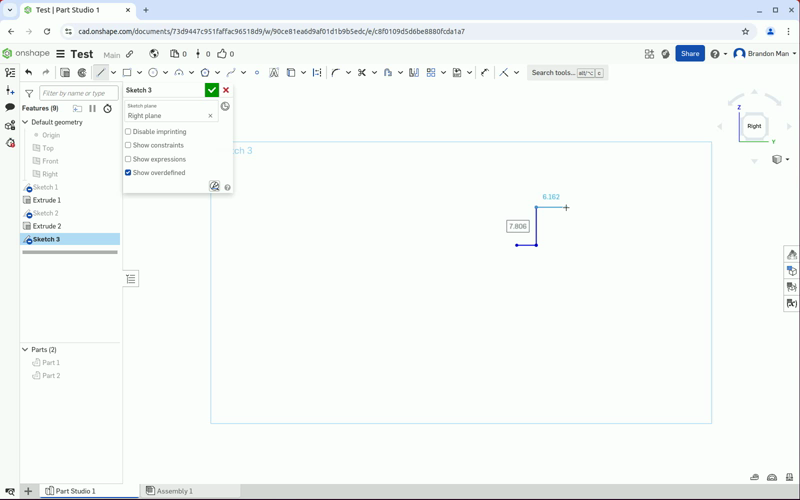
mouse_move(516, 207)
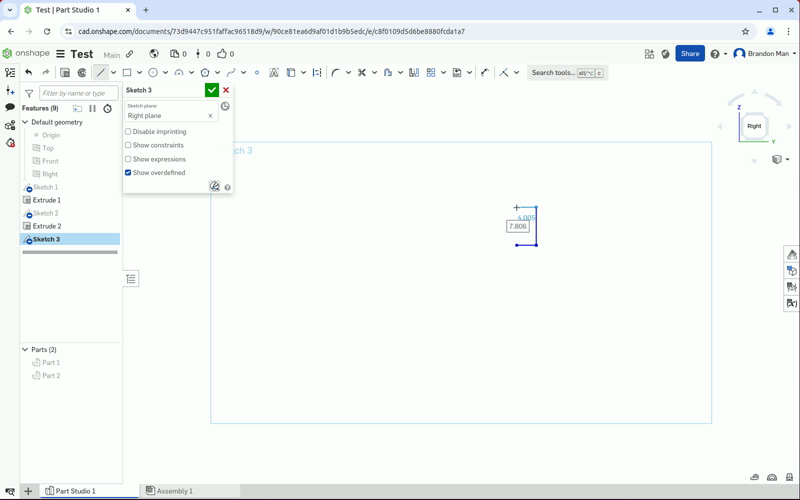
click(516, 207)
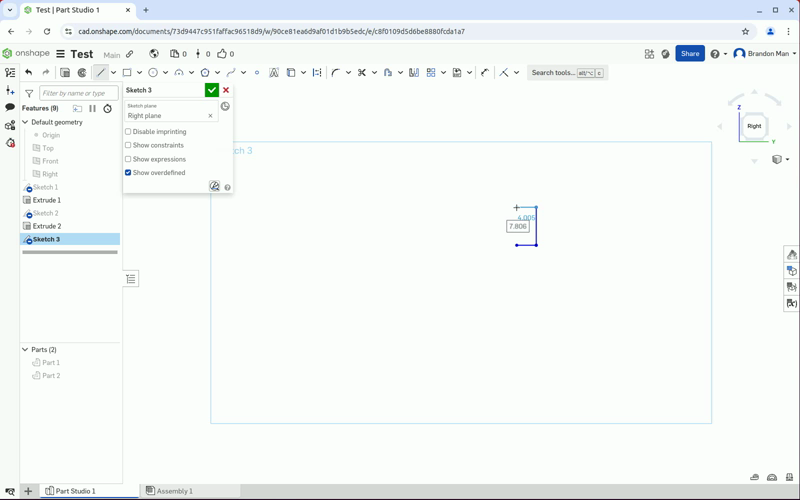
key_up(shift)
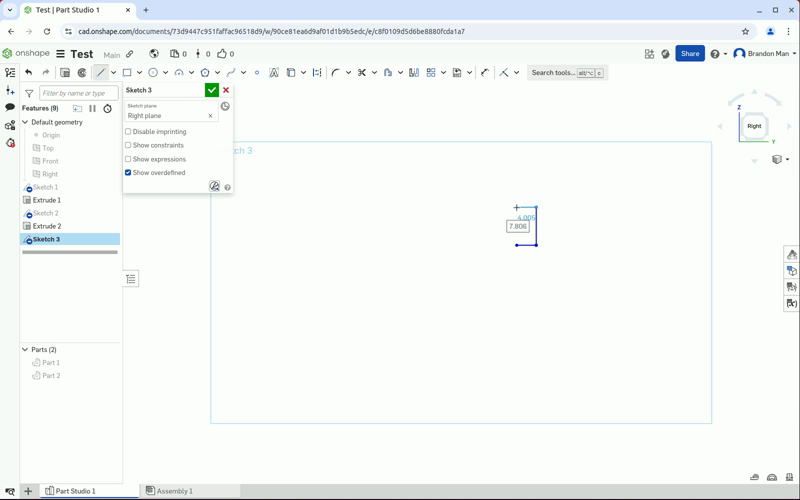
key_down(shift)
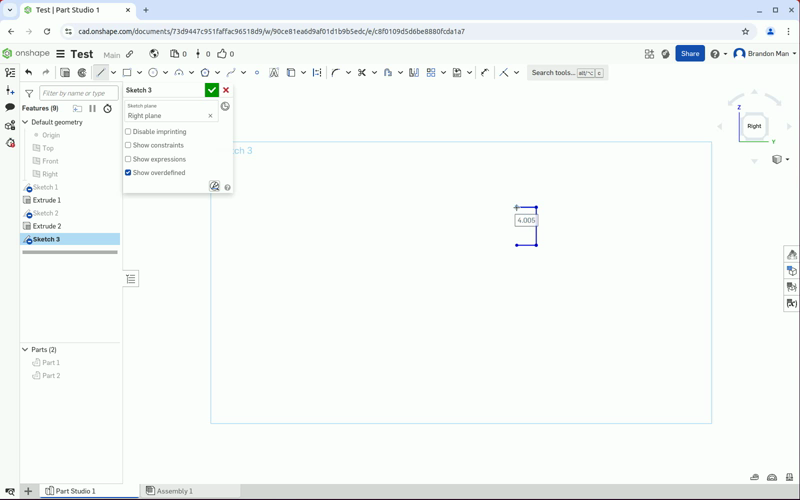
mouse_move(546, 207)
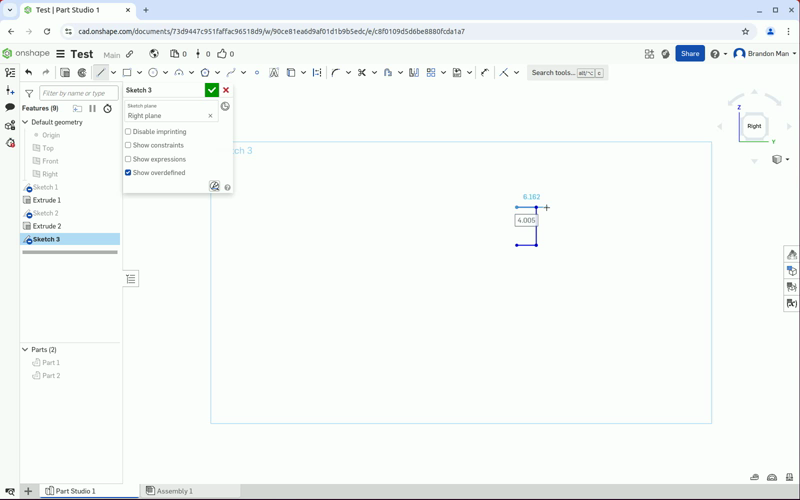
mouse_move(516, 226)
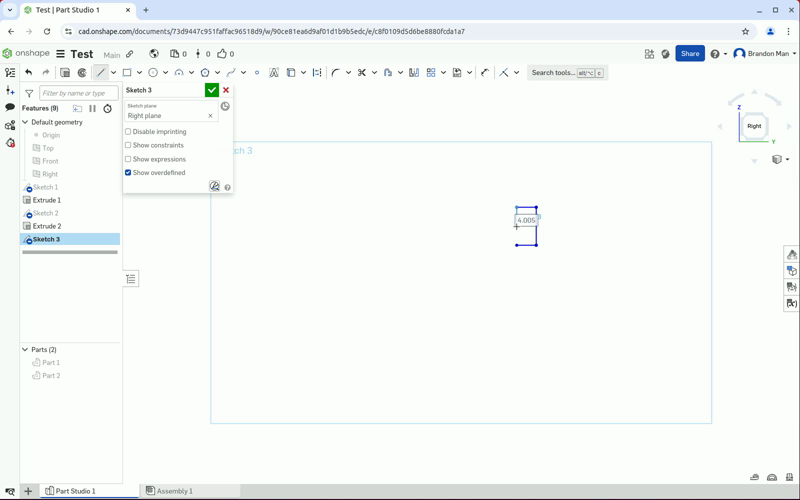
click(516, 226)
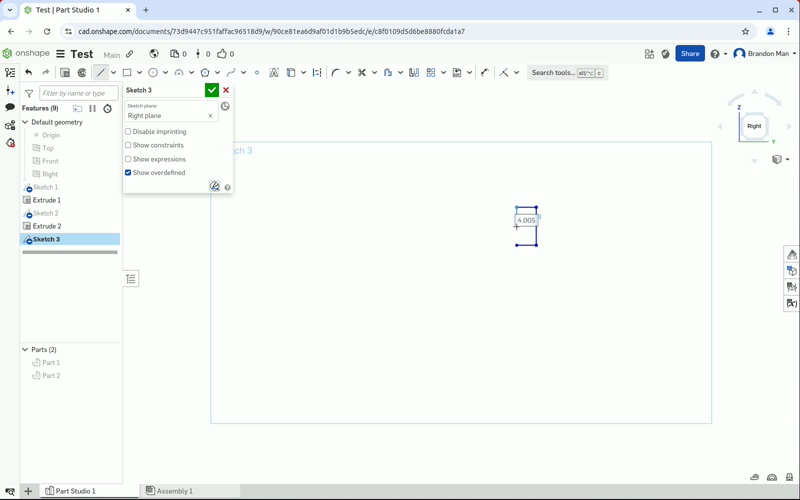
key_up(shift)
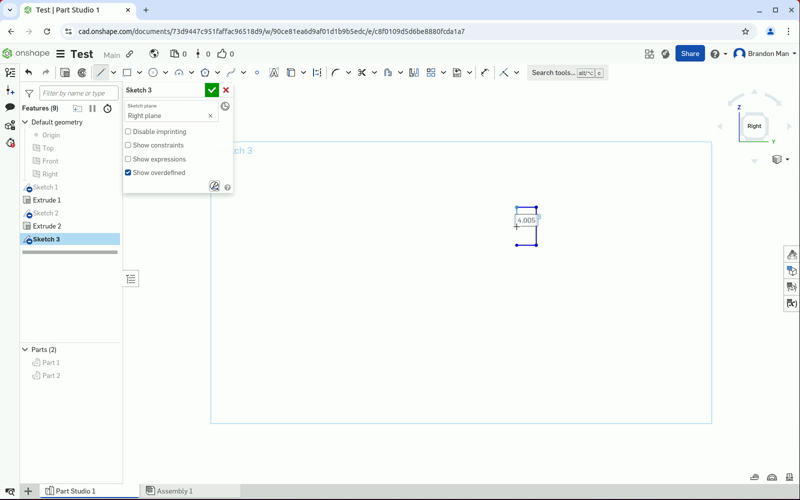
mouse_move(546, 226)
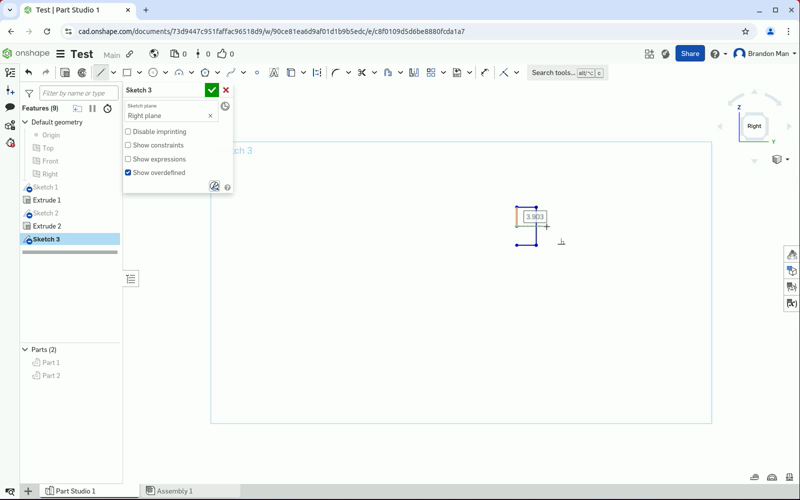
key_down(shift)
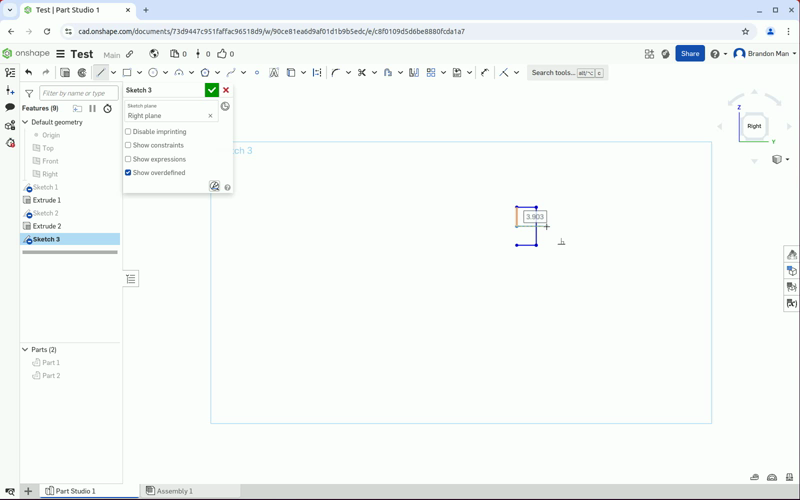
mouse_move(516, 245)
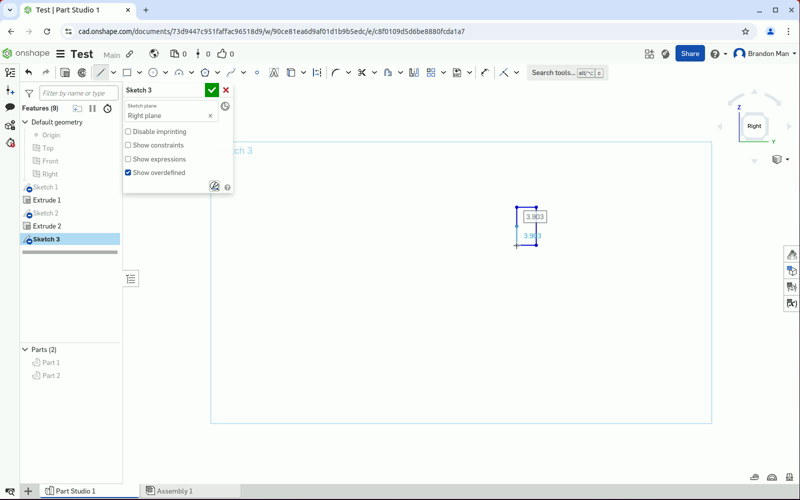
key_up(shift)
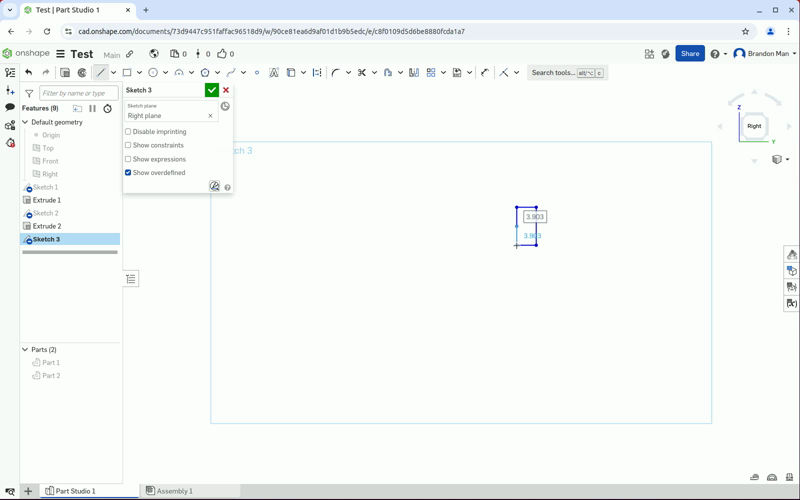
click(516, 245)
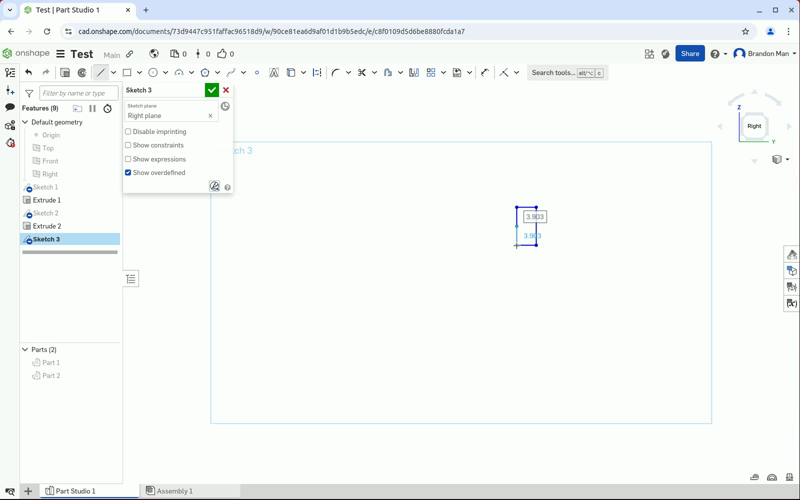
key(esc)
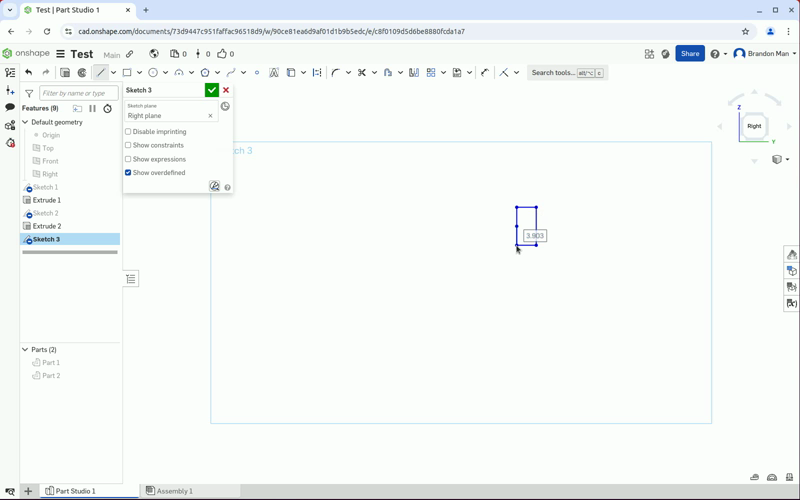
mouse_move(531, 231)
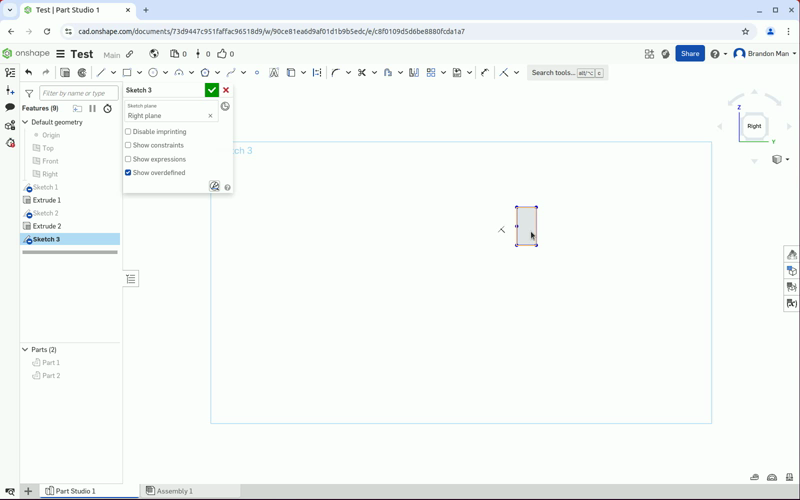
scroll(6)
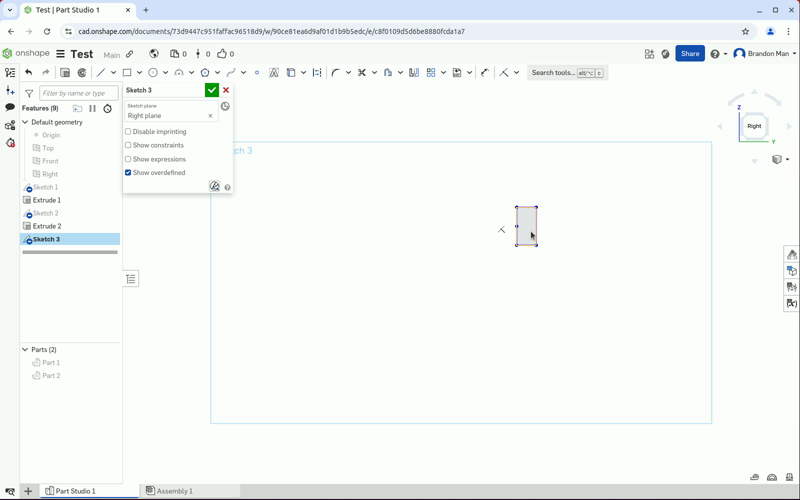
scroll(6)
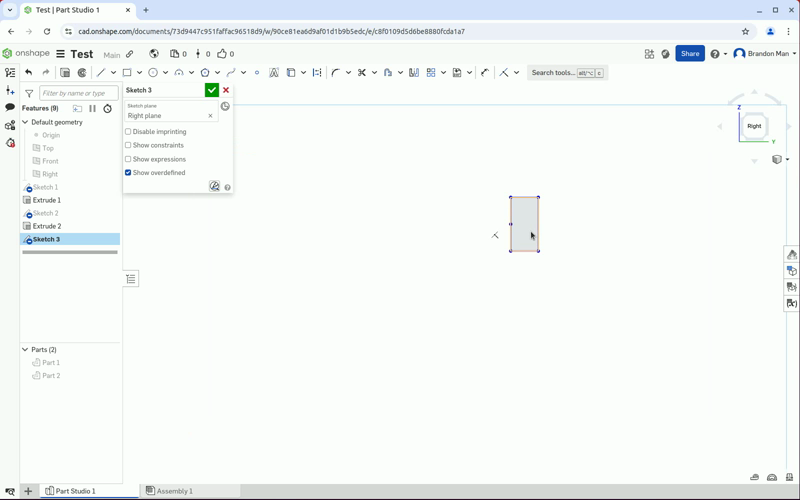
scroll(6)
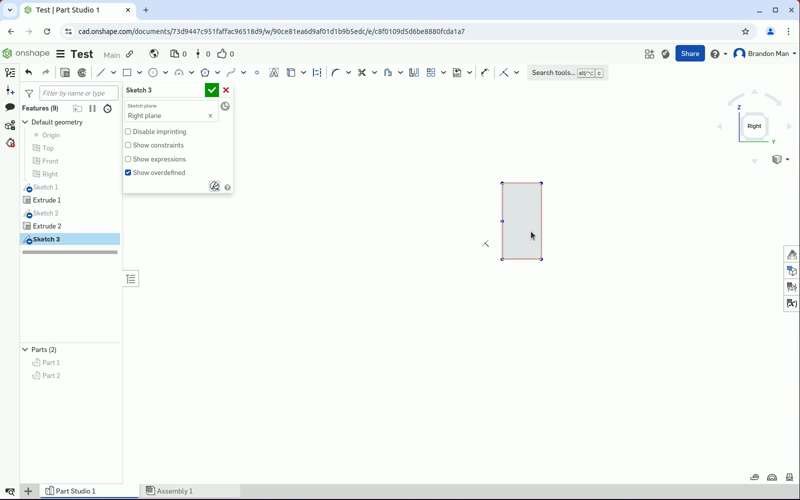
scroll(6)
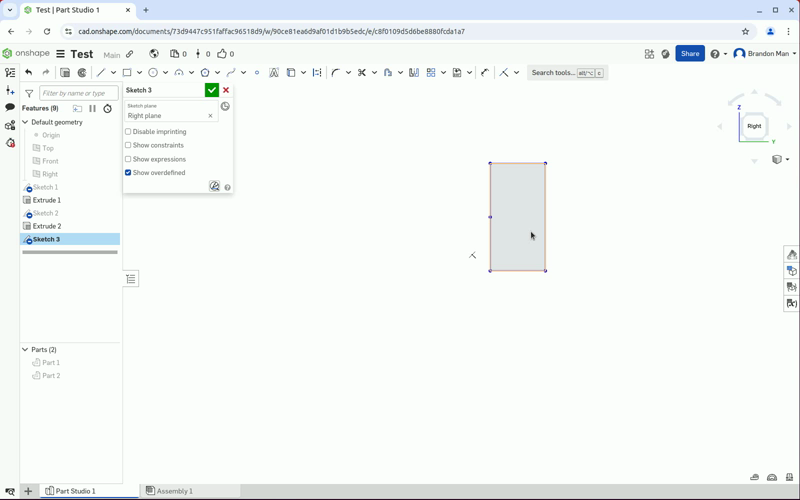
scroll(6)
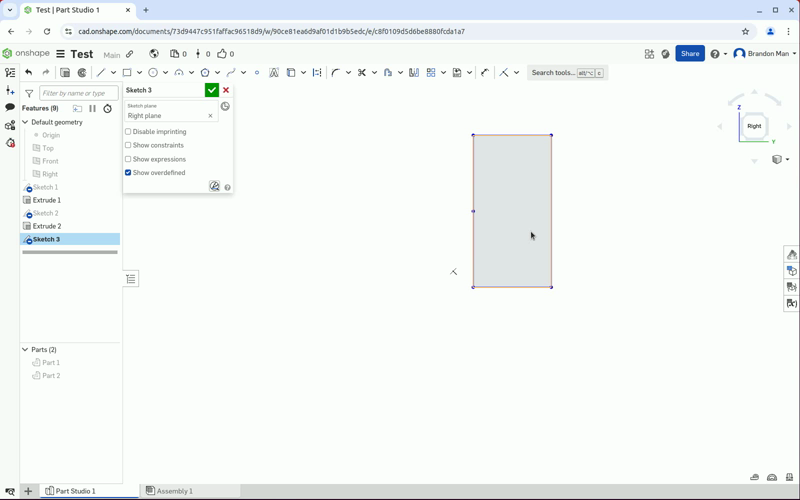
scroll(6)
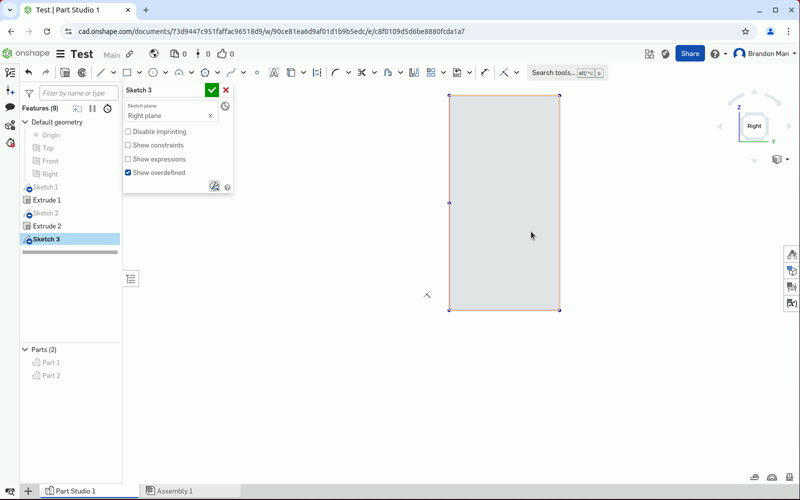
scroll(6)
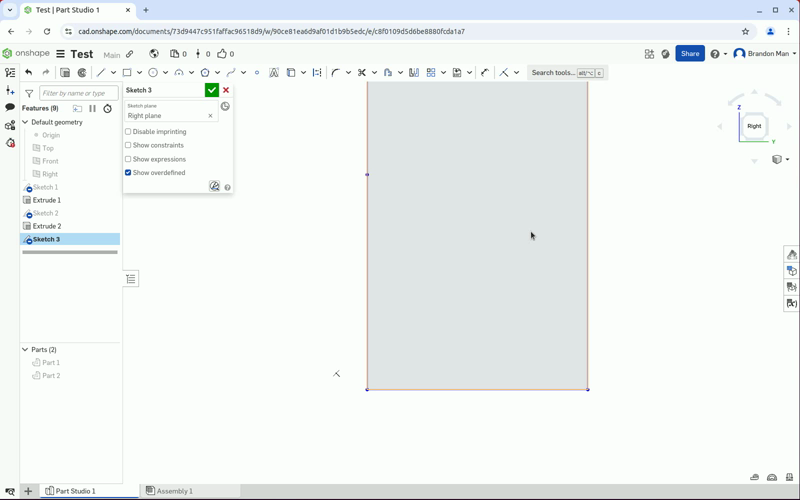
click(531, 231)
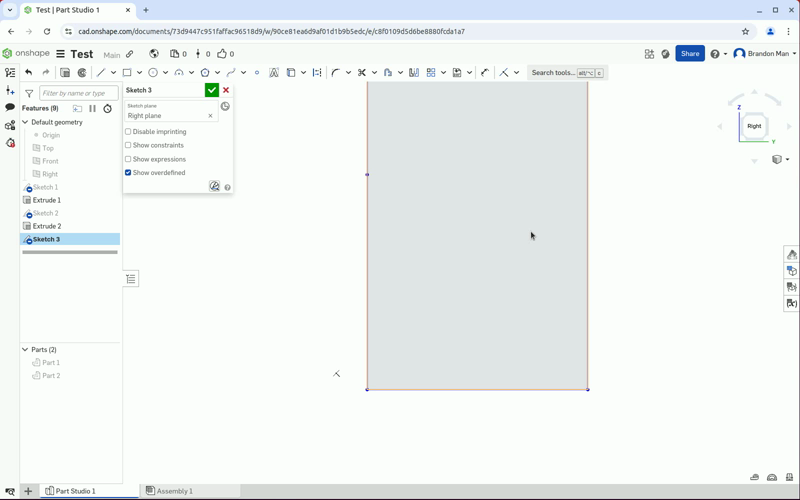
scroll(-6)
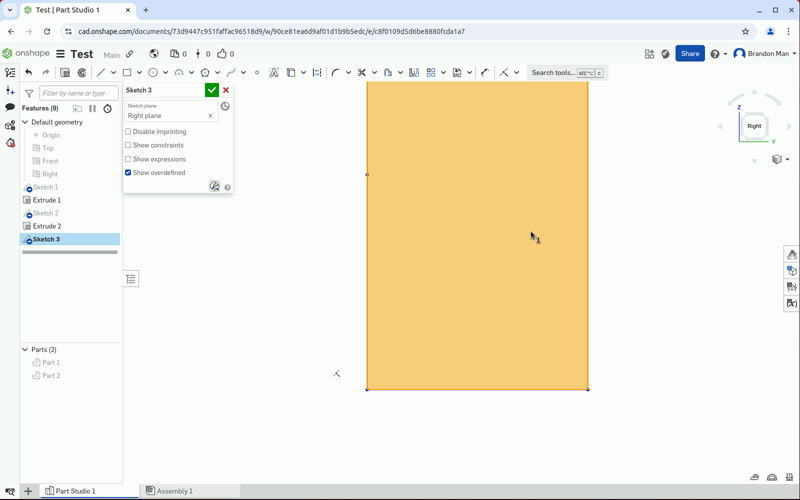
scroll(-6)
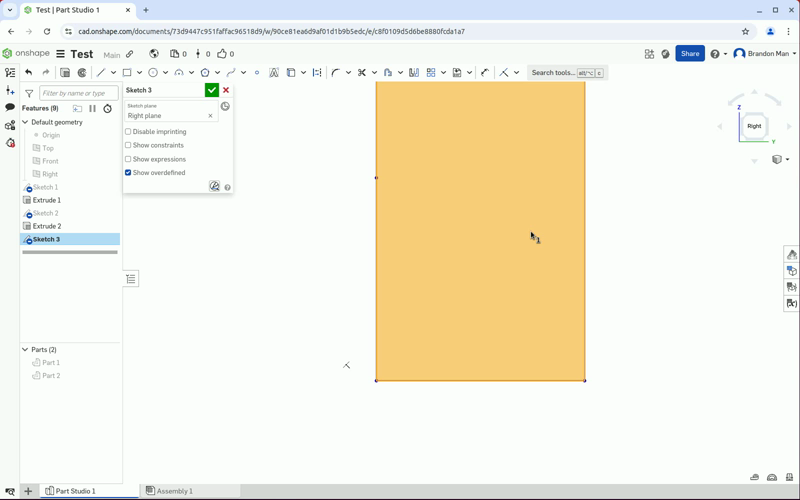
scroll(-6)
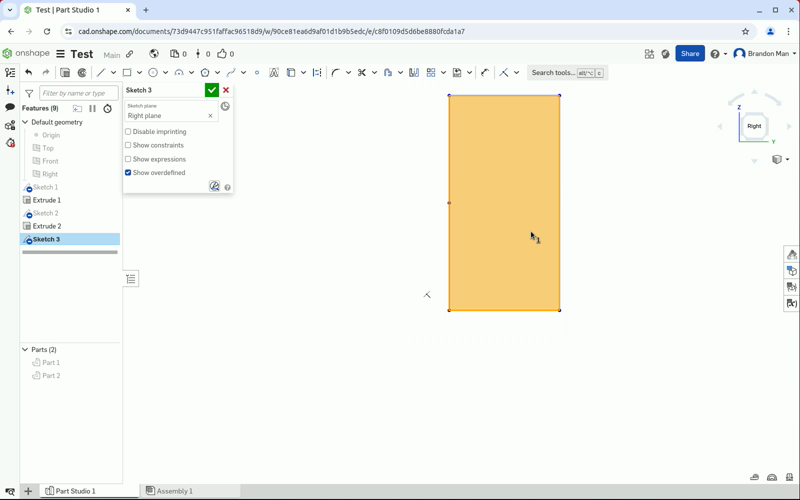
scroll(-6)
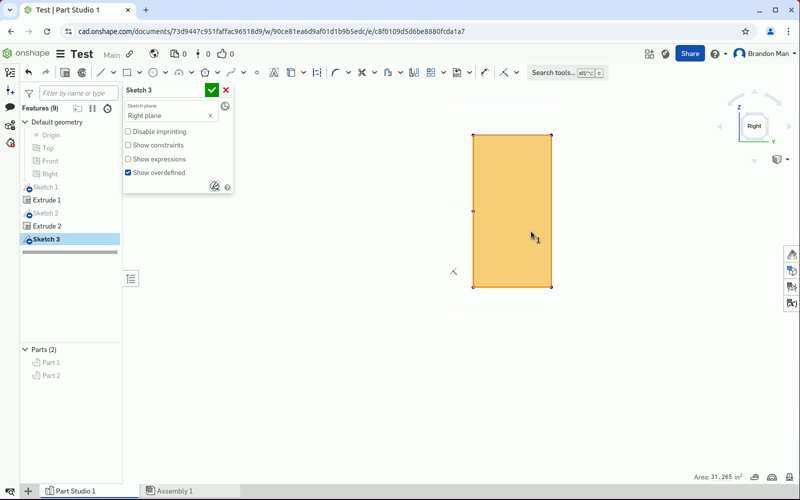
scroll(-6)
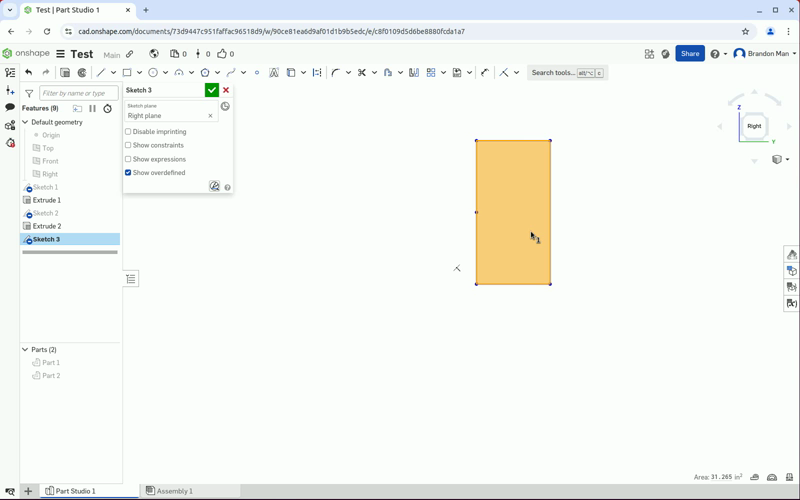
scroll(-6)
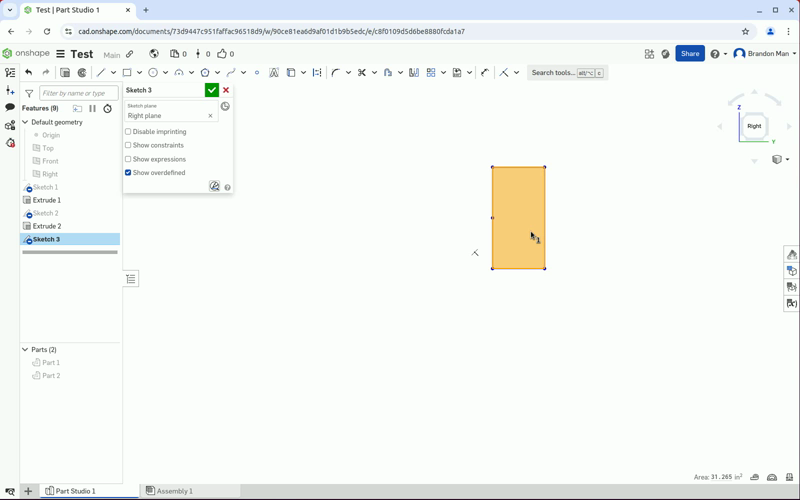
scroll(-6)
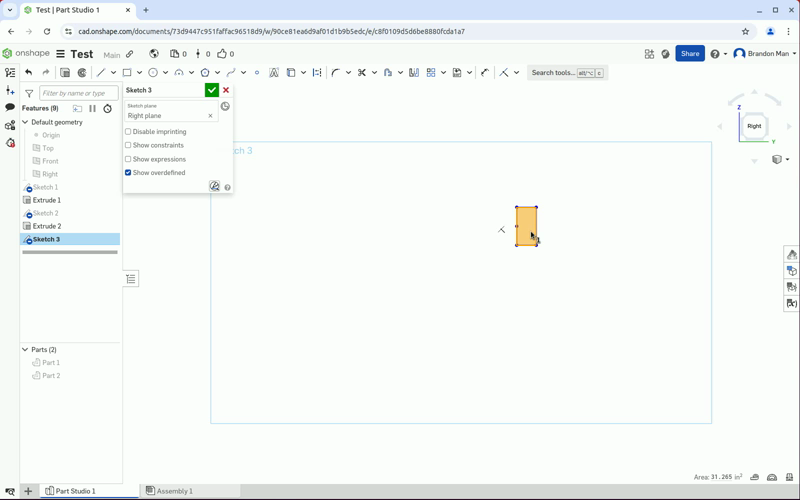
mouse_move(73, 352)
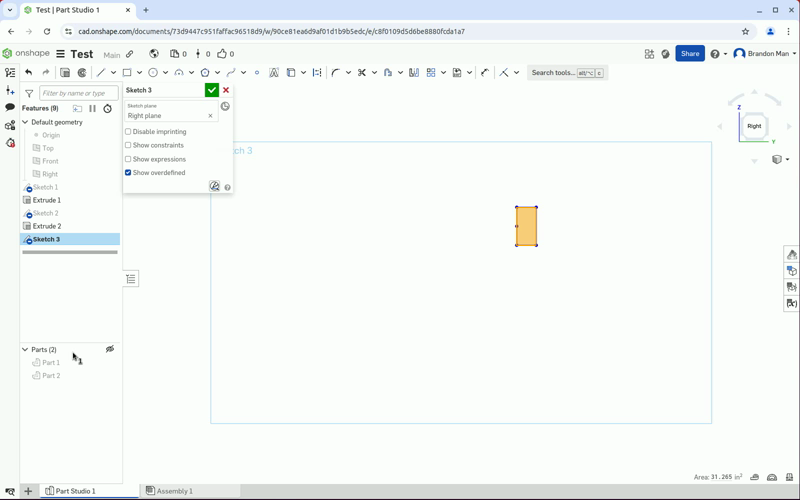
key(shift+y)
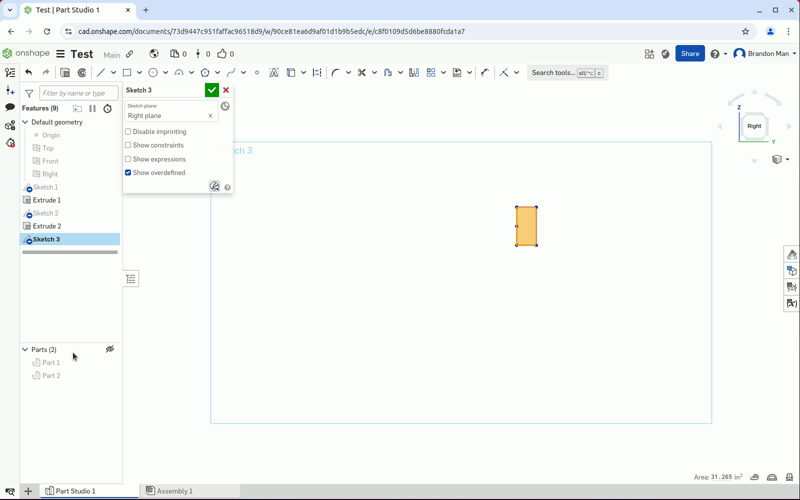
key(shift+e)
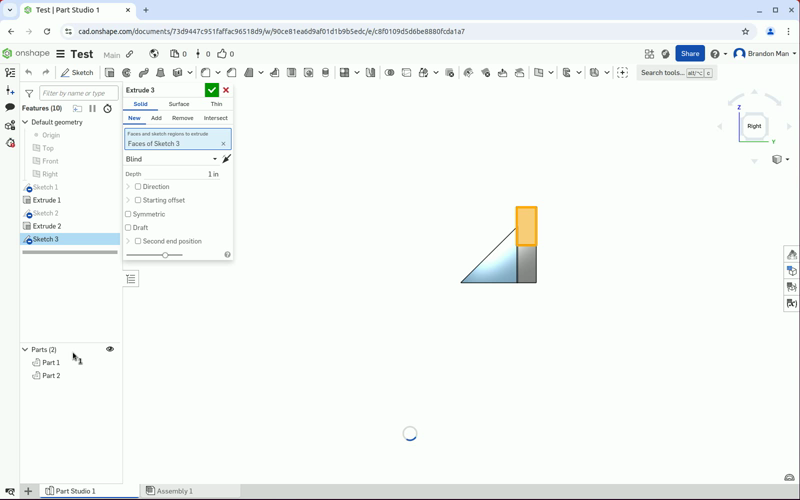
mouse_move(143, 106)
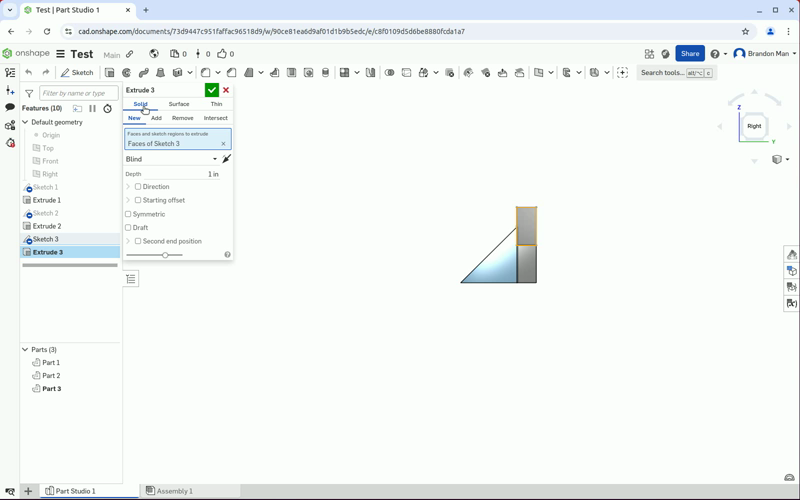
click(143, 106)
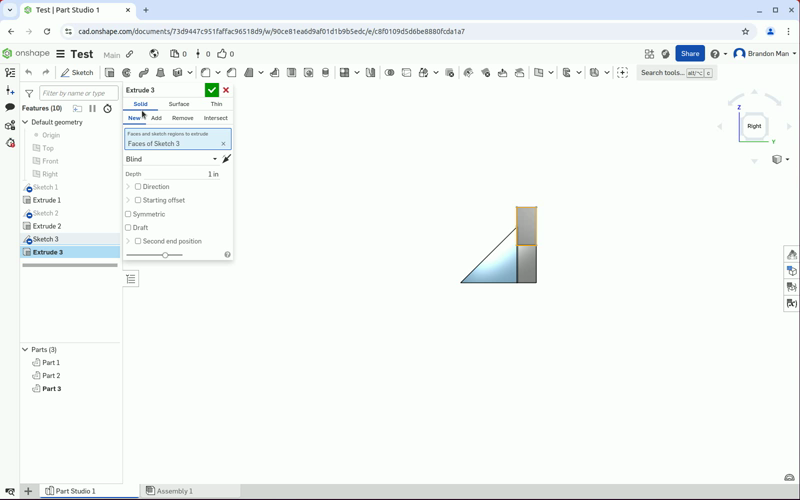
mouse_move(137, 120)
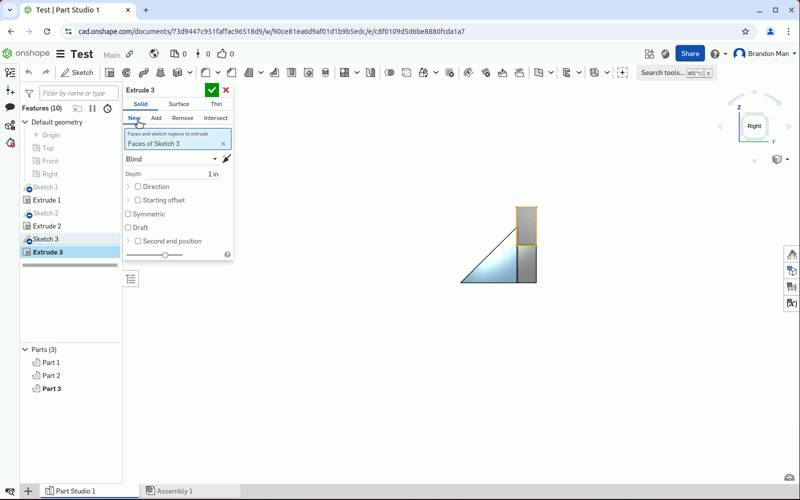
click(137, 120)
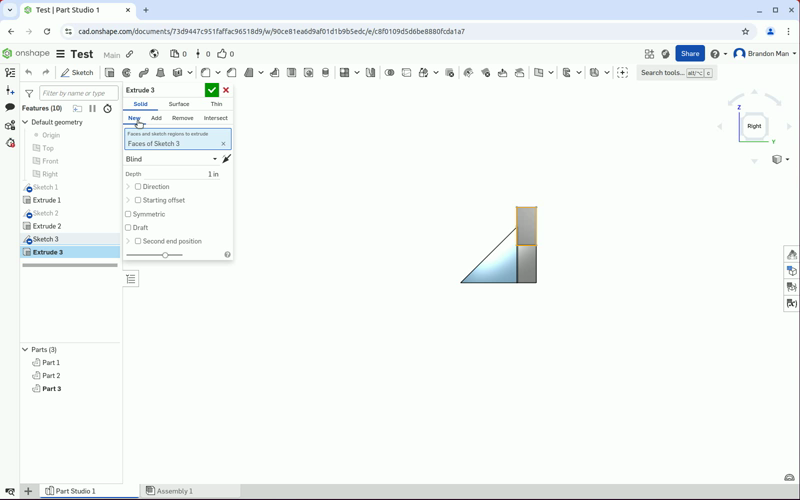
key(tab, 4)
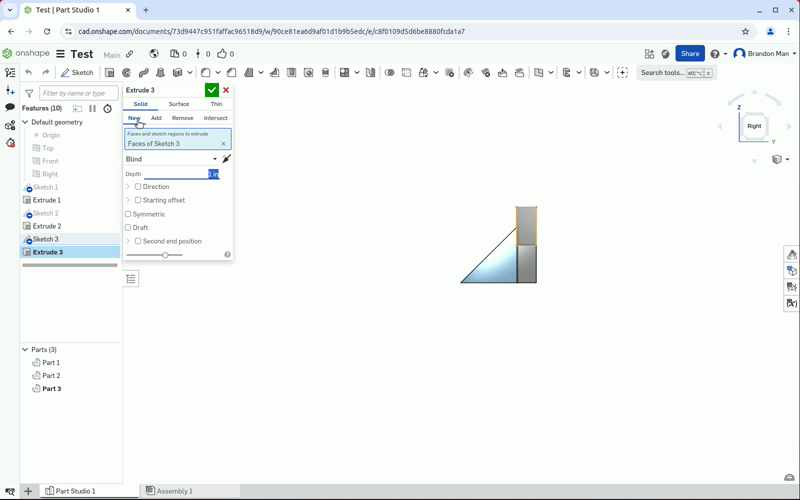
text(23.108)
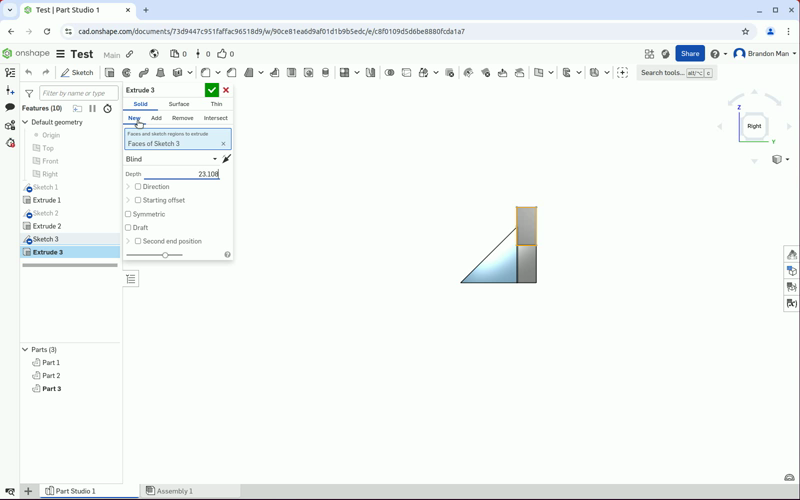
key(enter)
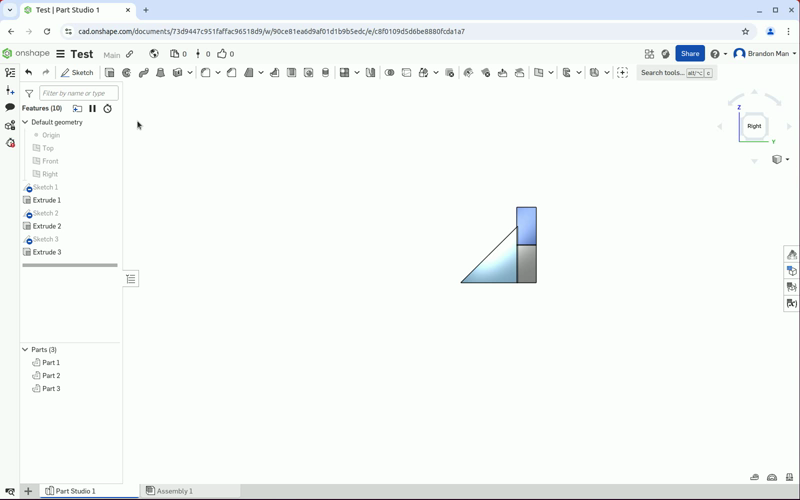
key(shift+h)
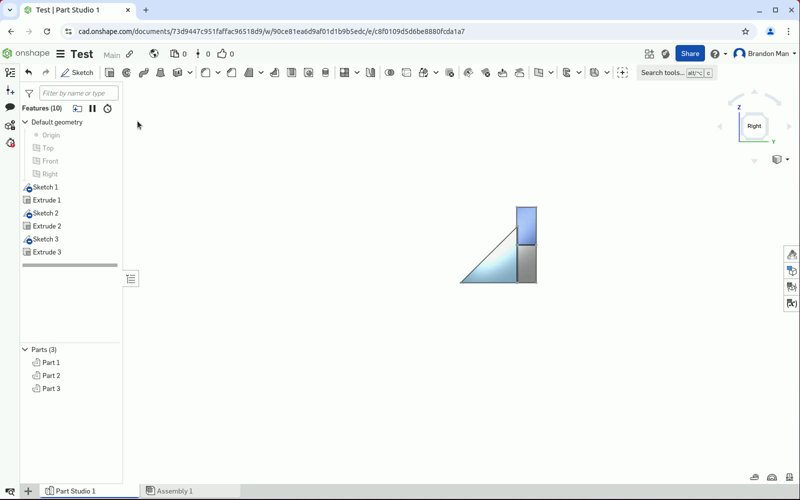
key(shift+h)
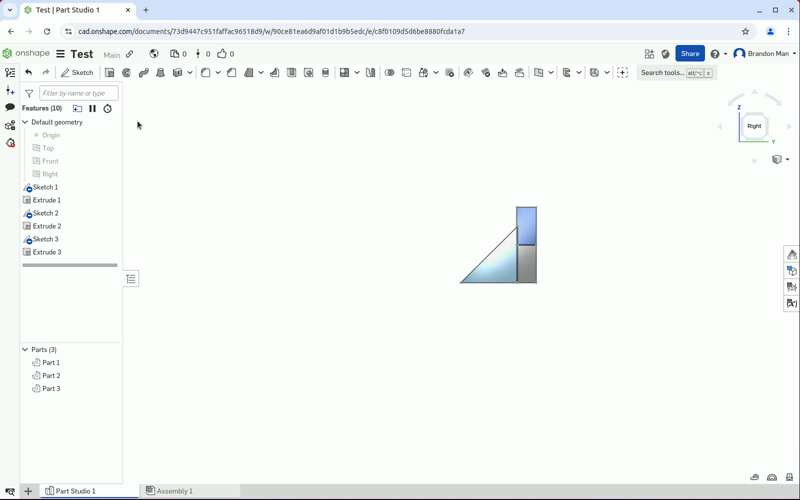
key(shift+7)
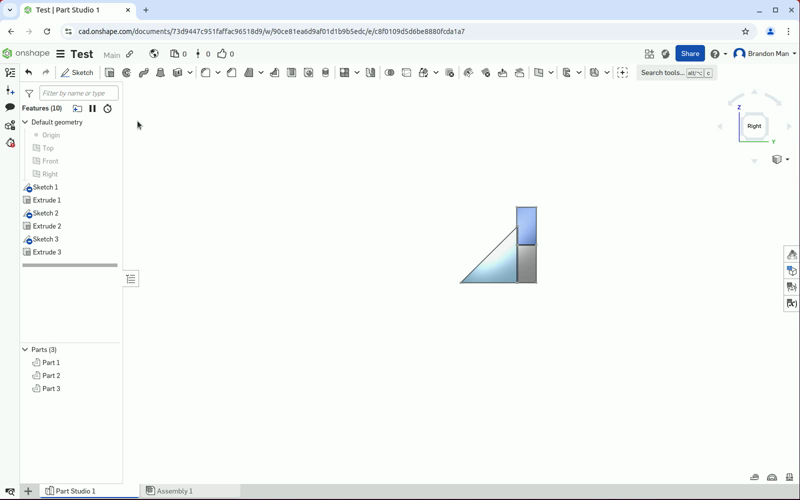
key(right, 2)
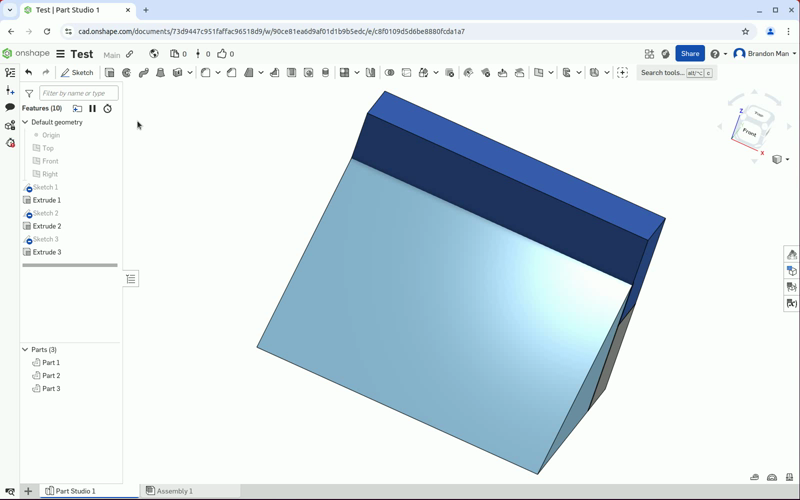
key(down, 2)
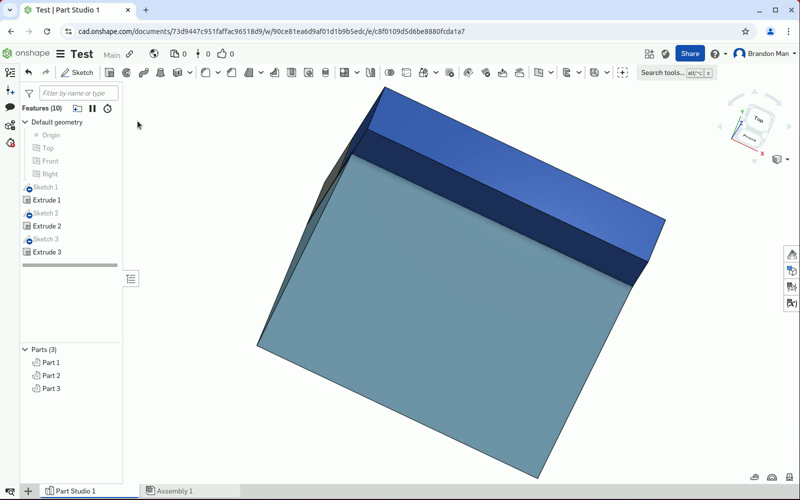
key(up, 2)
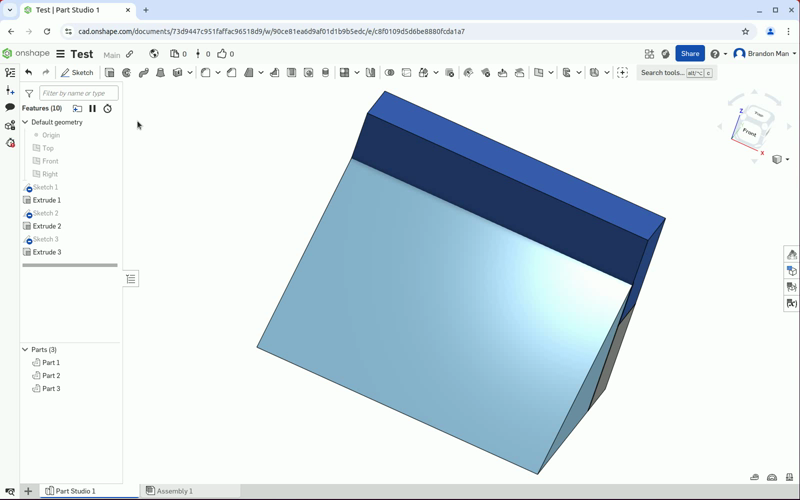
key(left, 2)
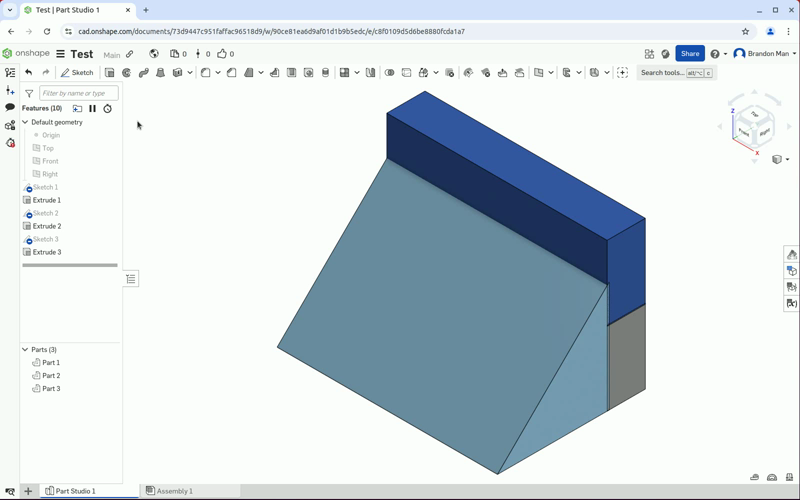
mouse_move(73, 189)
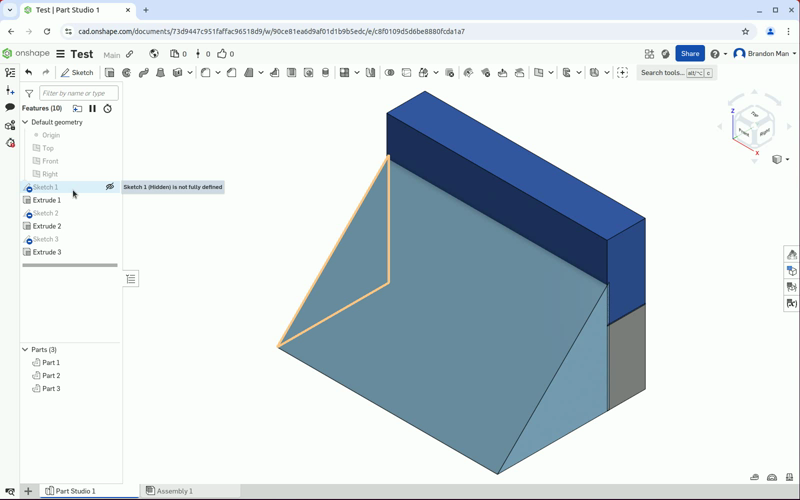
click(73, 189)